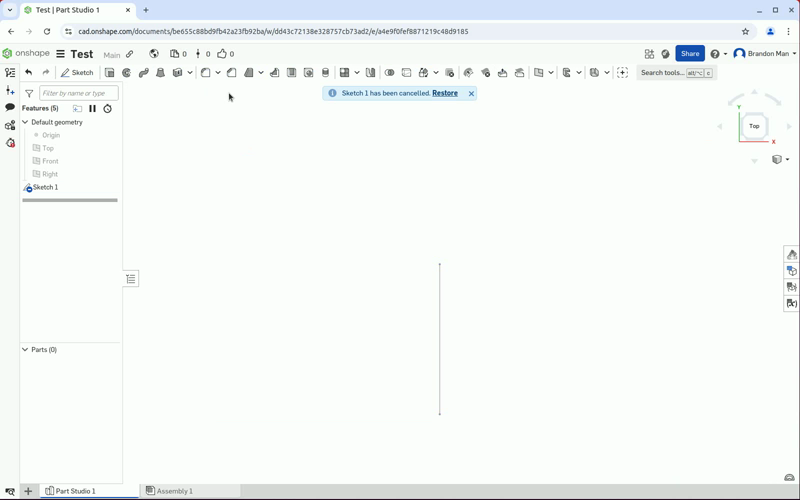
key(shift+h)
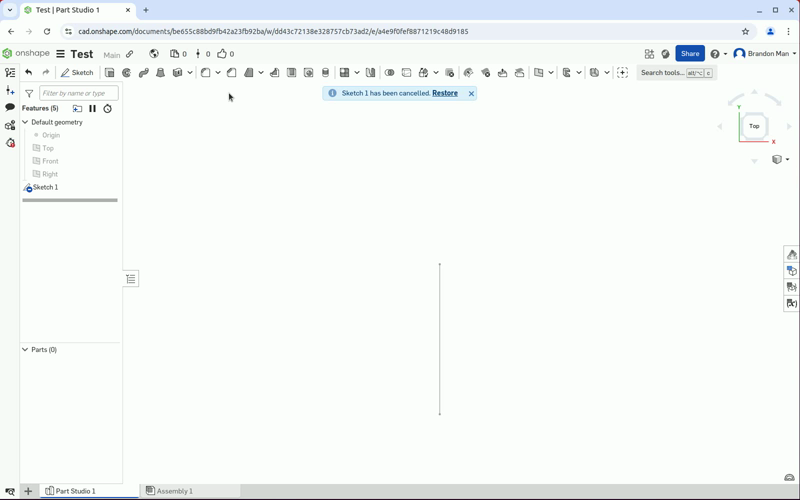
key(shift+s)
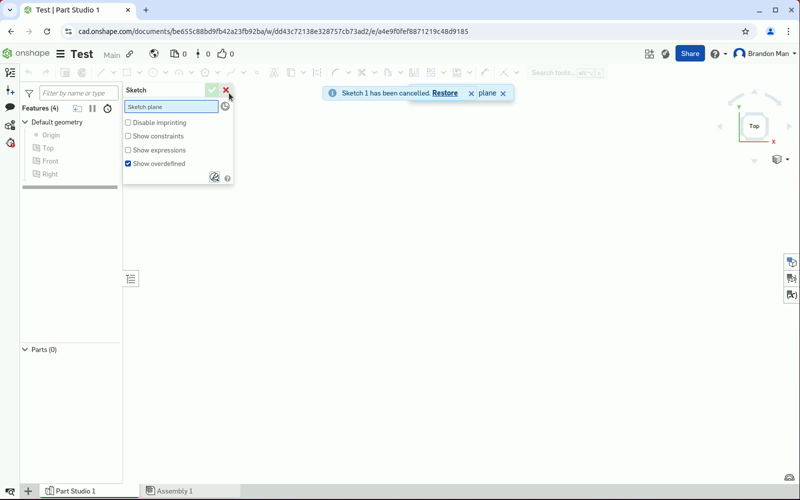
mouse_move(73, 150)
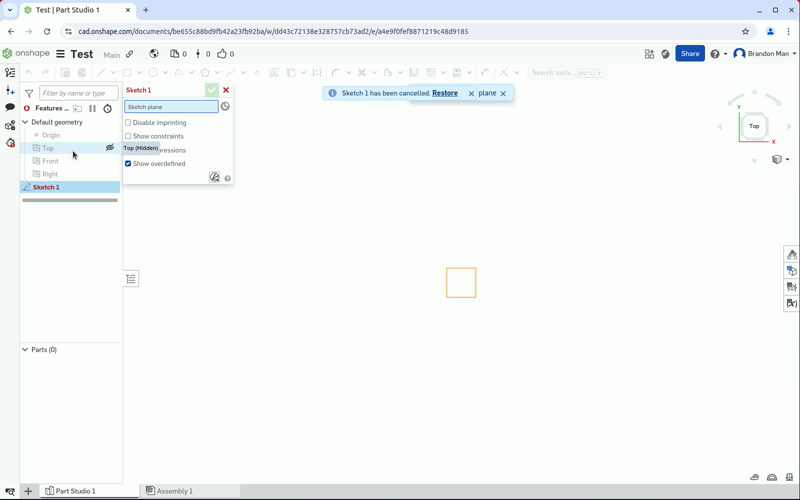
click(73, 150)
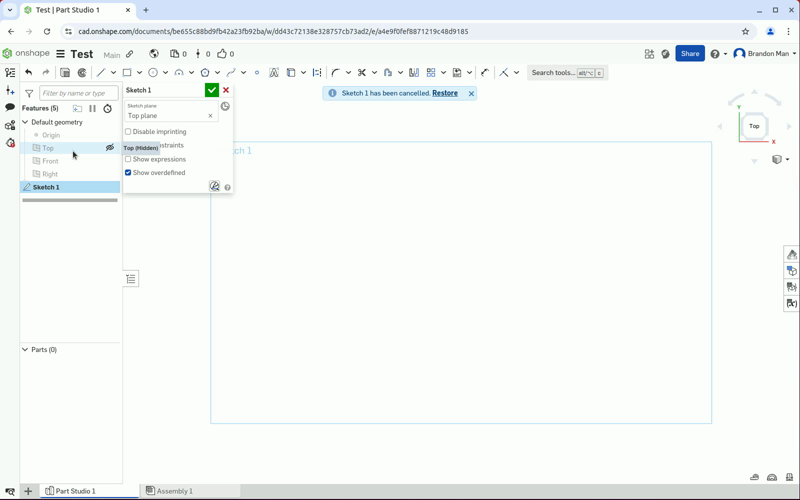
mouse_move(73, 352)
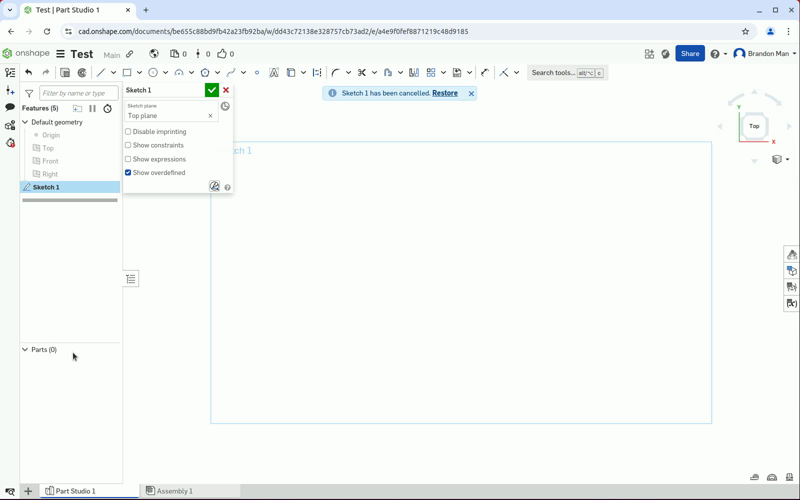
key(y)
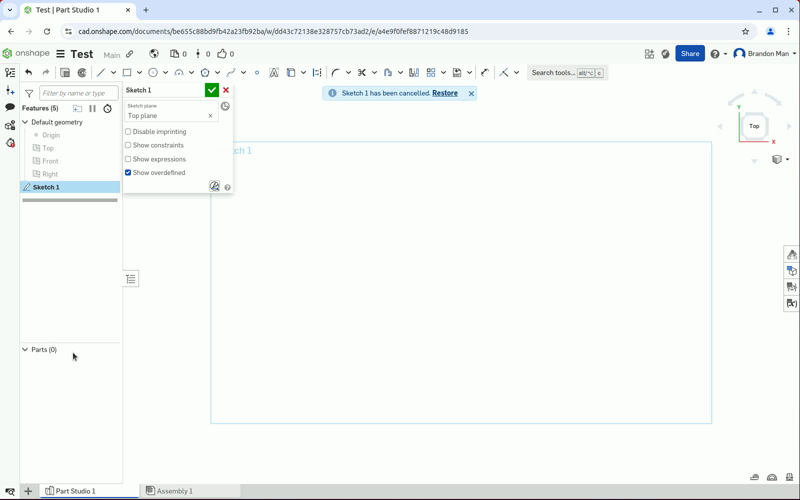
key(l)
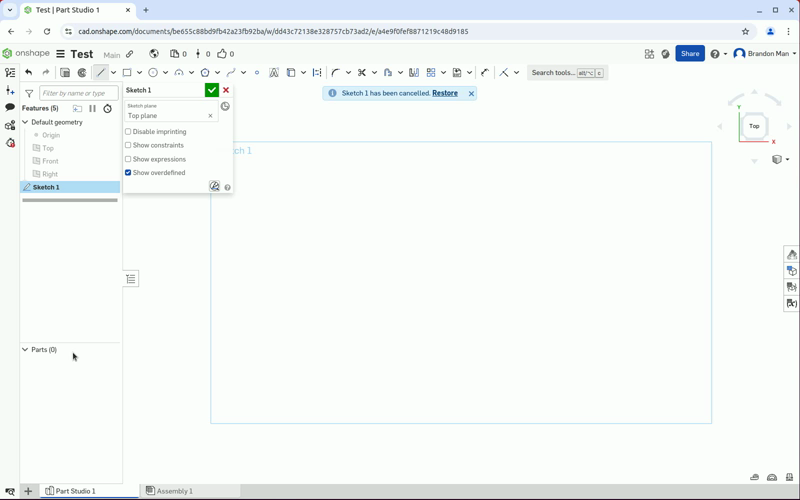
key_down(shift)
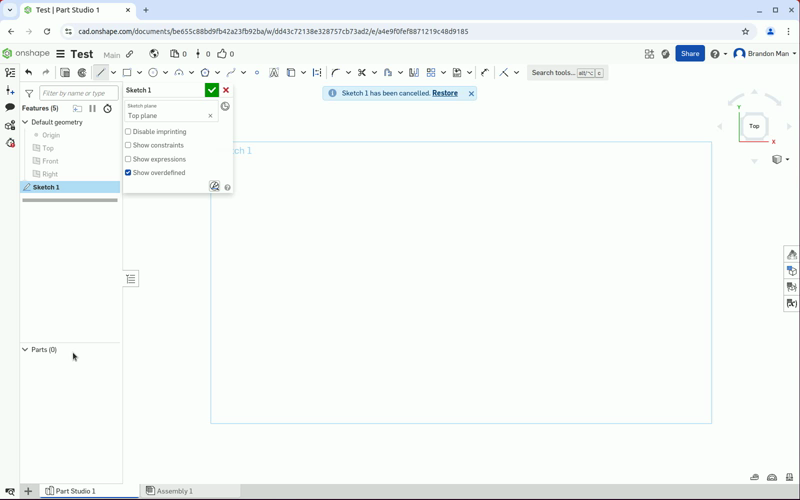
mouse_move(460, 282)
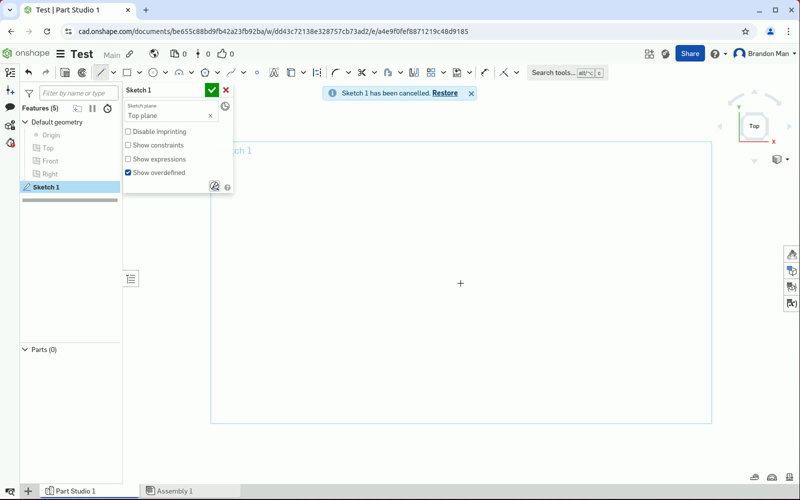
click(460, 282)
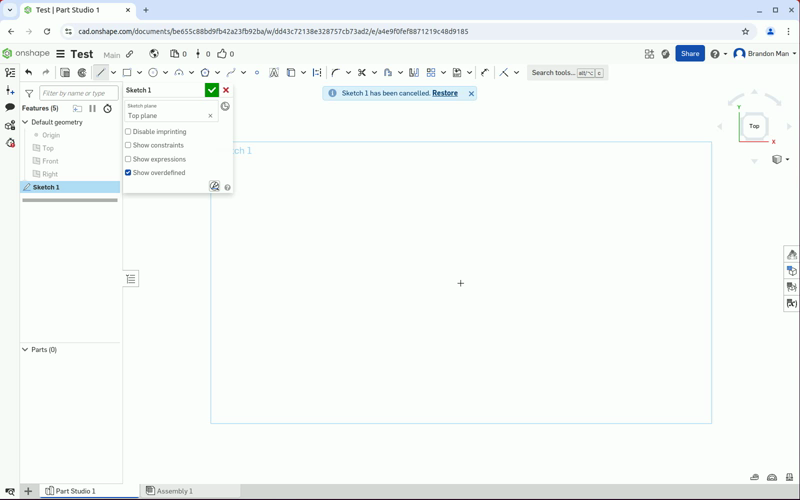
key_up(shift)
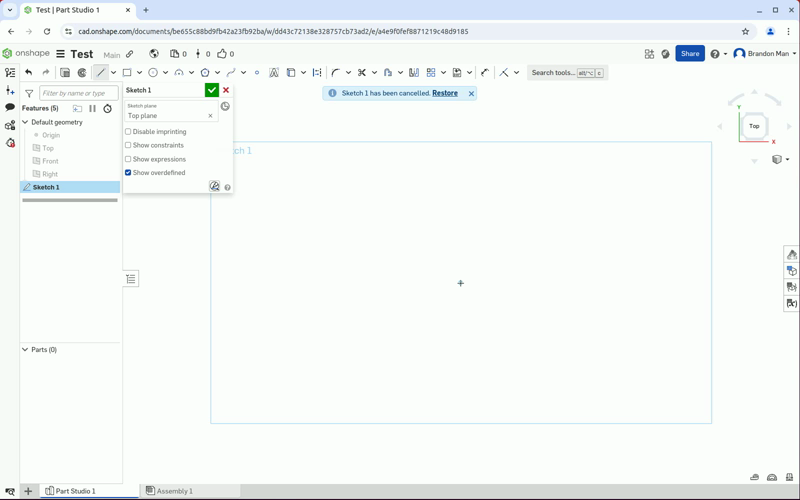
key_down(shift)
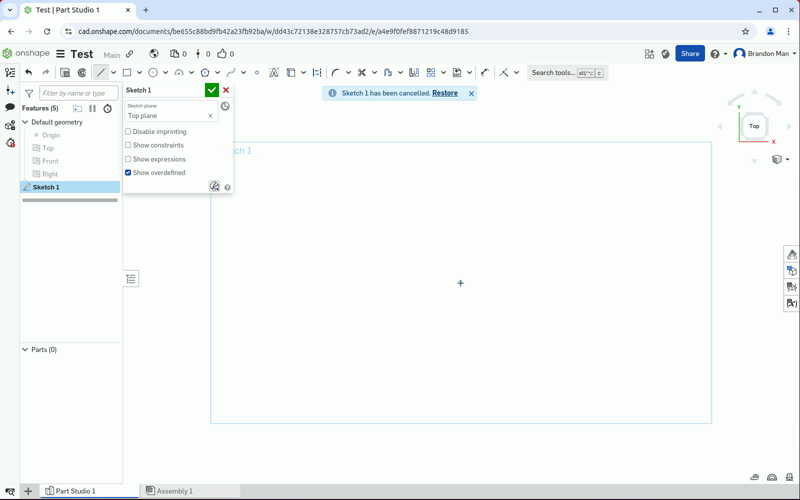
mouse_move(490, 282)
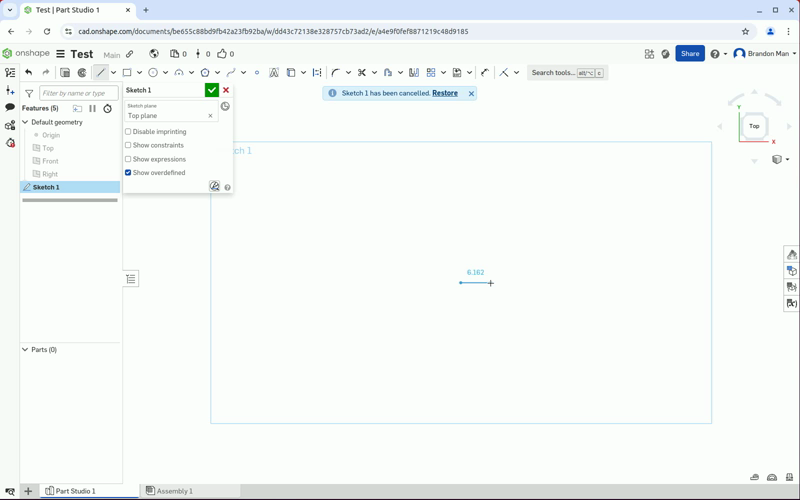
mouse_move(477, 282)
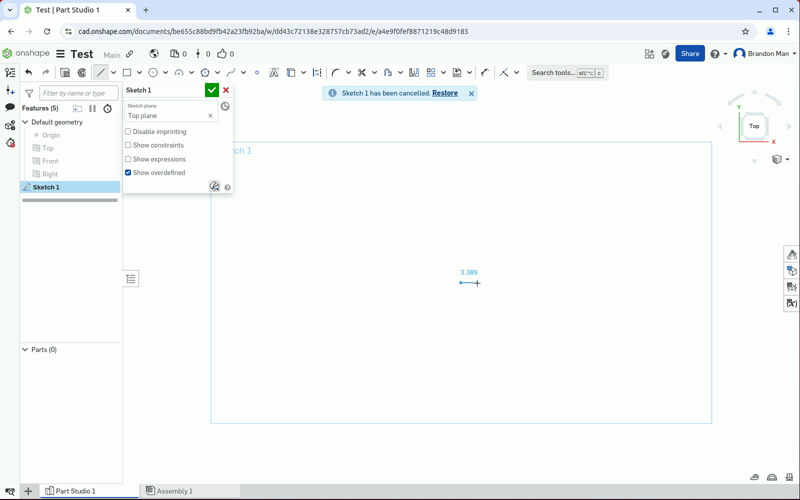
click(477, 282)
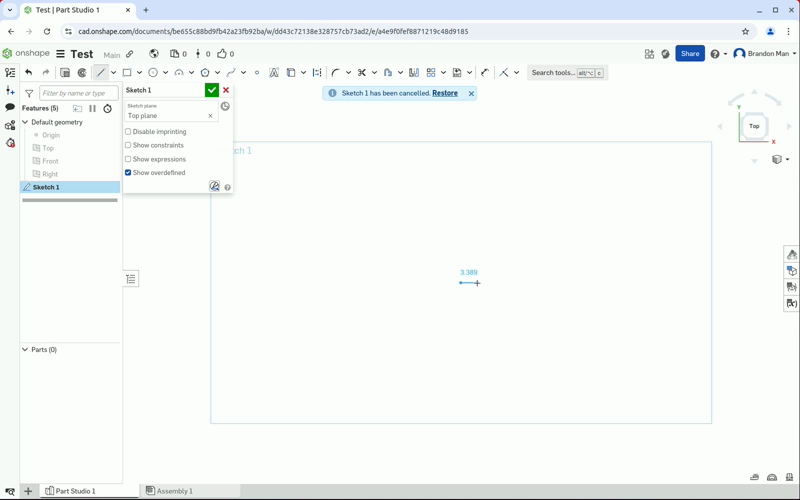
key_up(shift)
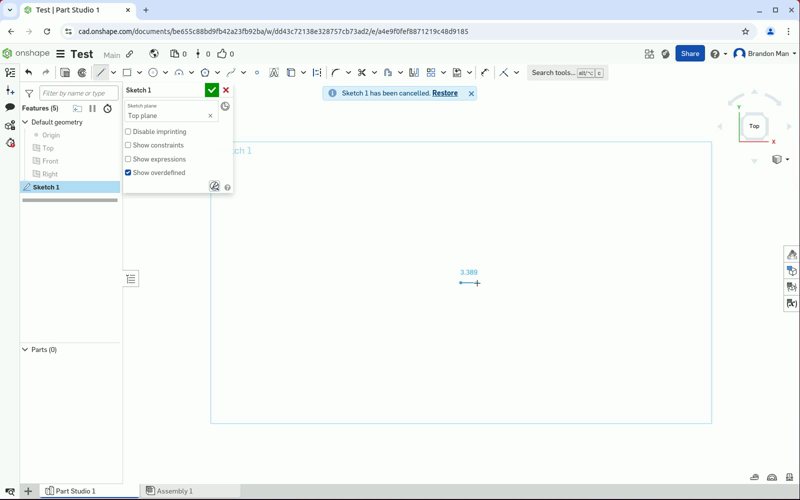
key_down(shift)
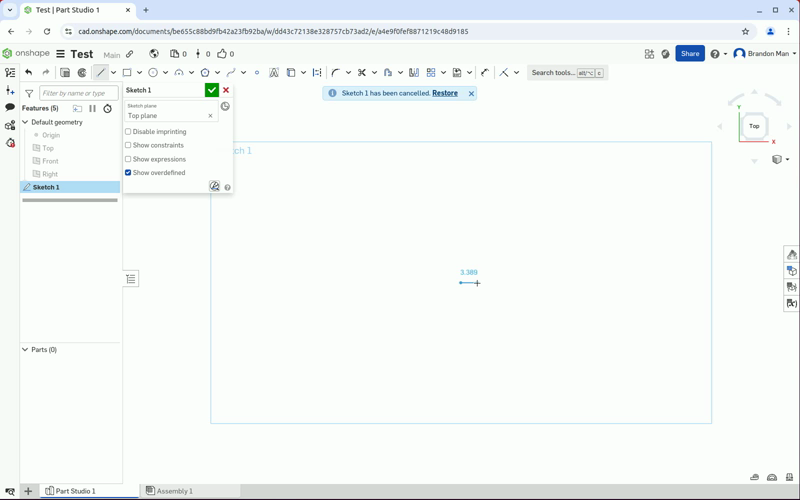
mouse_move(507, 282)
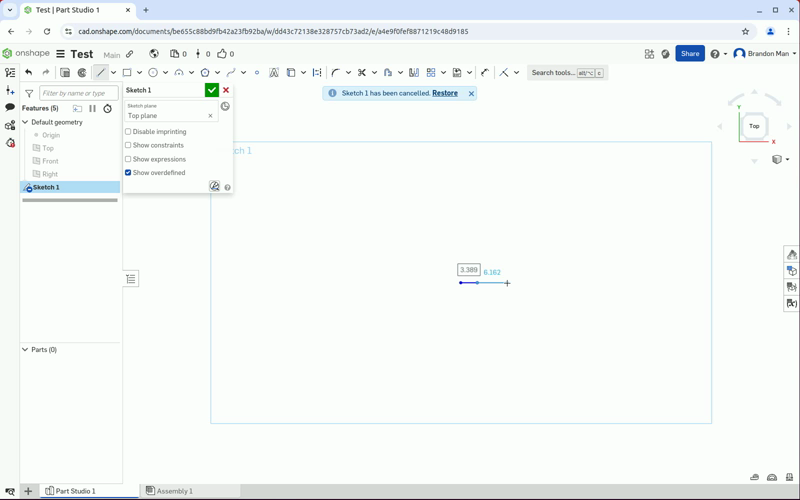
mouse_move(477, 282)
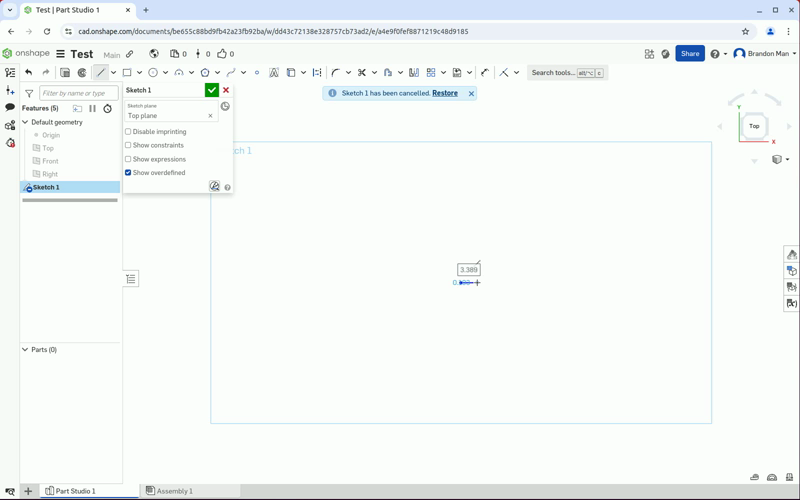
scroll(6)
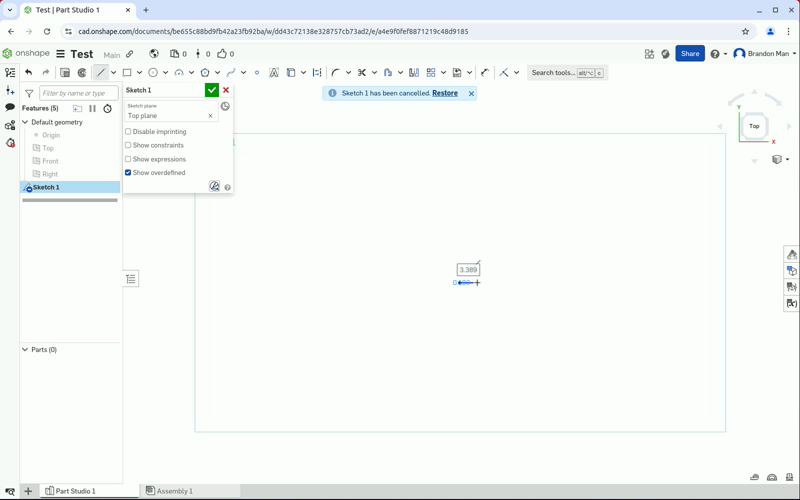
scroll(6)
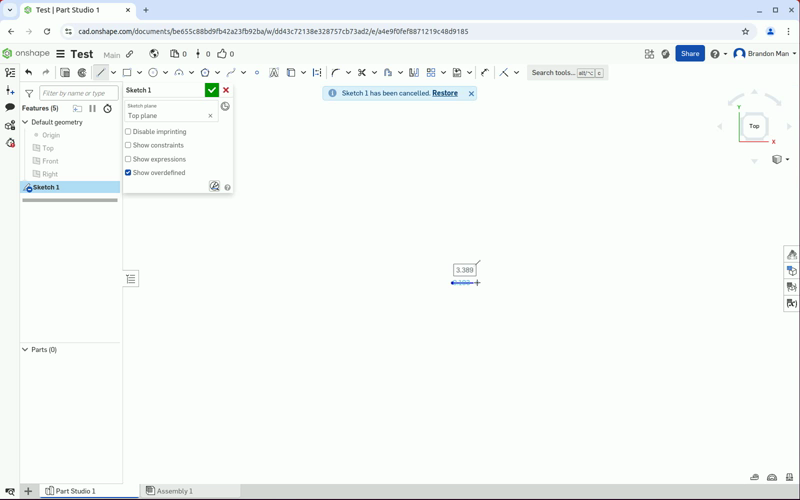
scroll(6)
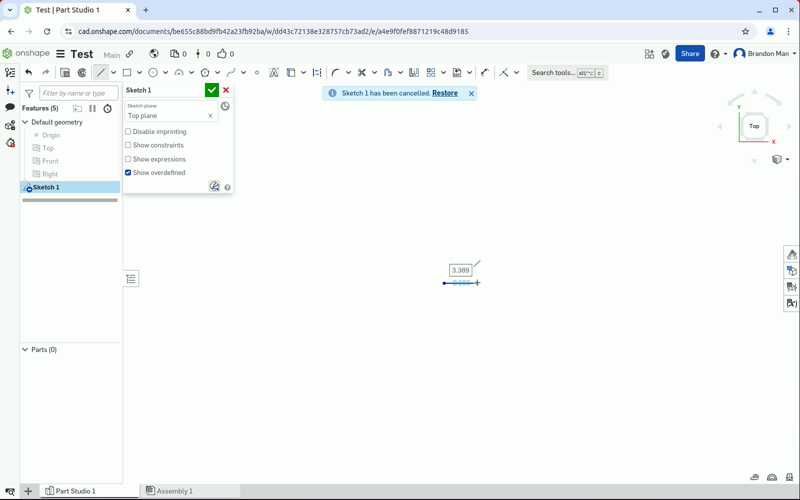
scroll(6)
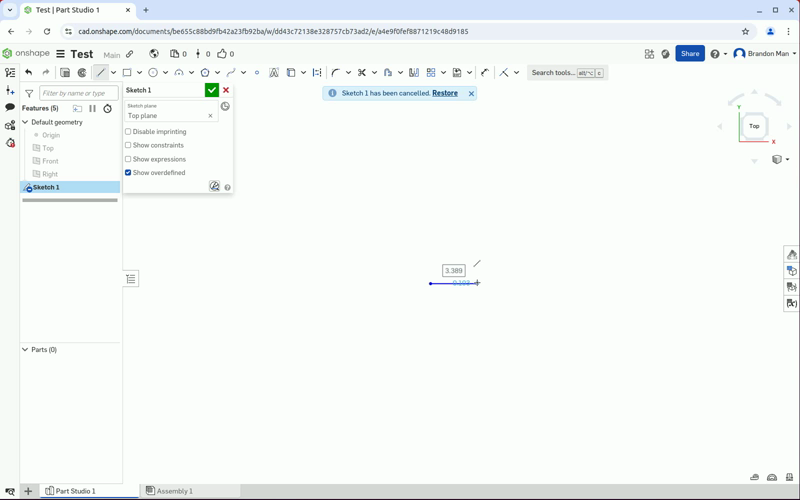
scroll(6)
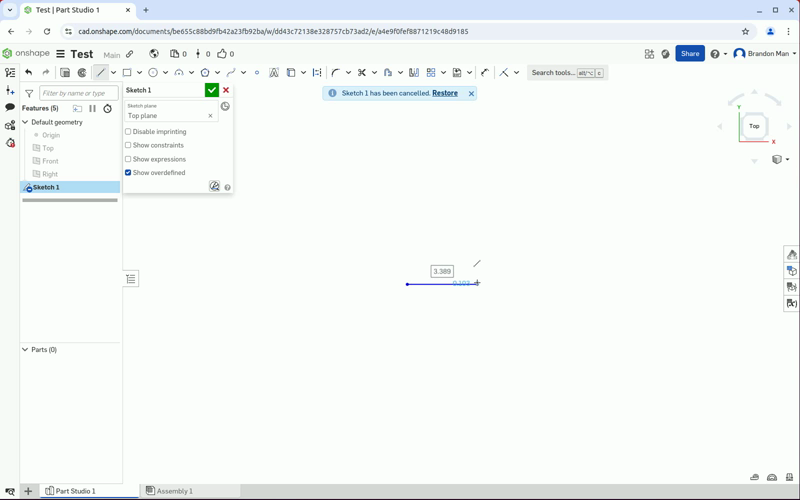
scroll(6)
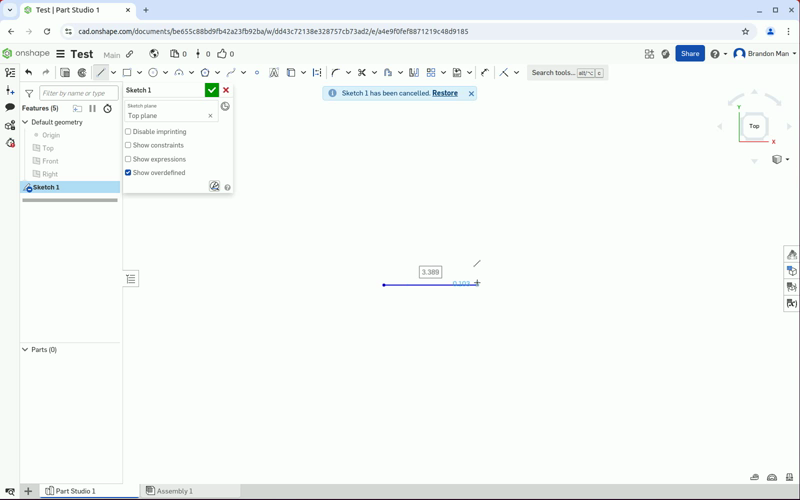
scroll(6)
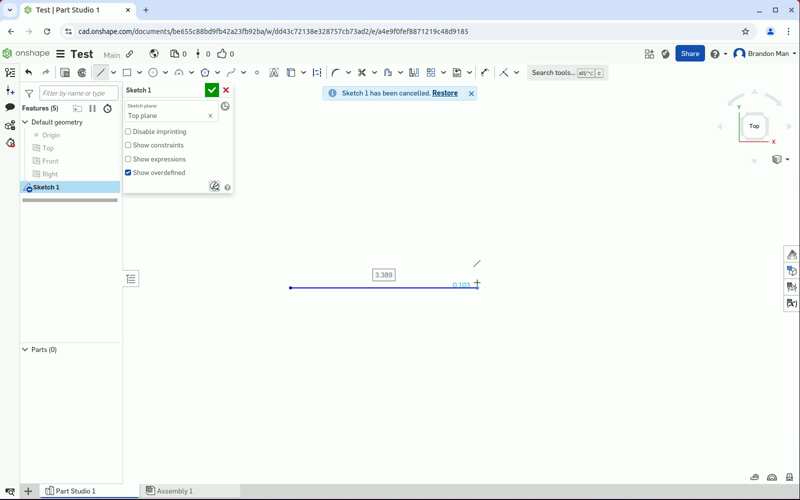
click(477, 282)
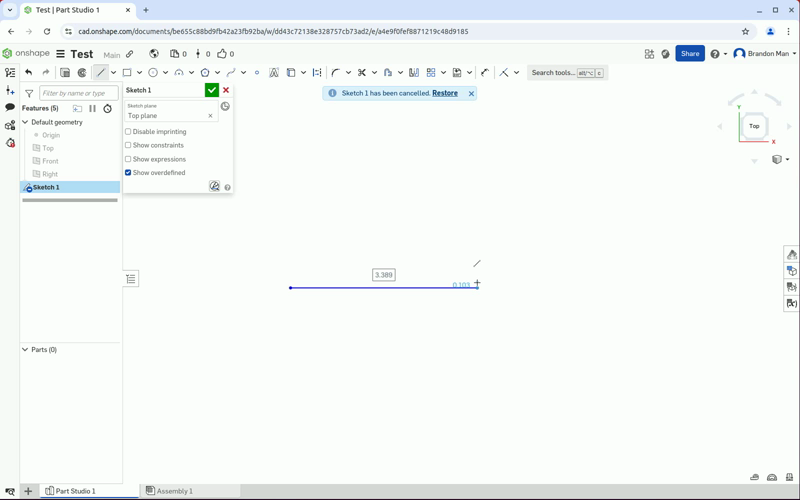
scroll(-6)
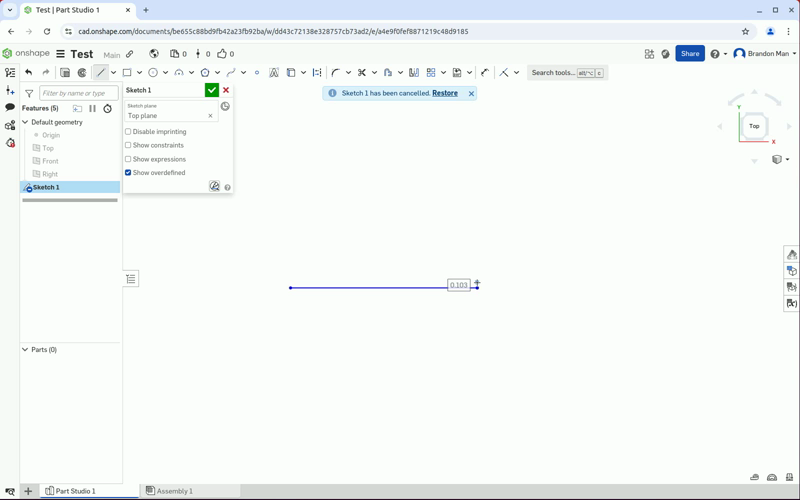
scroll(-6)
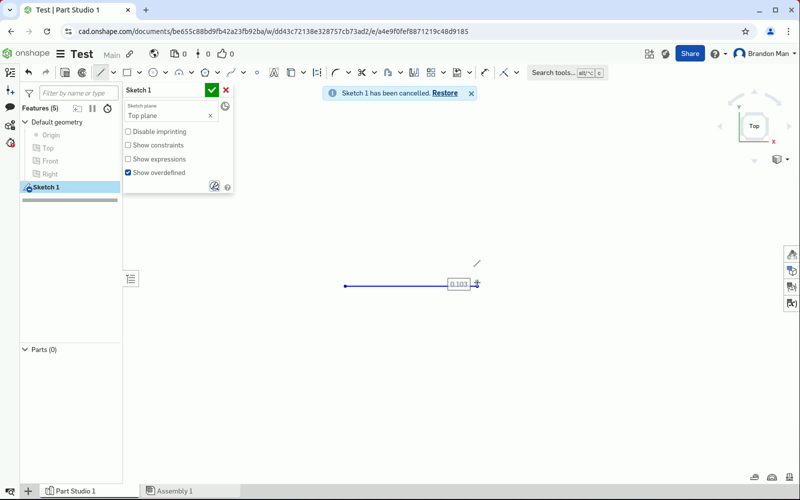
scroll(-6)
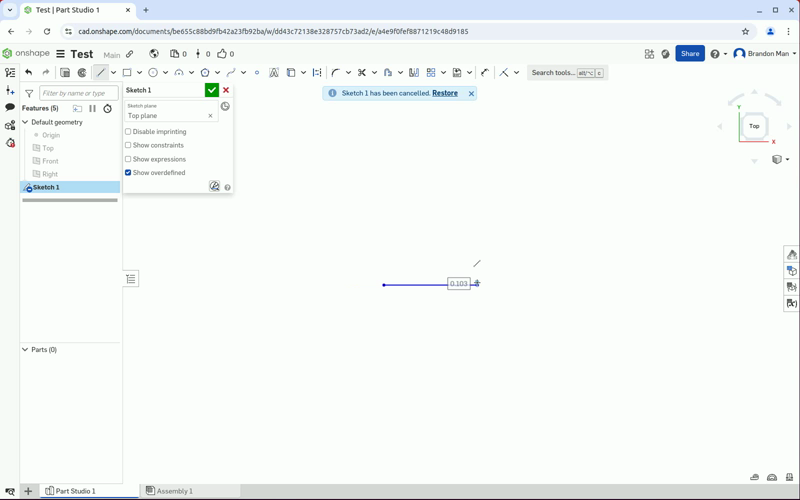
scroll(-6)
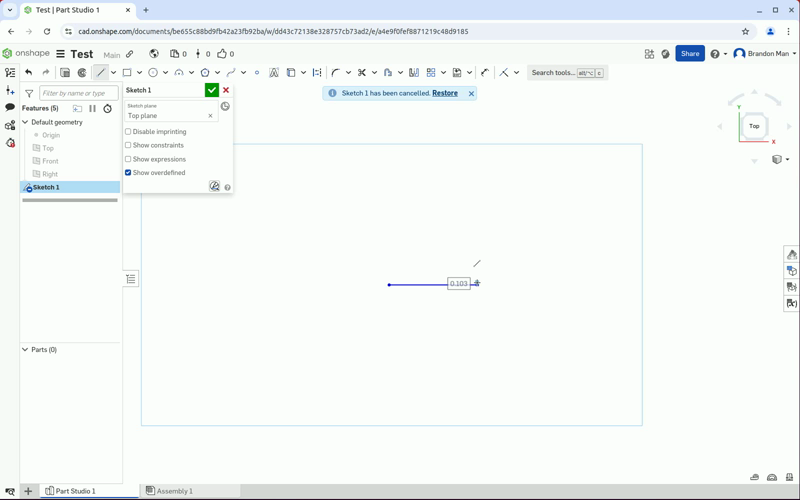
scroll(-6)
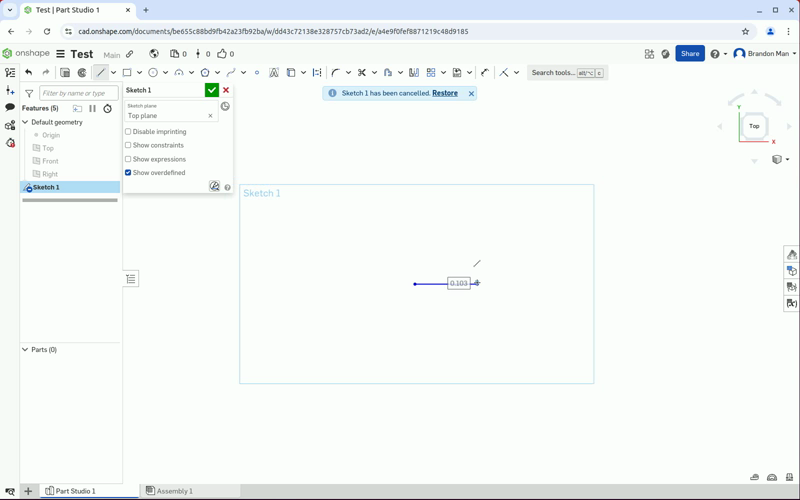
scroll(-6)
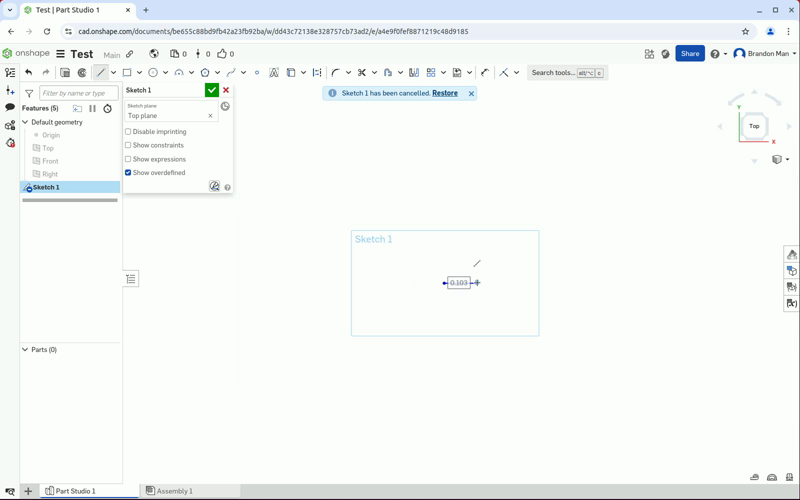
scroll(-6)
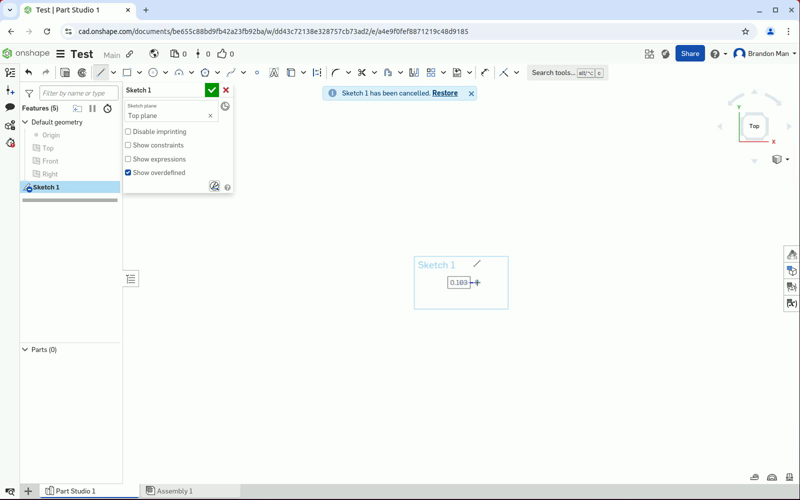
key_up(shift)
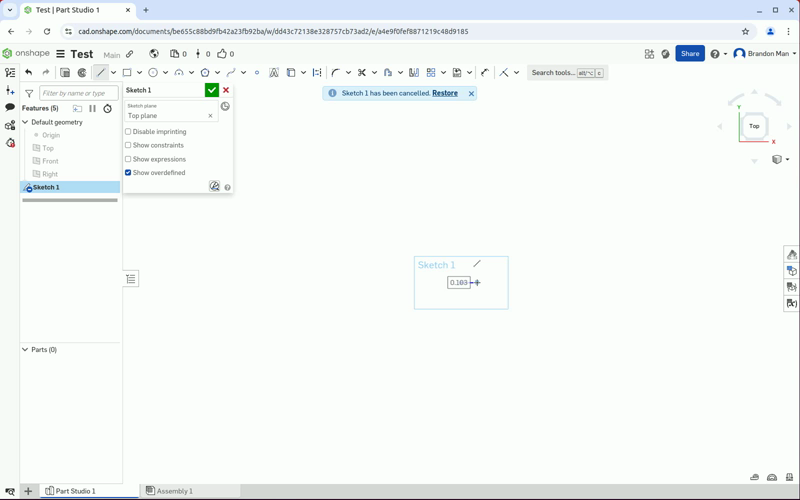
key_down(shift)
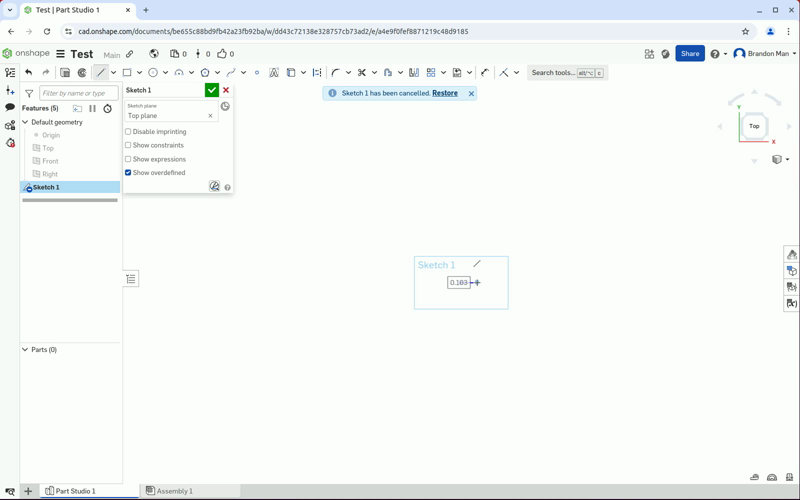
mouse_move(507, 282)
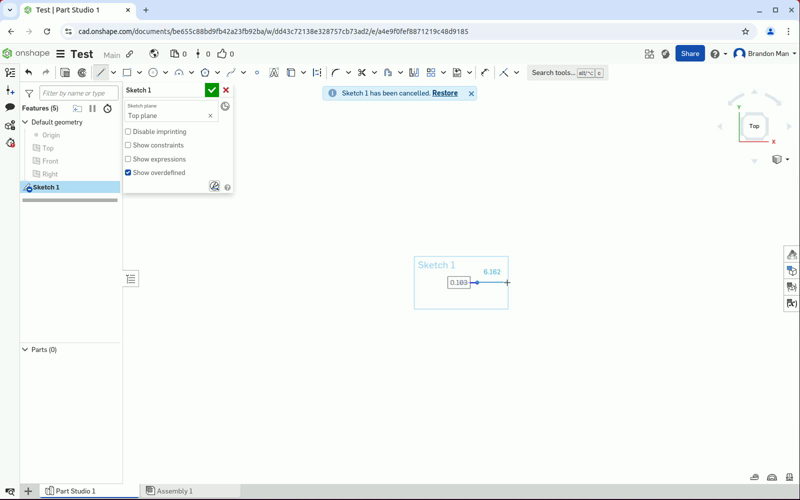
mouse_move(460, 282)
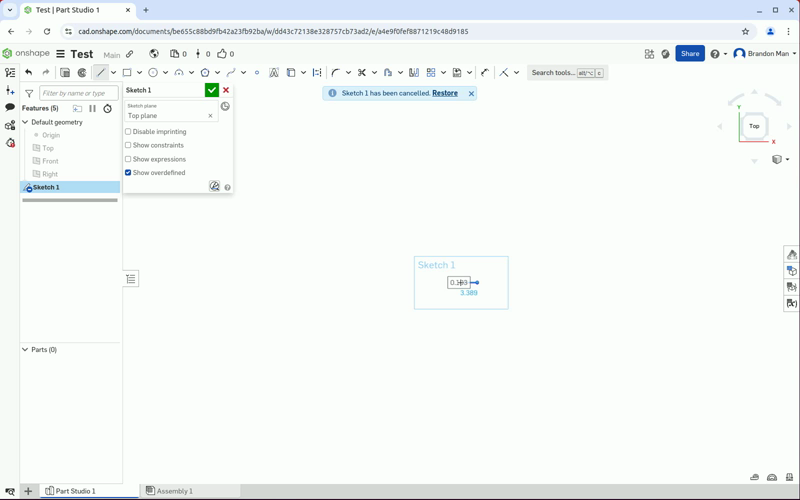
scroll(6)
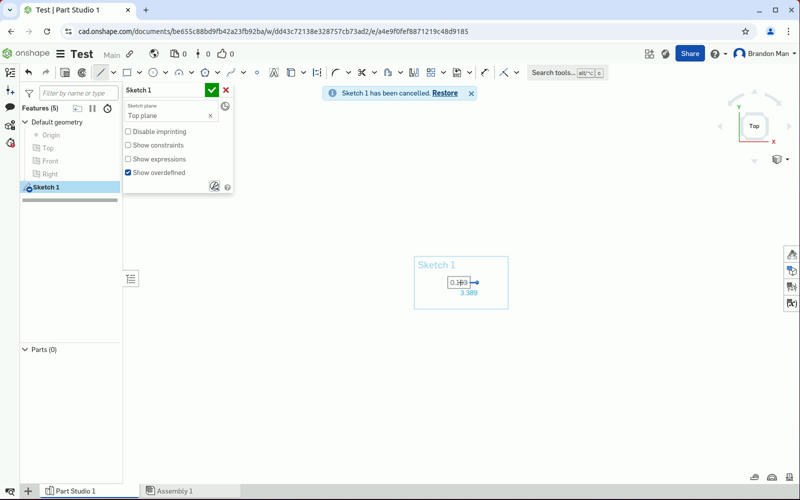
scroll(6)
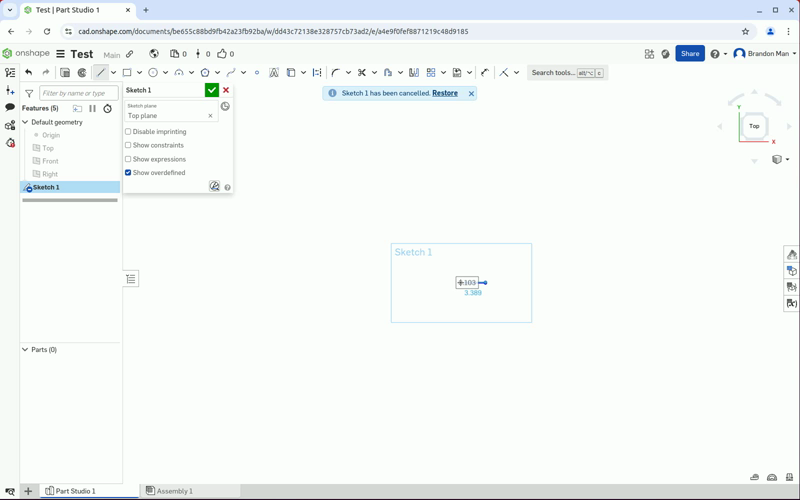
scroll(6)
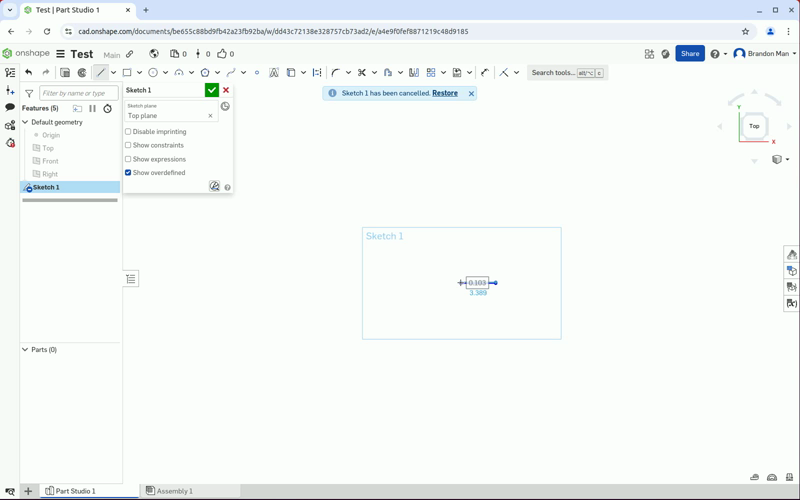
scroll(6)
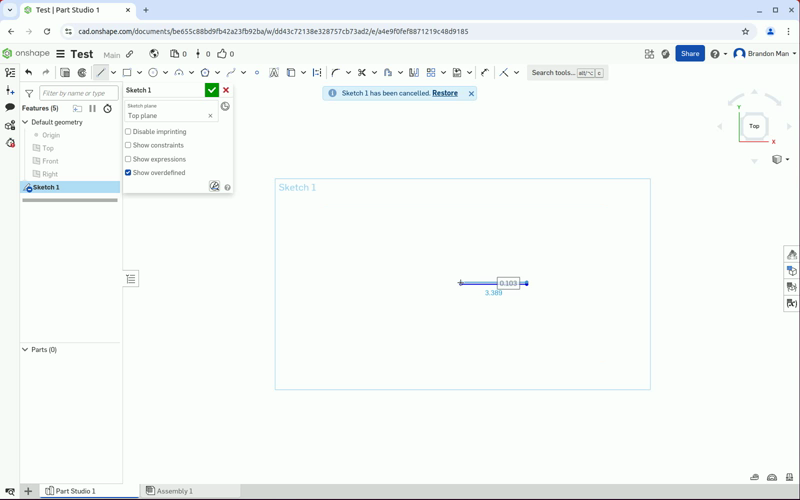
scroll(6)
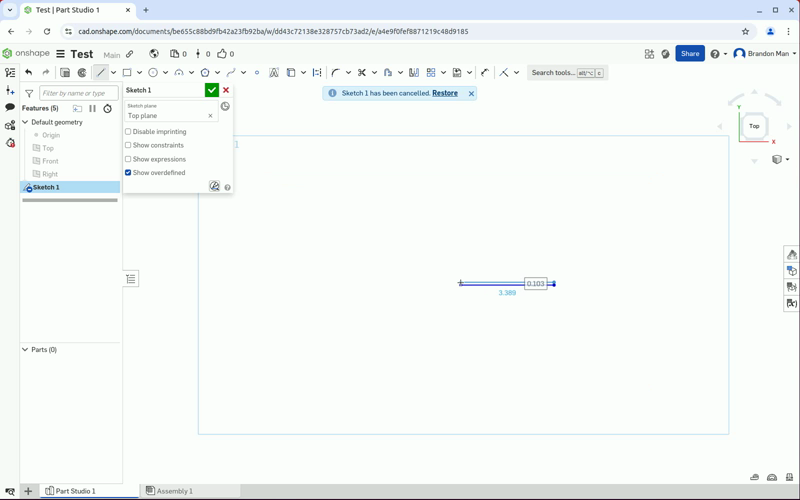
scroll(6)
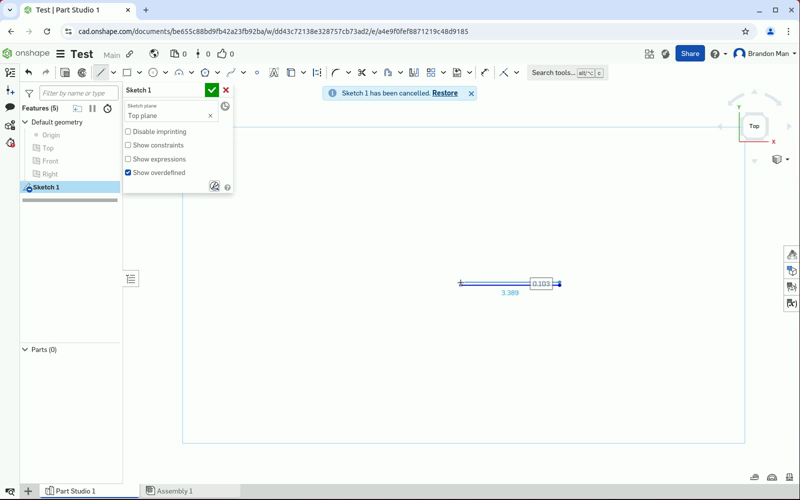
scroll(6)
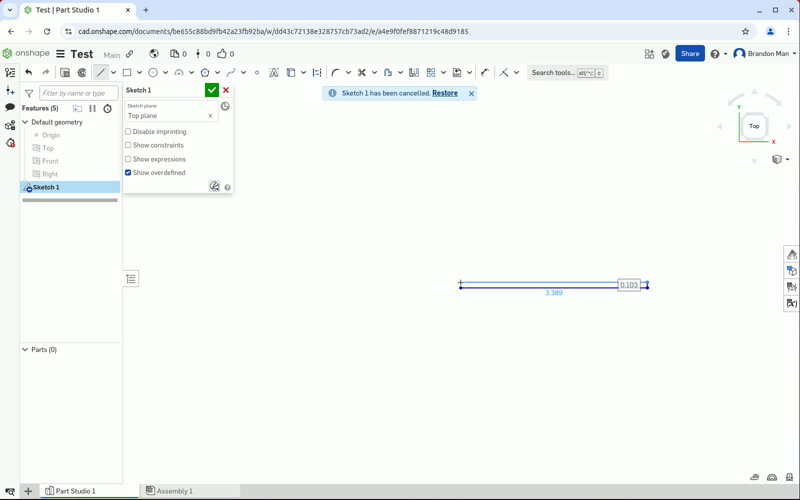
click(460, 282)
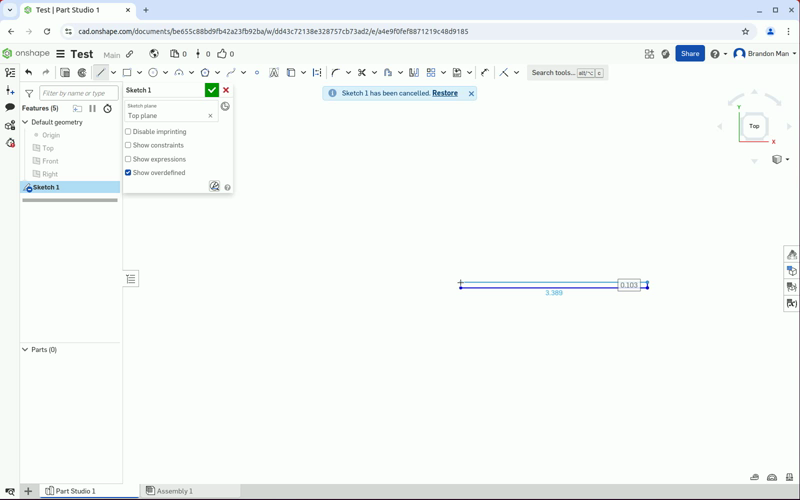
scroll(-6)
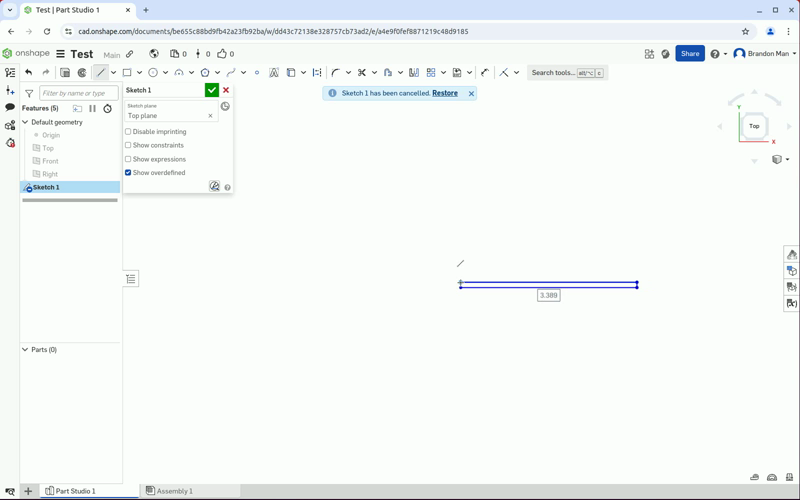
scroll(-6)
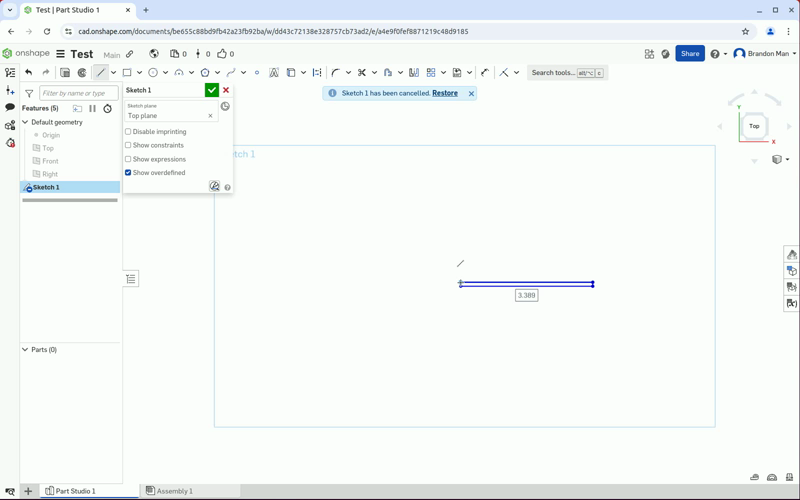
scroll(-6)
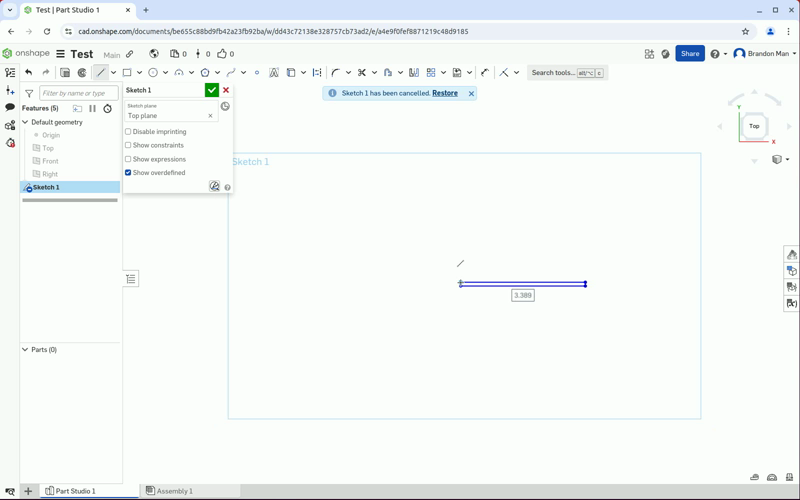
scroll(-6)
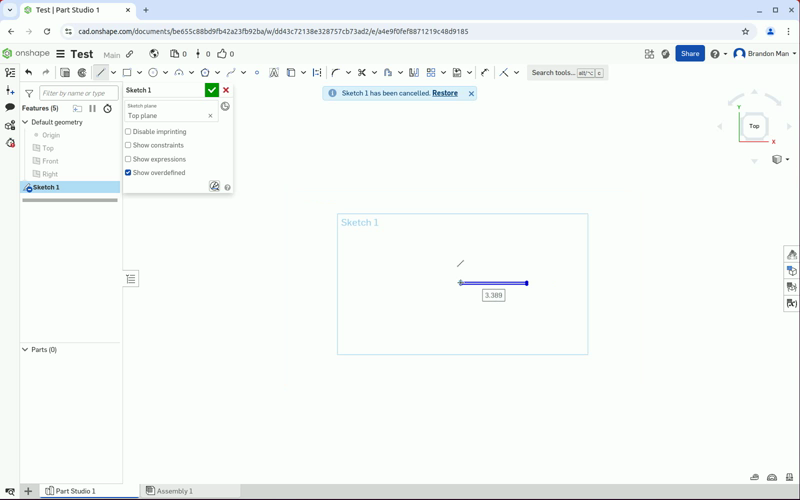
scroll(-6)
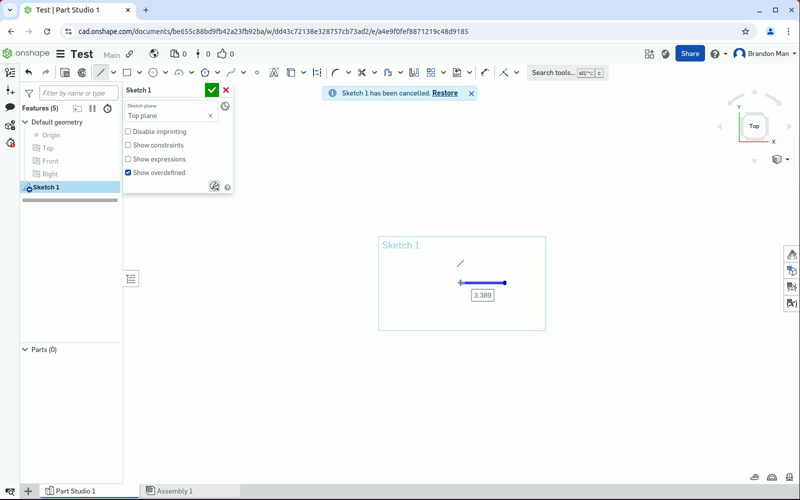
scroll(-6)
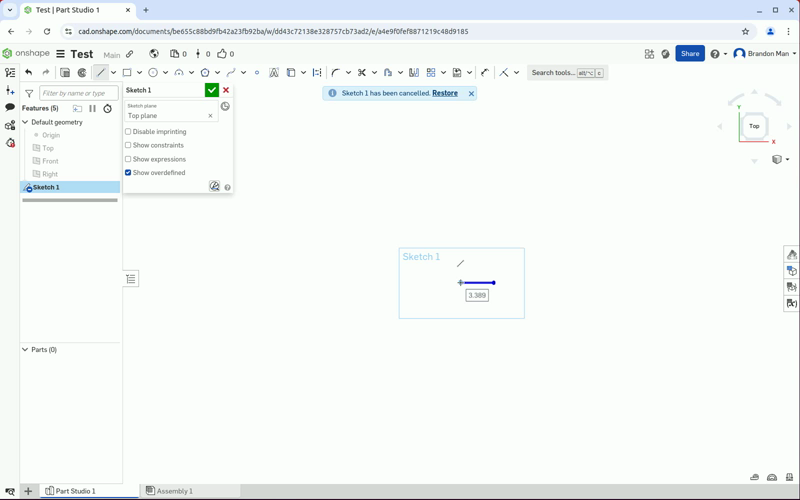
scroll(-6)
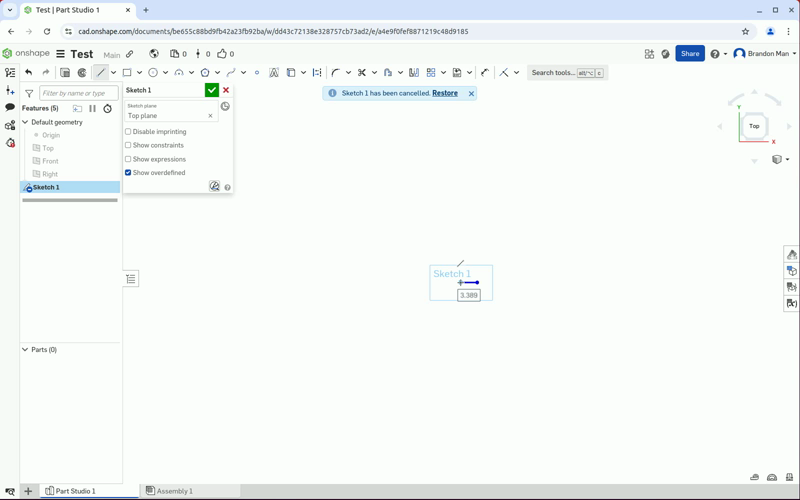
key_up(shift)
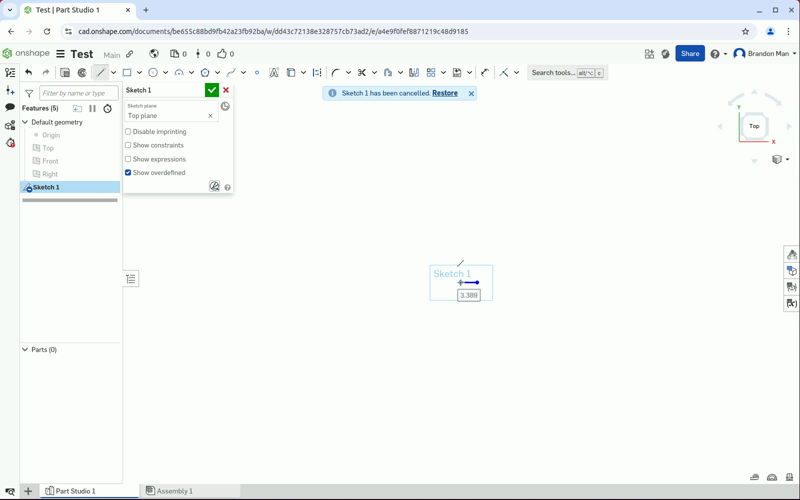
mouse_move(490, 282)
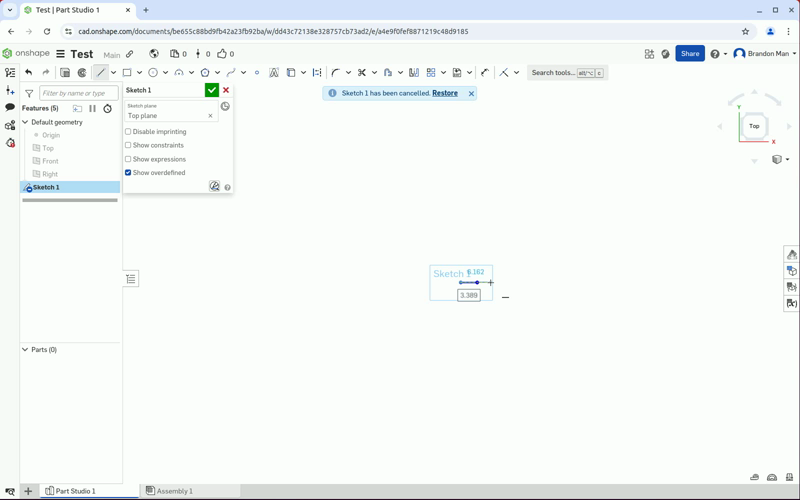
key_down(shift)
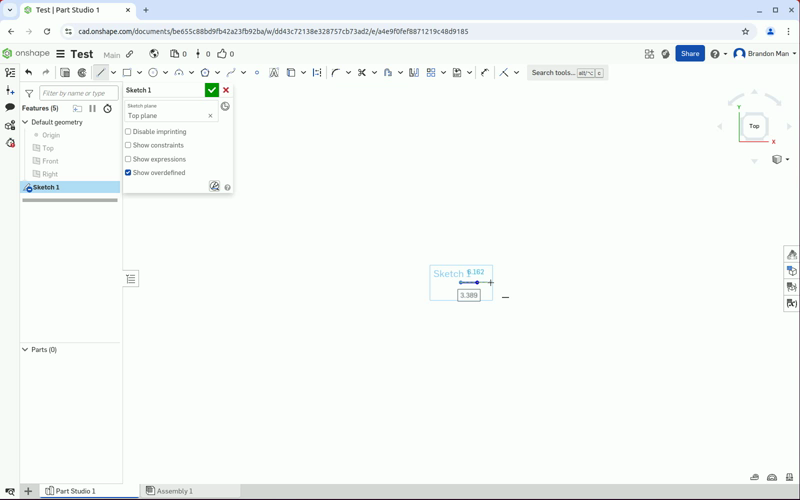
mouse_move(460, 282)
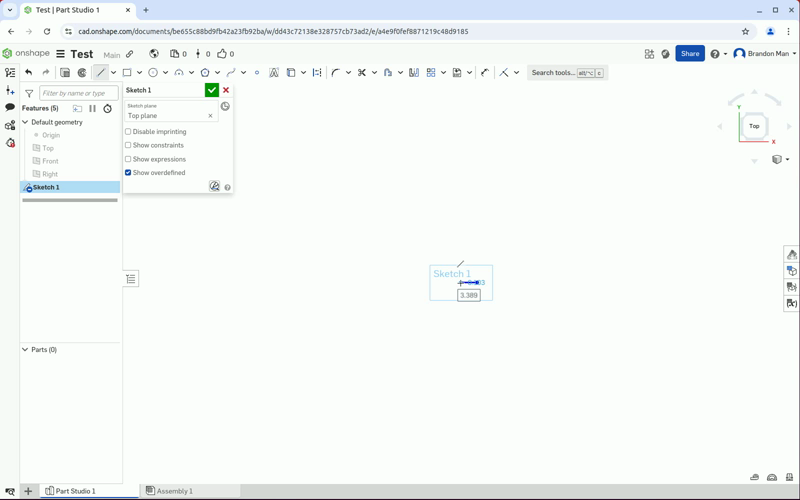
scroll(6)
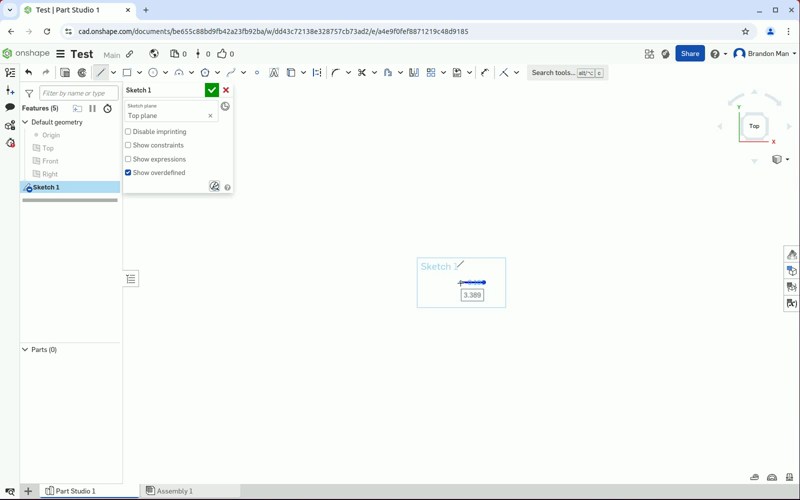
scroll(6)
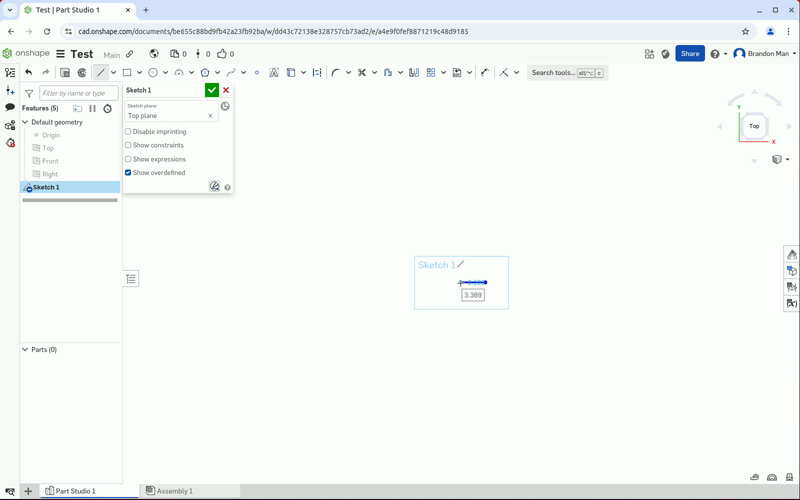
scroll(6)
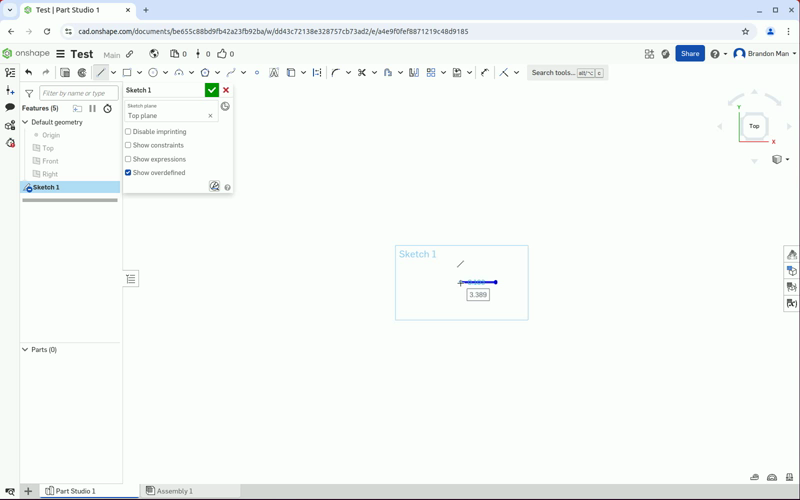
scroll(6)
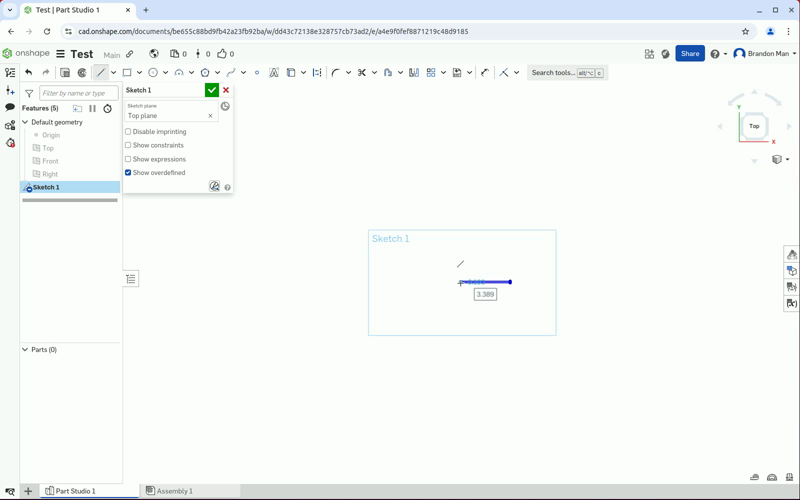
scroll(6)
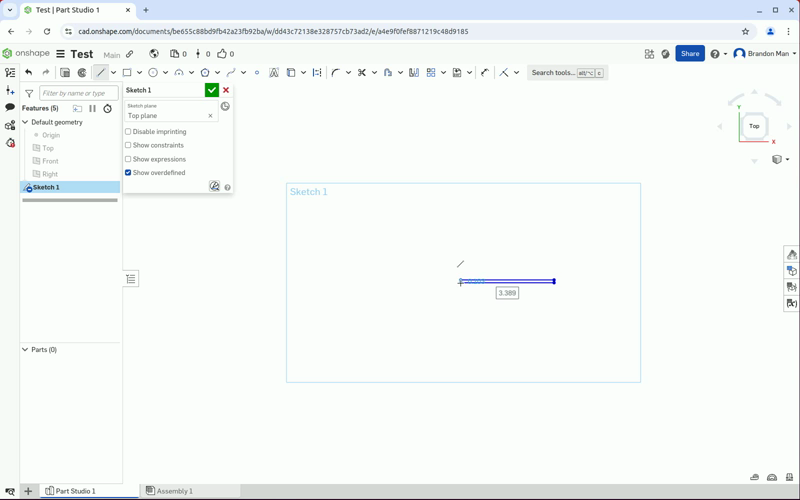
scroll(6)
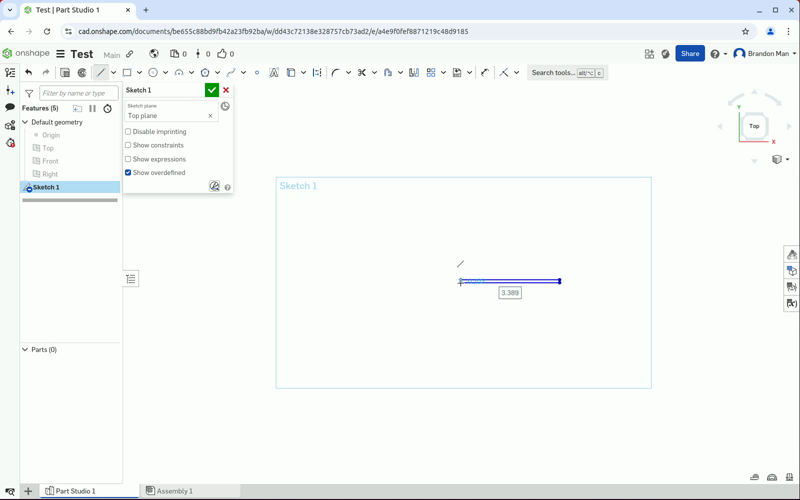
scroll(6)
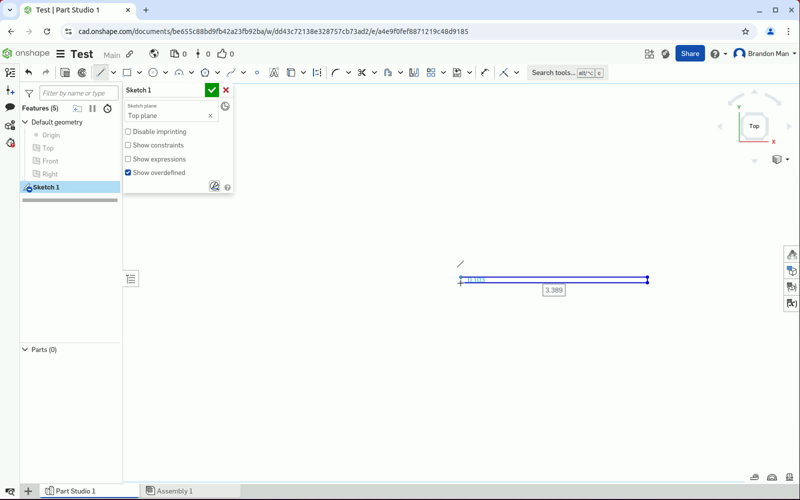
key_up(shift)
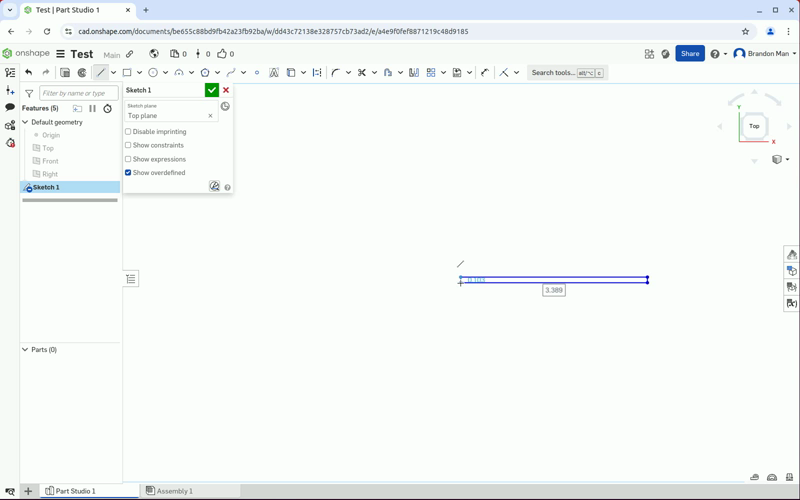
click(460, 282)
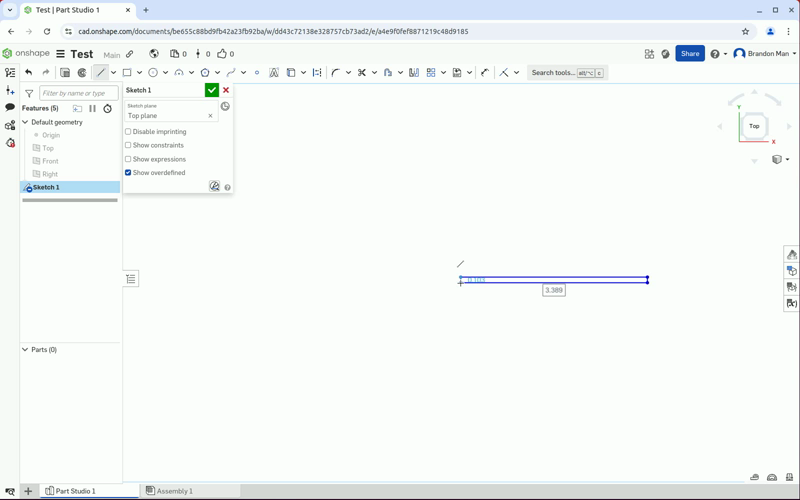
scroll(-6)
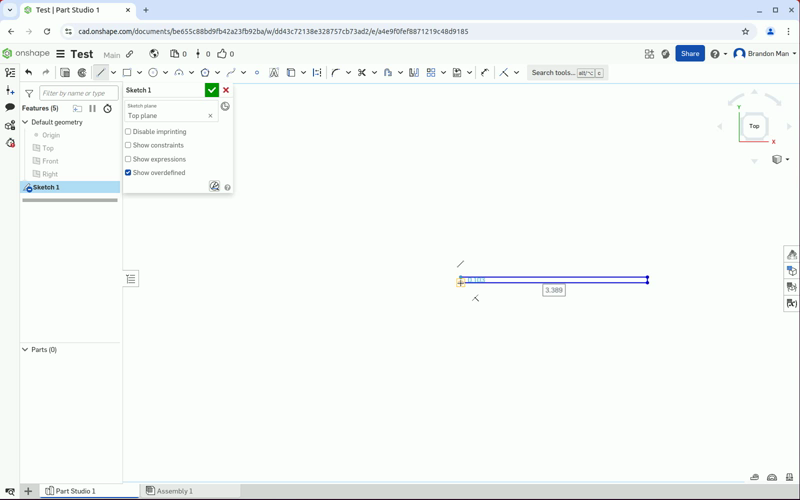
scroll(-6)
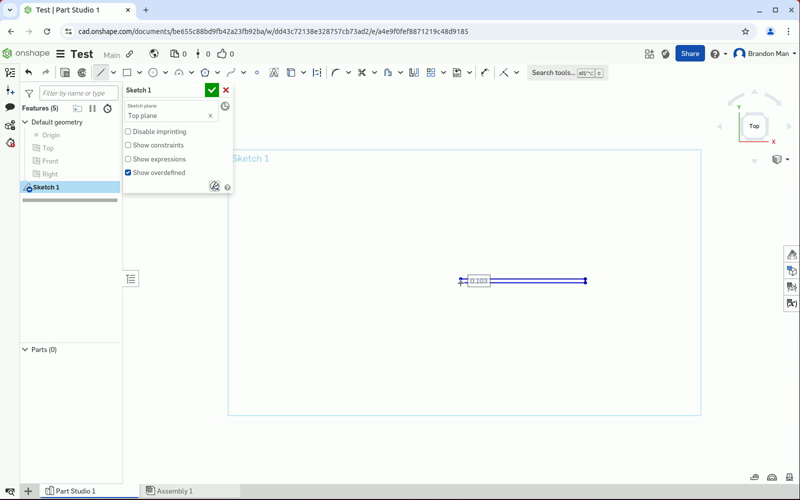
scroll(-6)
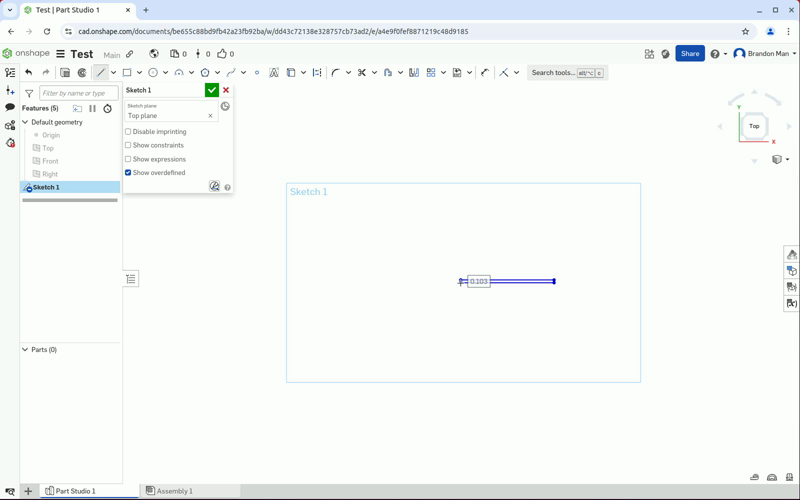
scroll(-6)
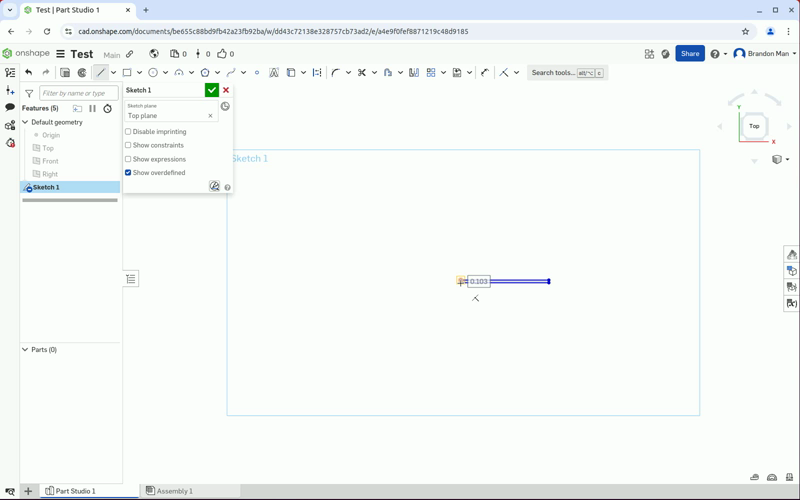
scroll(-6)
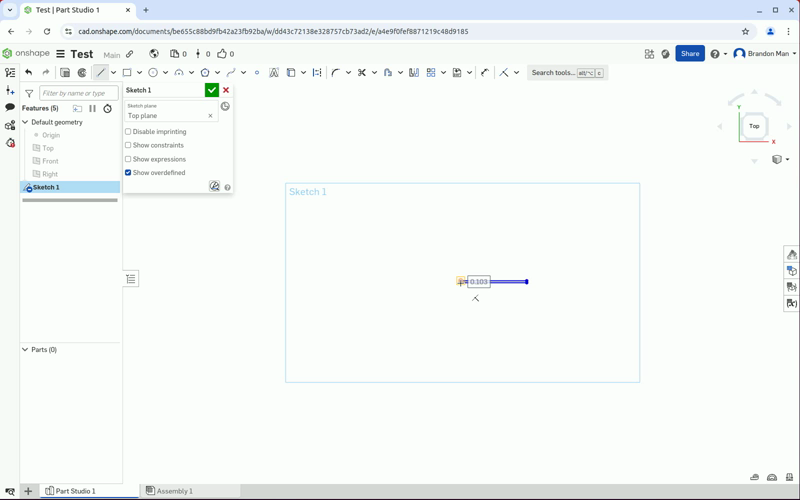
scroll(-6)
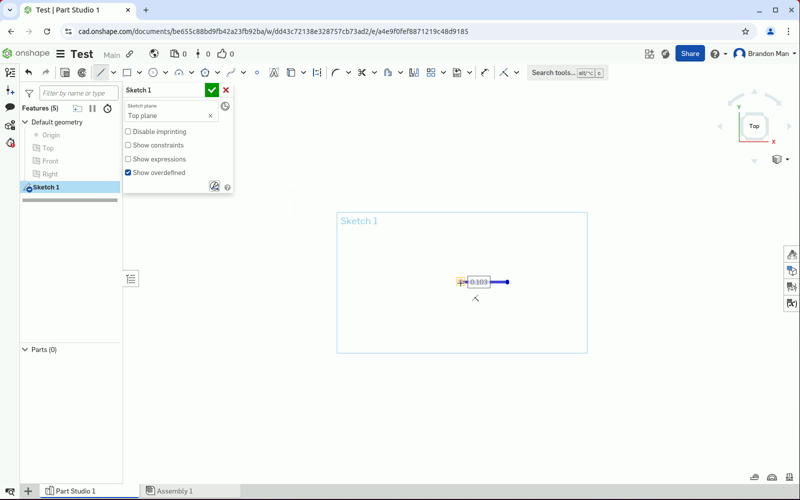
scroll(-6)
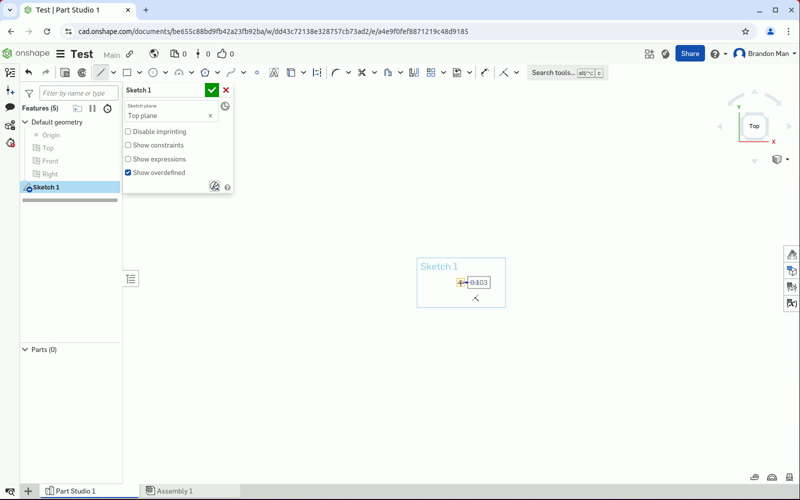
key(esc)
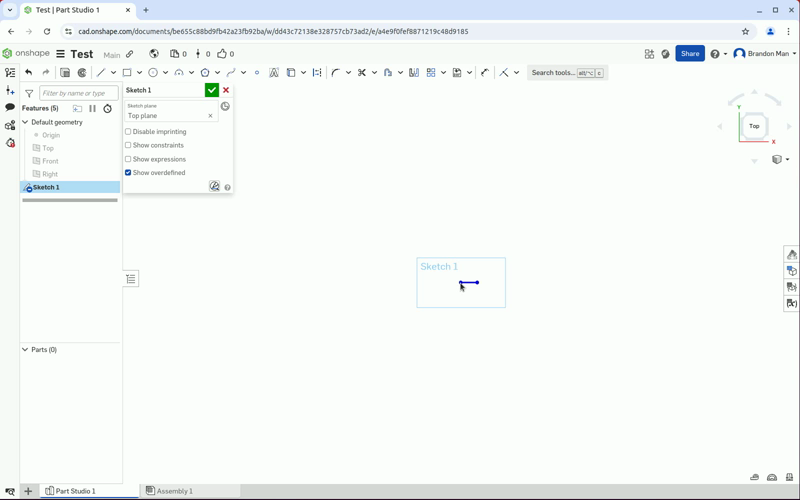
mouse_move(469, 282)
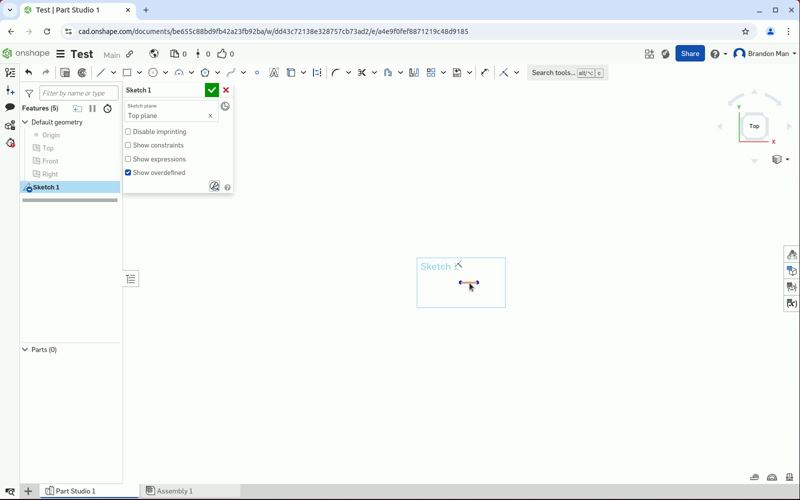
scroll(6)
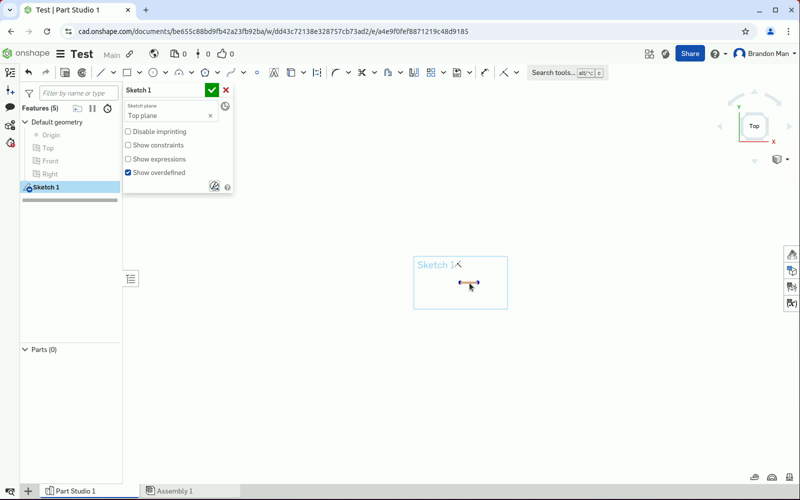
scroll(6)
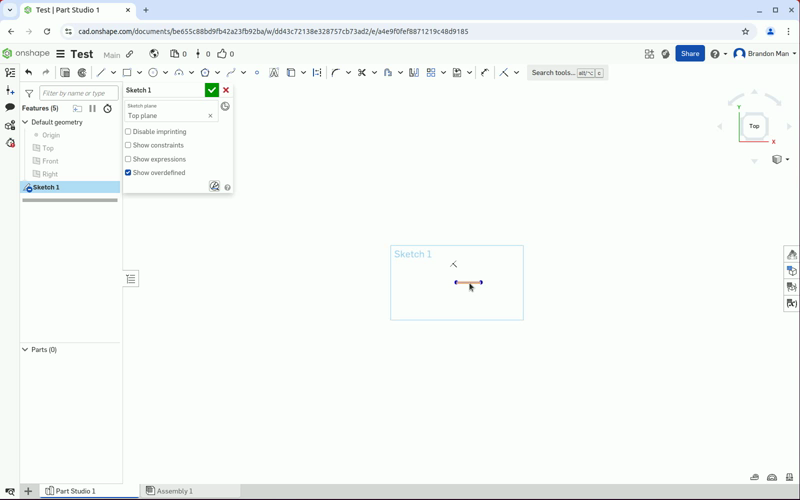
scroll(6)
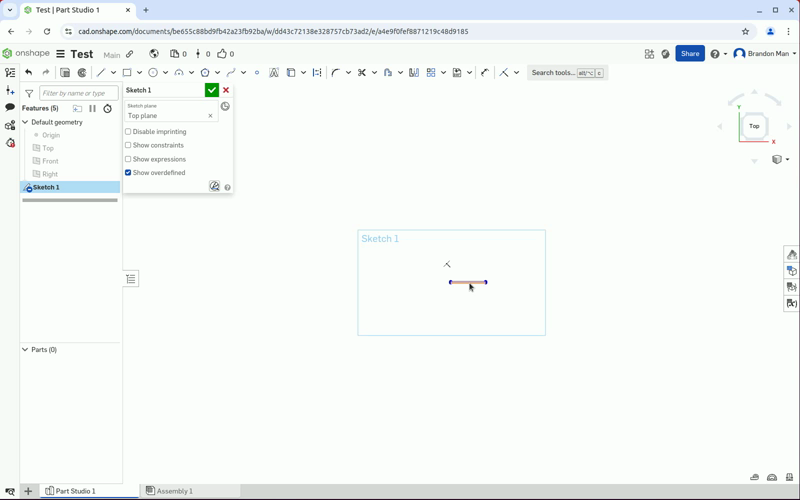
scroll(6)
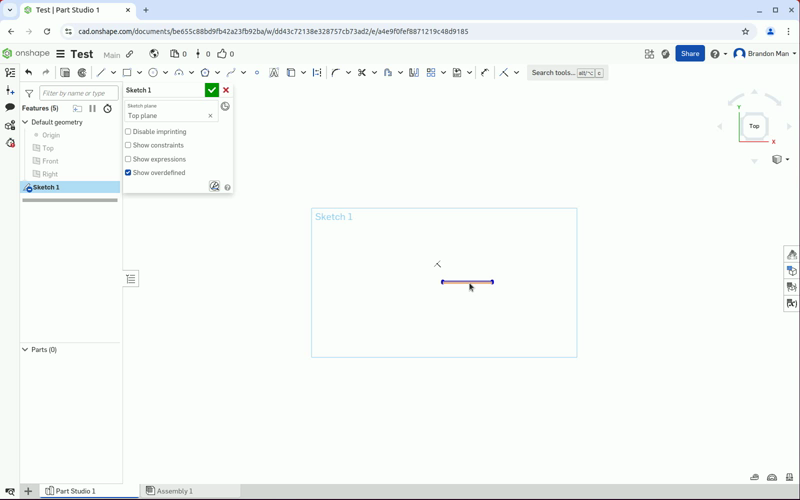
scroll(6)
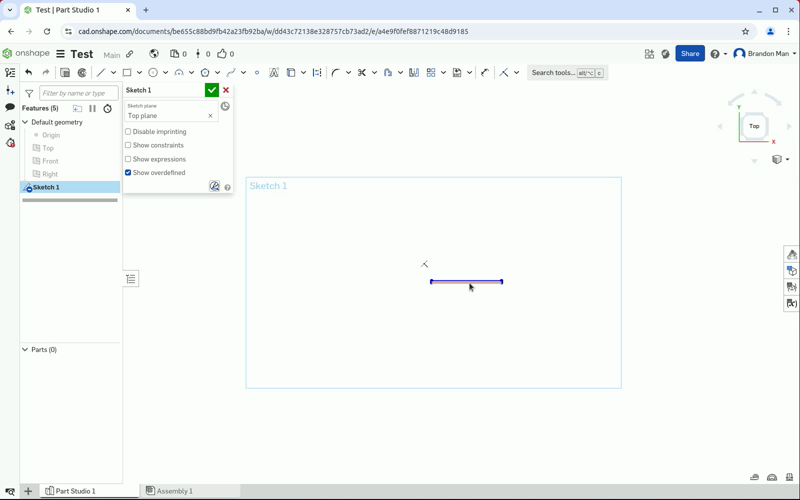
scroll(6)
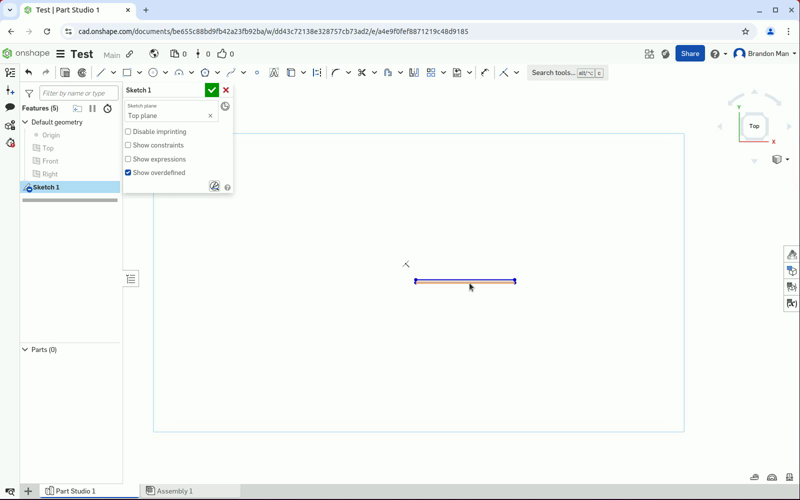
scroll(6)
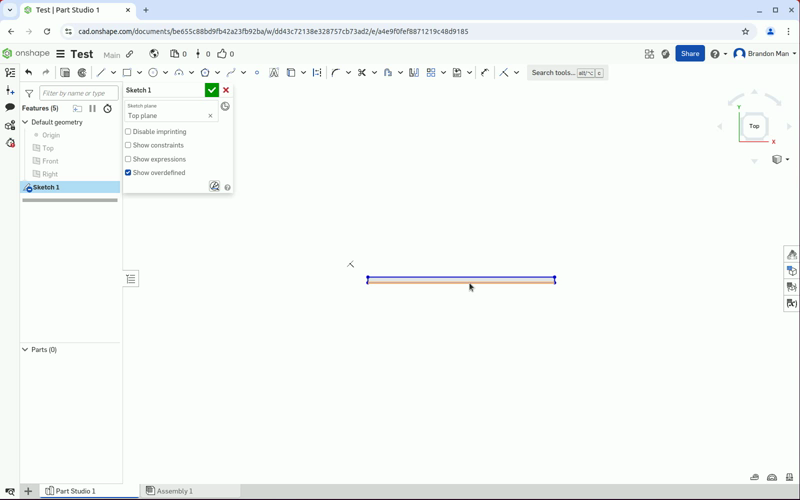
click(469, 282)
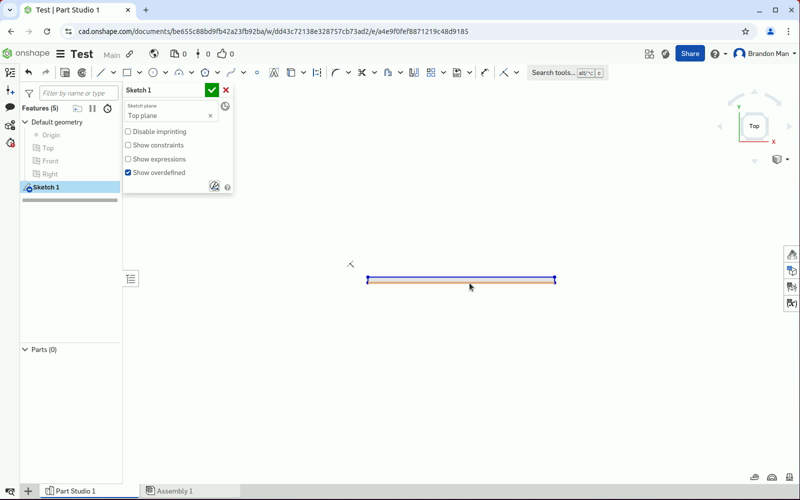
scroll(-6)
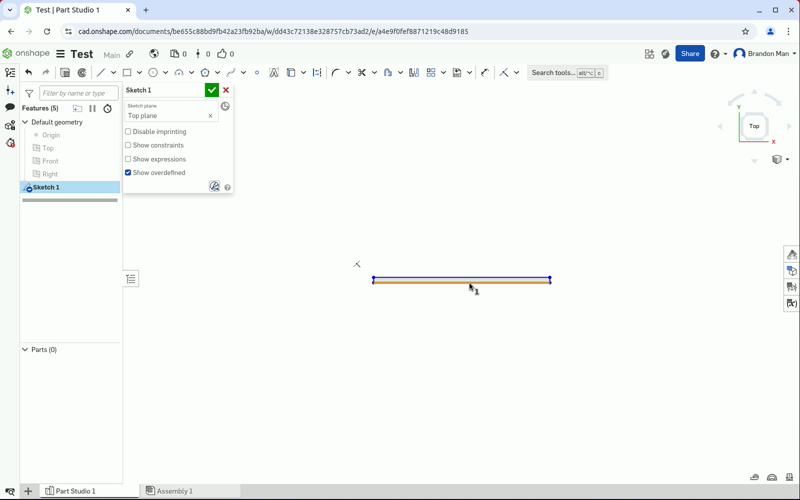
scroll(-6)
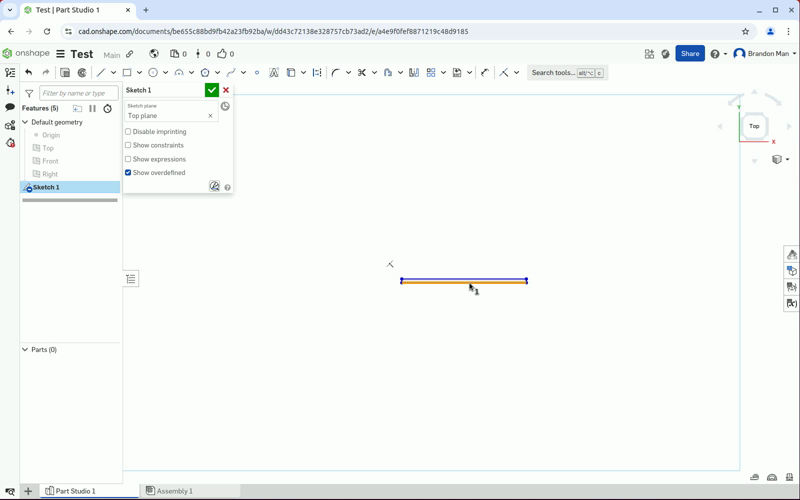
scroll(-6)
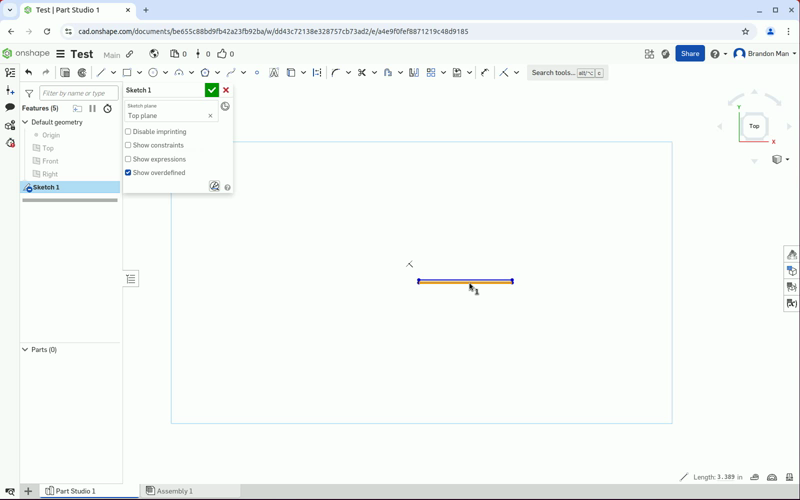
scroll(-6)
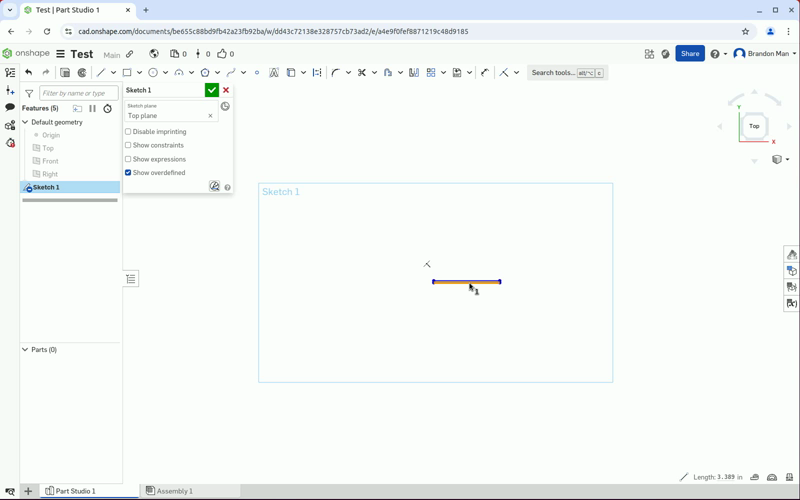
scroll(-6)
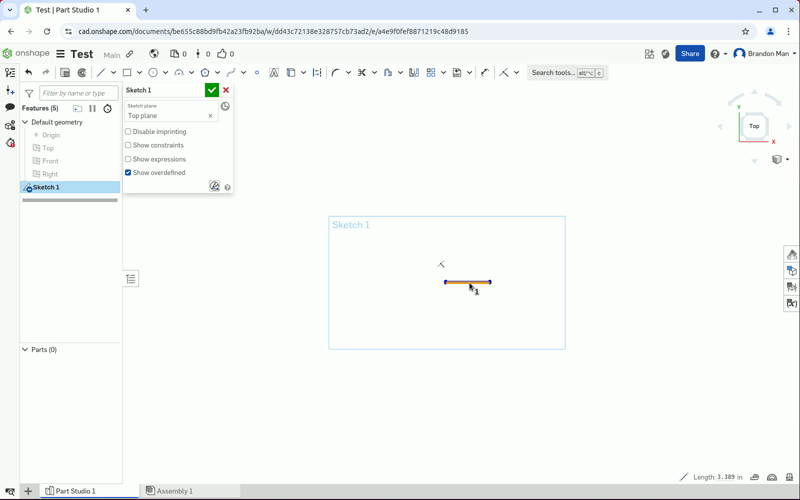
scroll(-6)
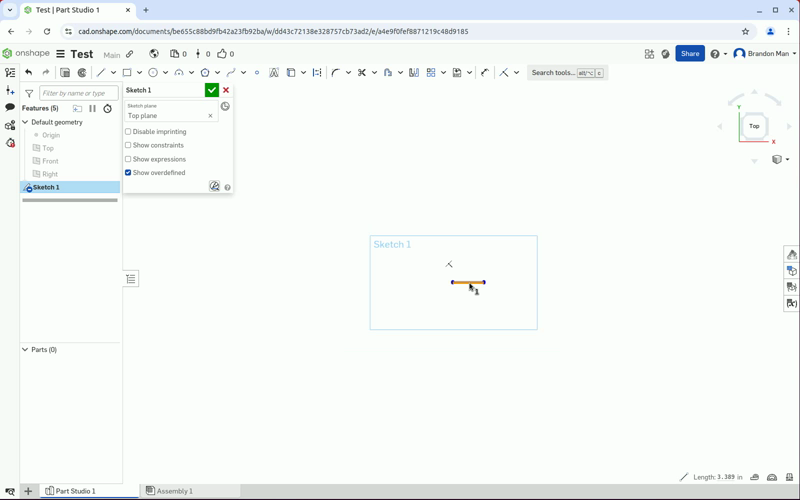
scroll(-6)
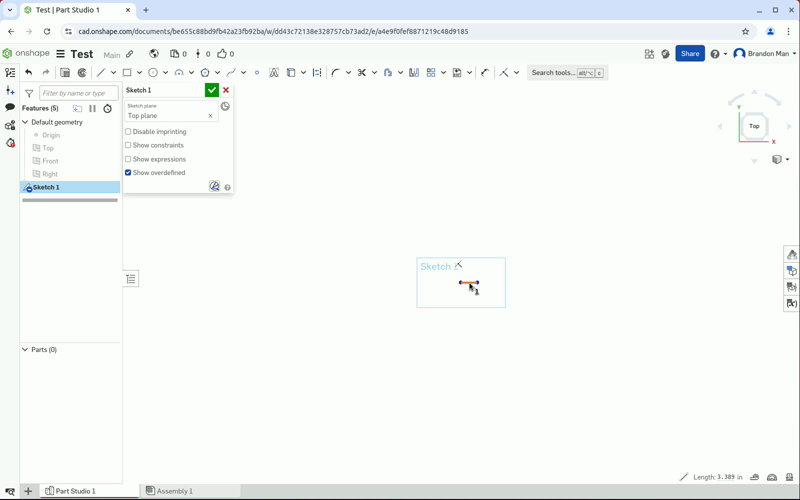
mouse_move(73, 352)
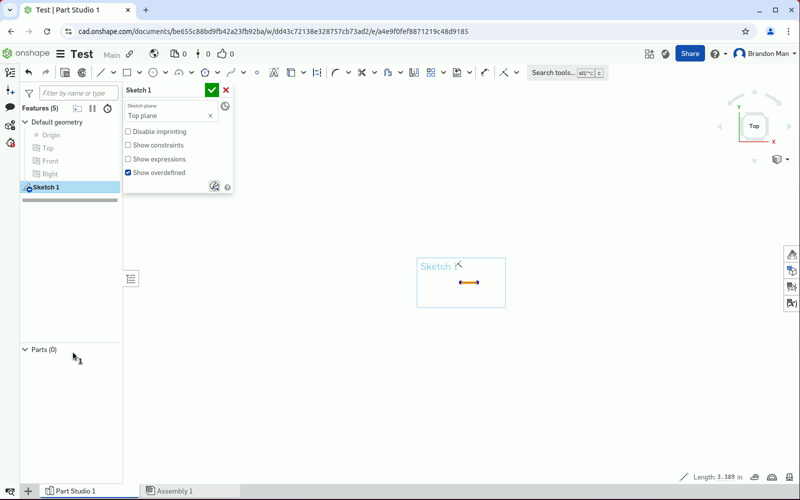
key(shift+y)
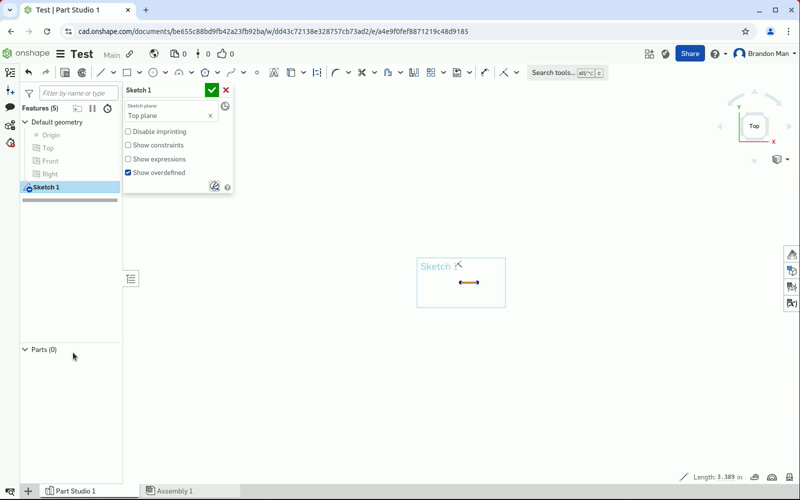
key(shift+e)
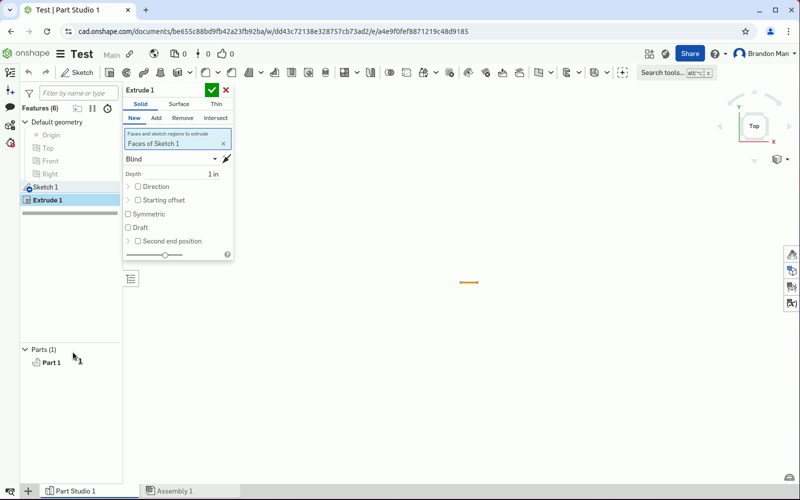
mouse_move(143, 106)
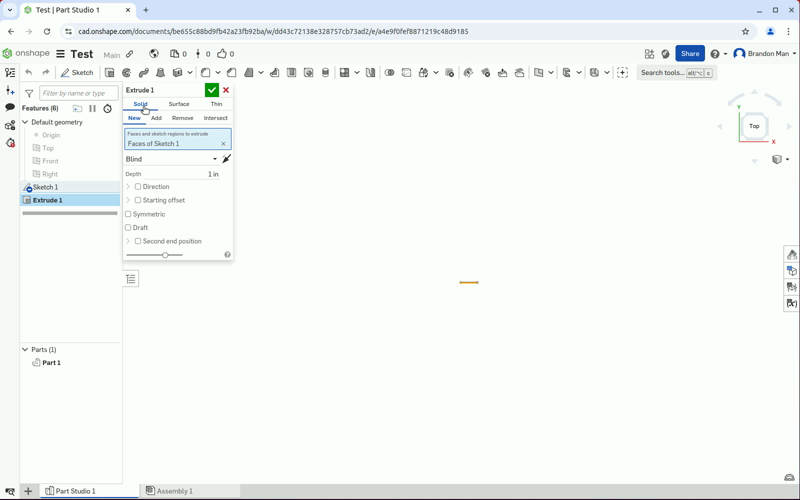
click(143, 106)
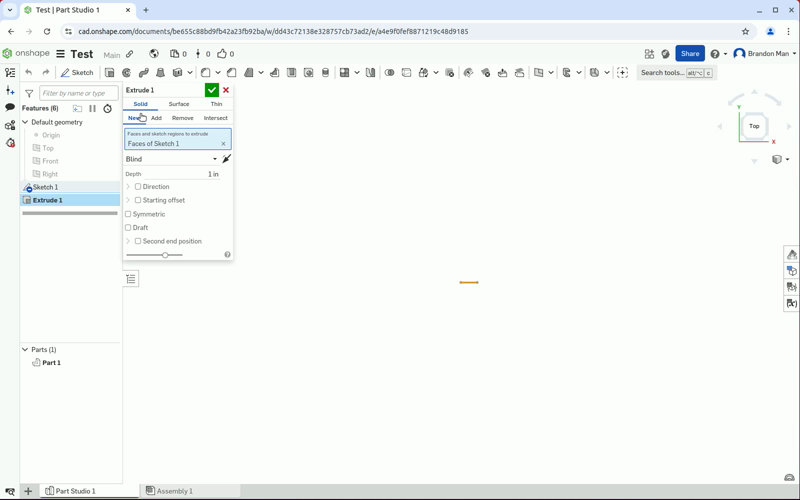
mouse_move(137, 120)
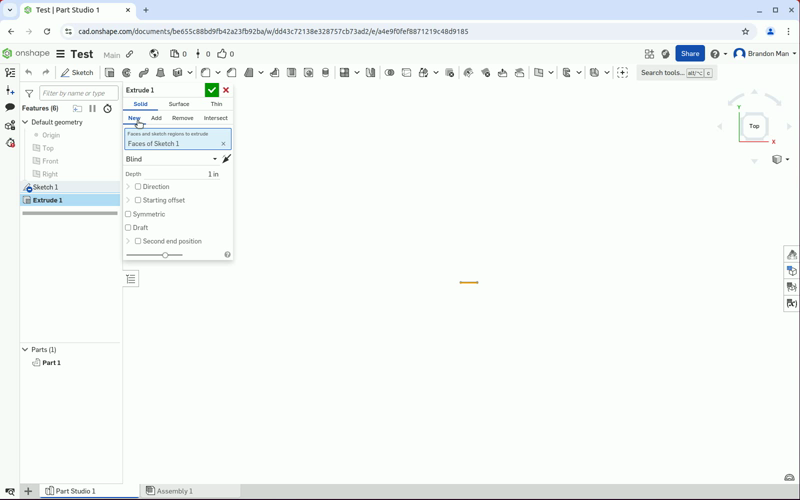
click(137, 120)
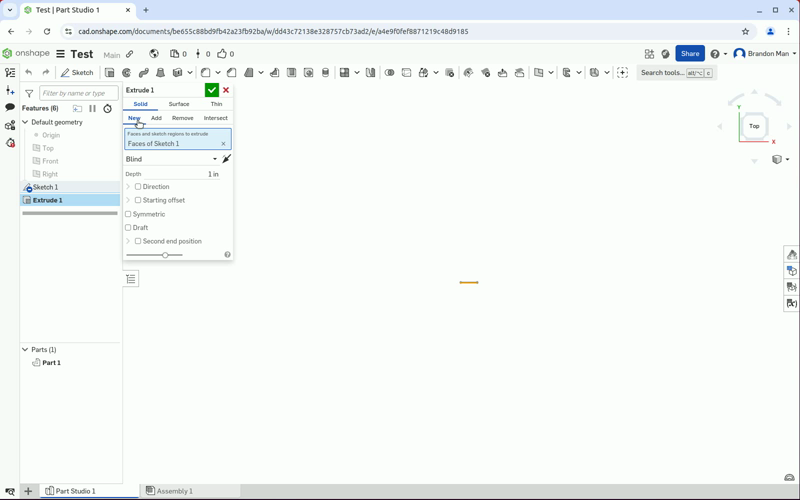
key(tab, 4)
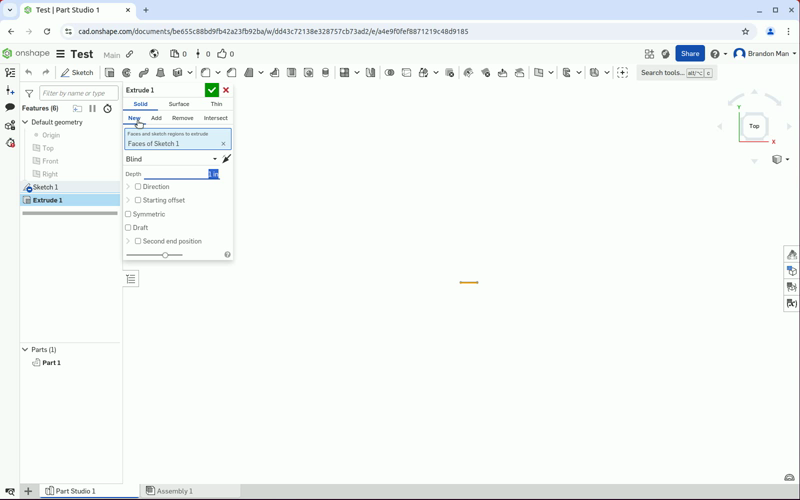
text(12.276)
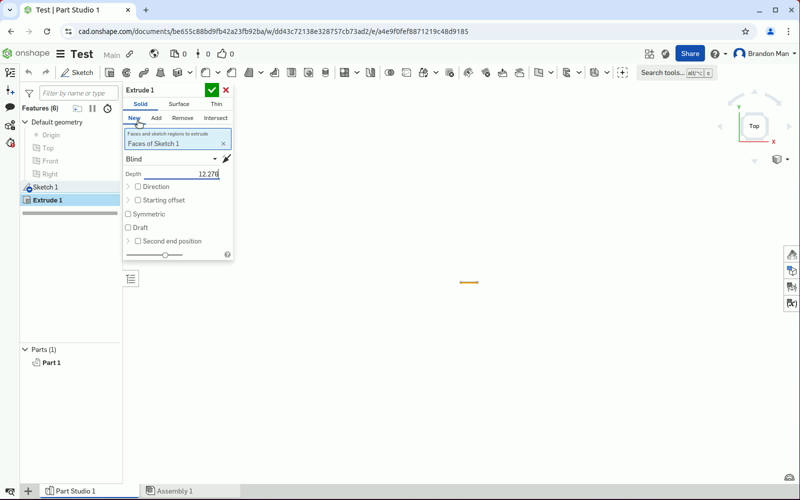
key(enter)
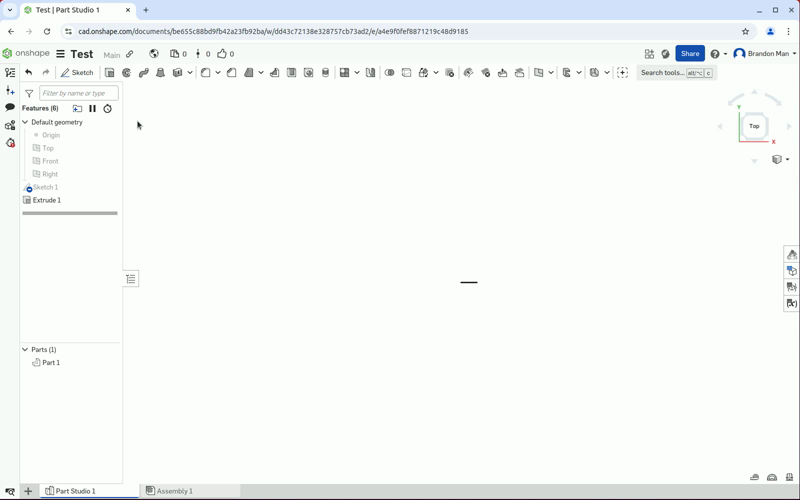
key(shift+h)
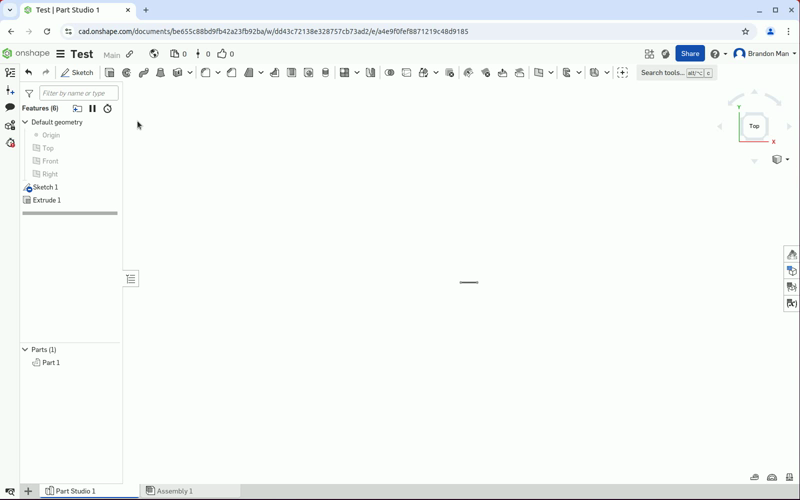
key(shift+h)
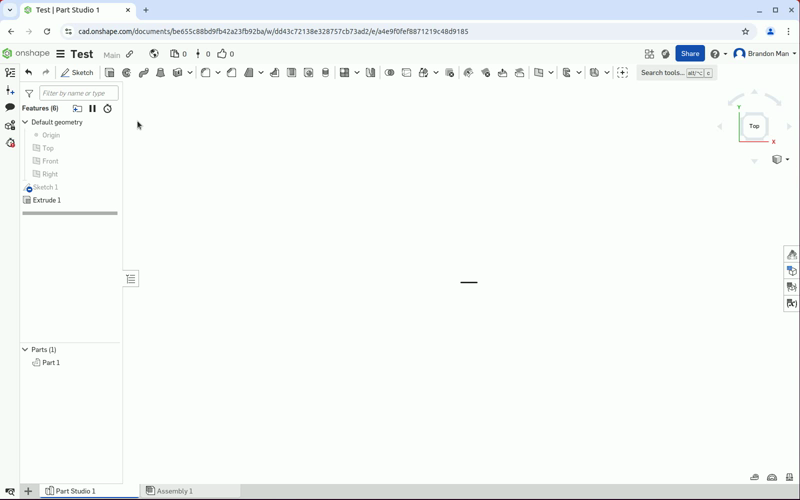
mouse_move(73, 189)
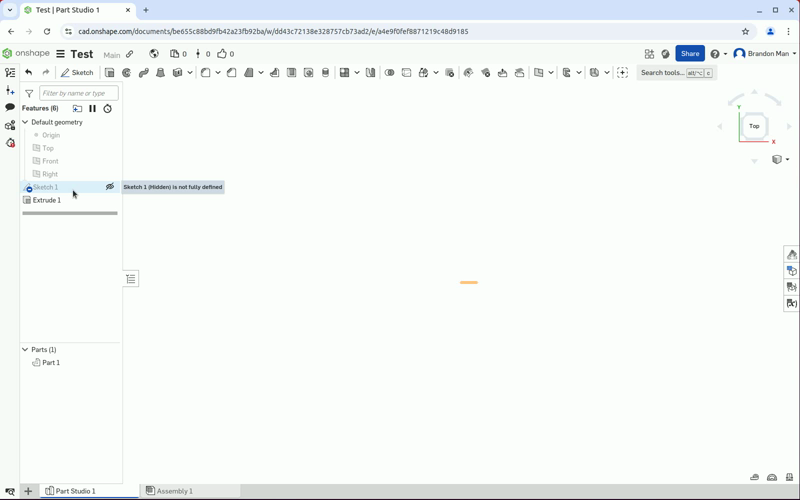
click(73, 189)
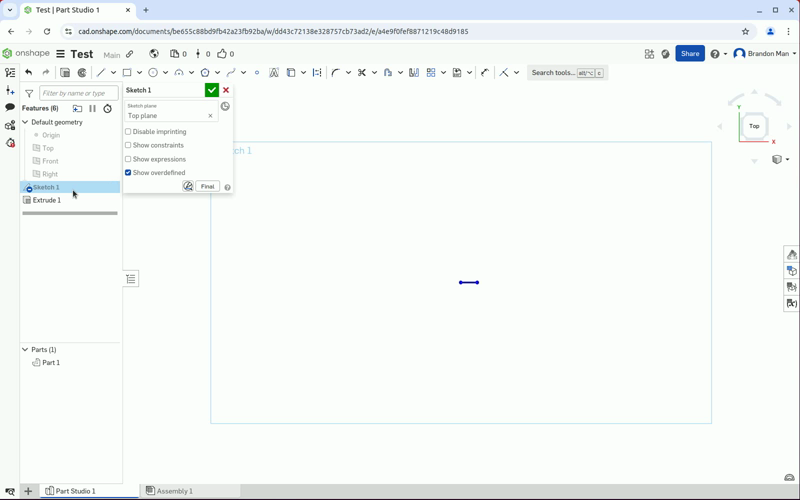
mouse_move(229, 92)
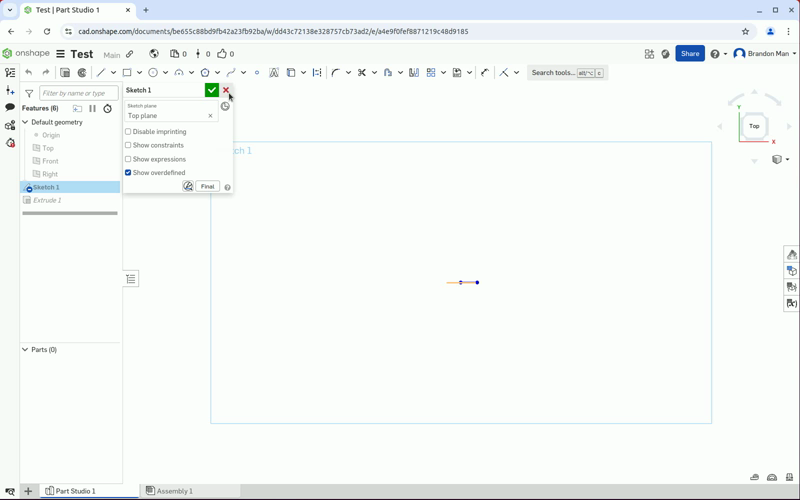
click(229, 92)
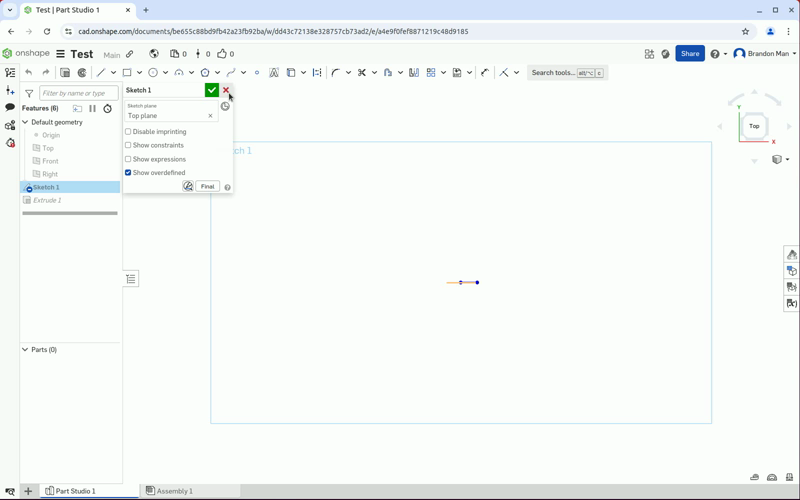
key(shift+s)
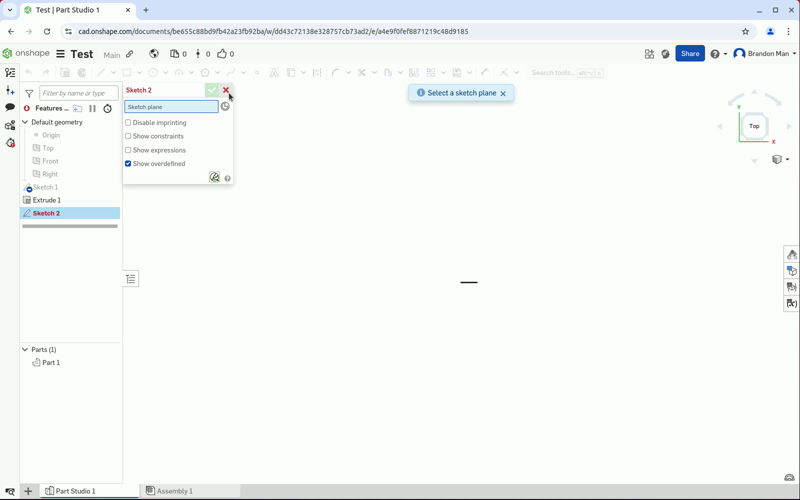
mouse_move(73, 150)
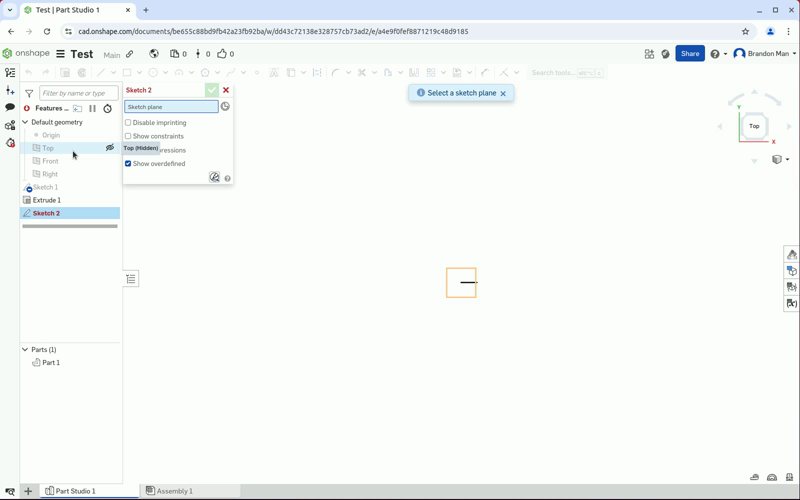
click(73, 150)
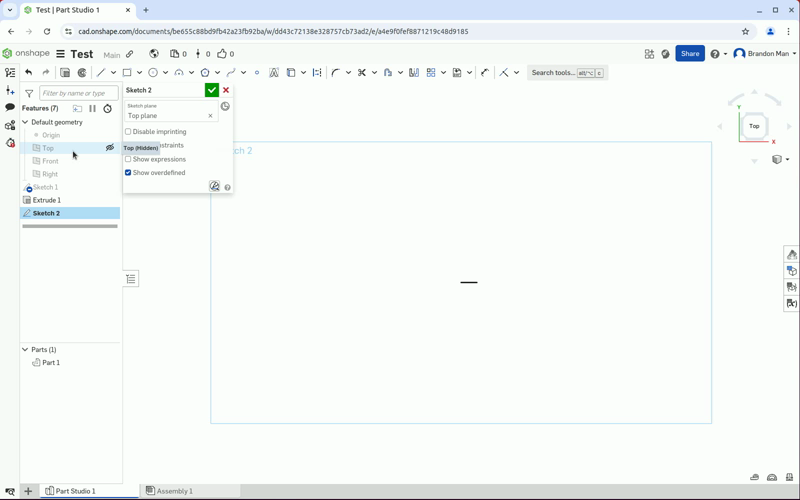
mouse_move(73, 352)
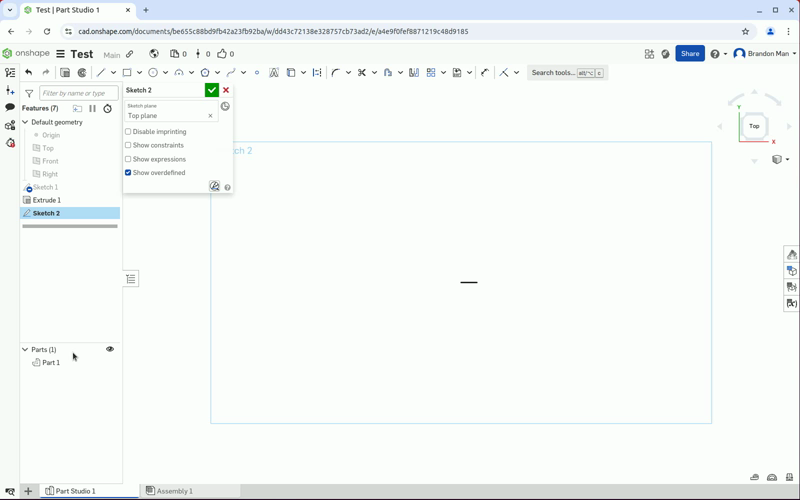
key(y)
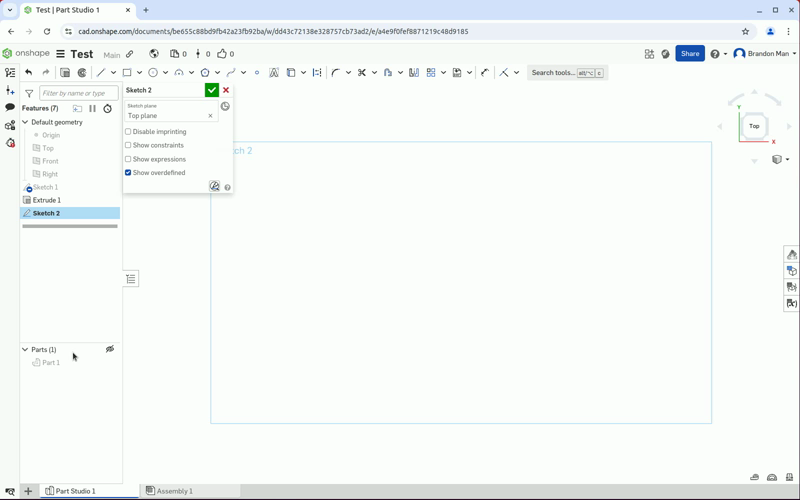
key(l)
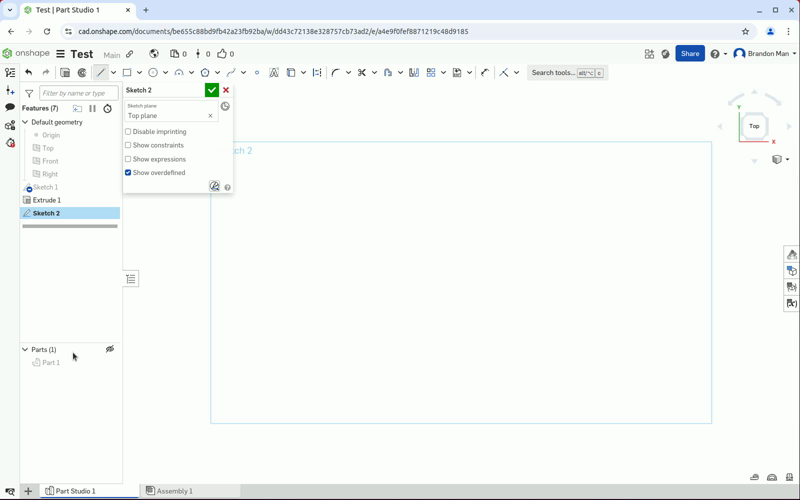
key_down(shift)
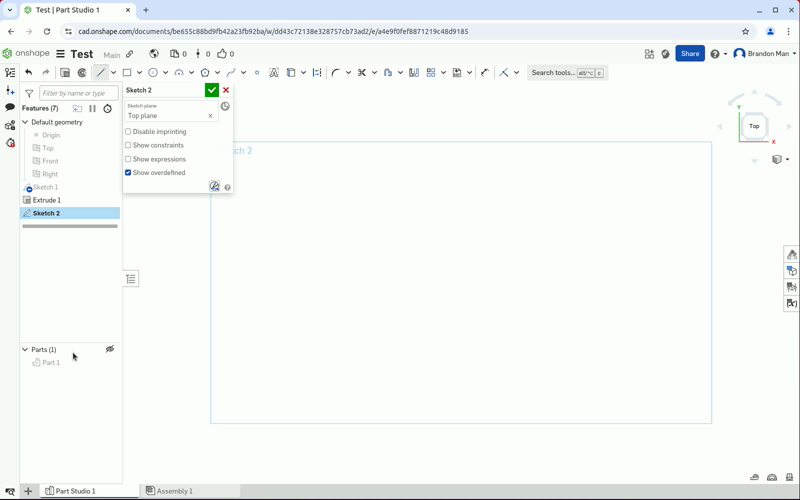
mouse_move(460, 288)
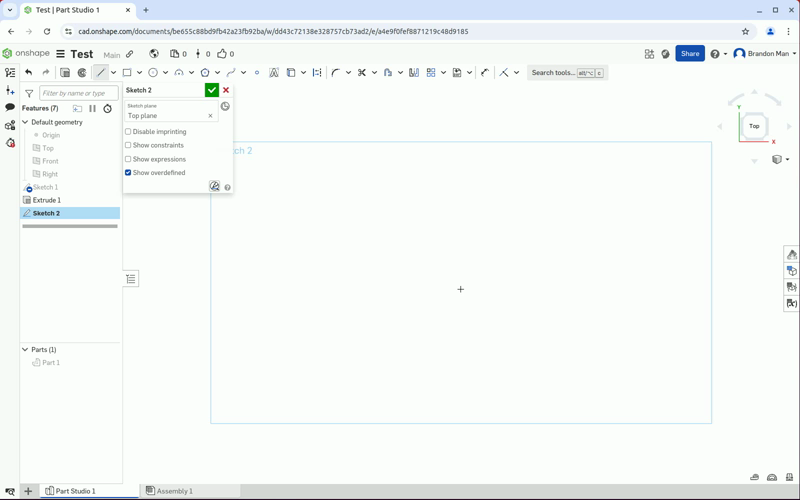
click(460, 288)
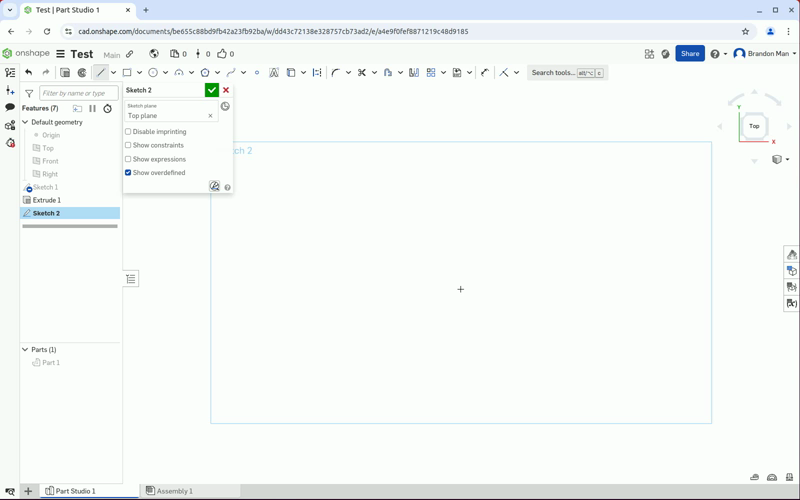
key_up(shift)
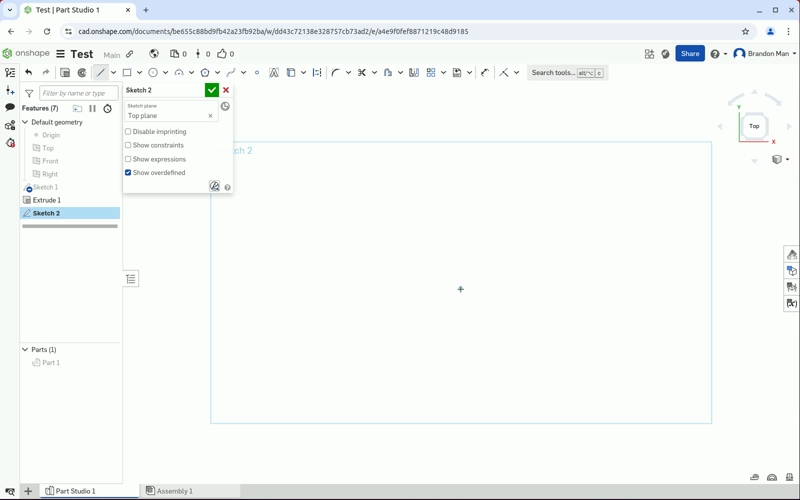
key_down(shift)
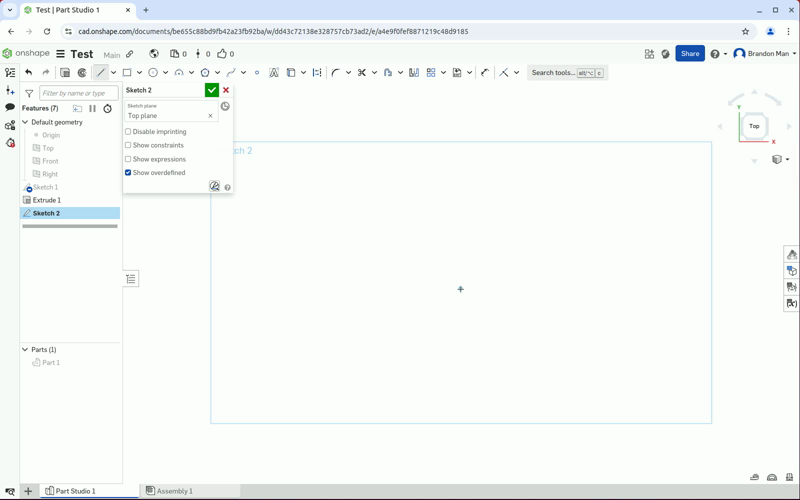
mouse_move(490, 288)
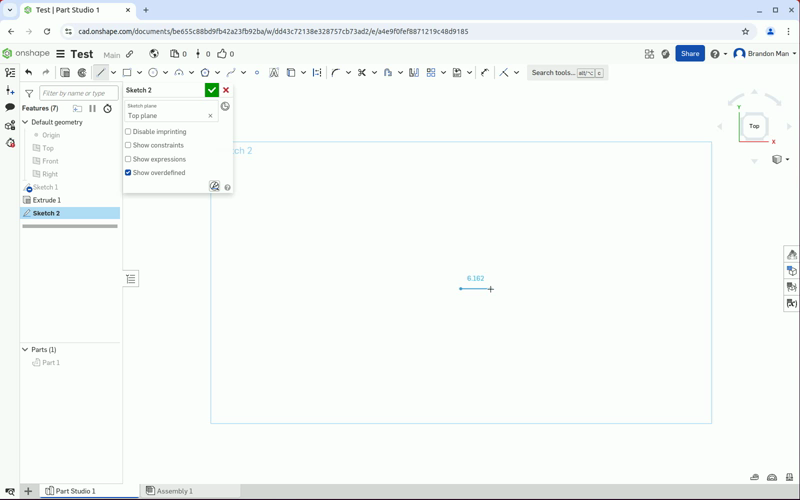
mouse_move(483, 288)
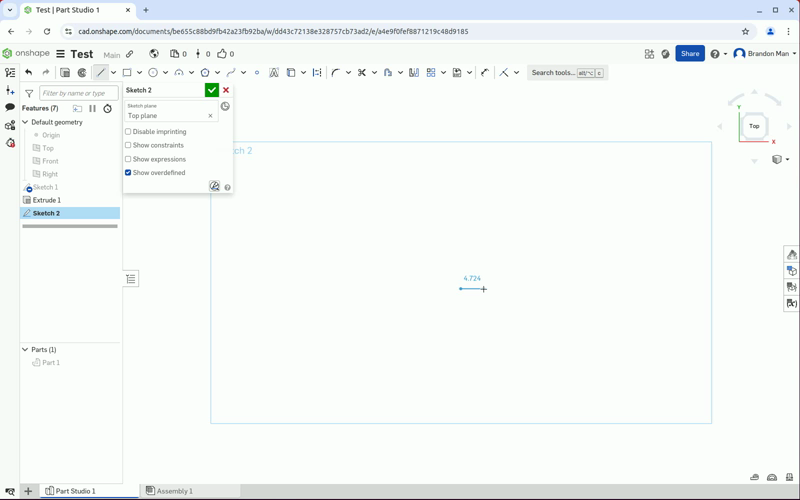
click(483, 288)
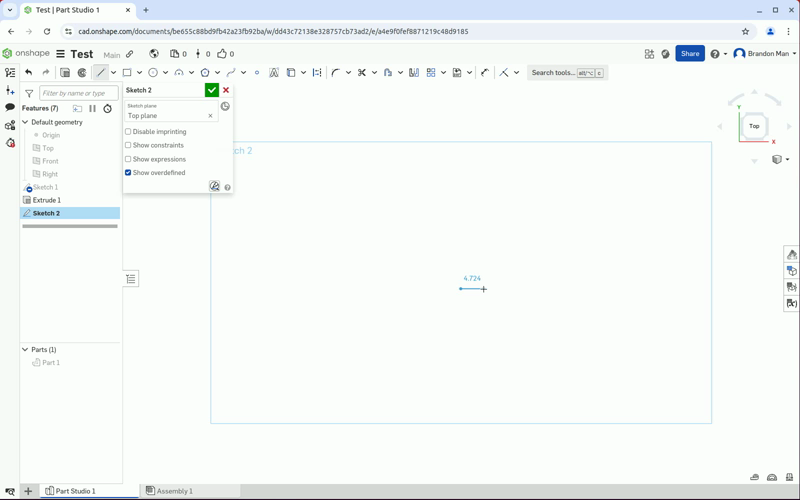
key_up(shift)
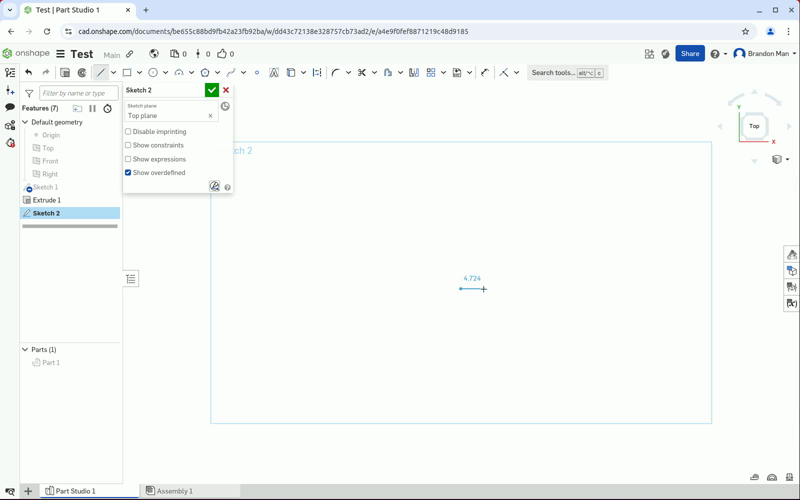
key_down(shift)
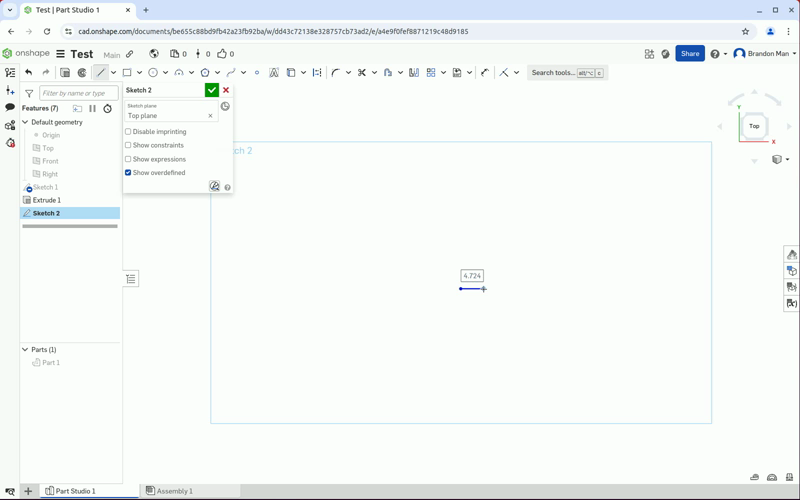
mouse_move(513, 288)
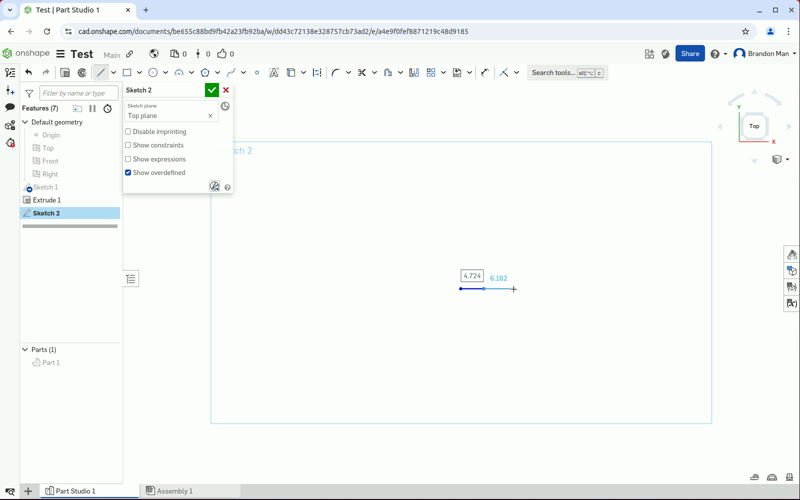
mouse_move(483, 287)
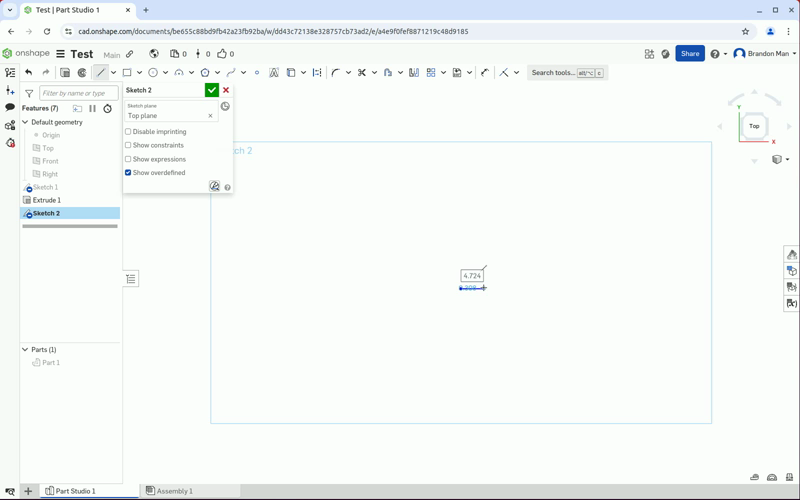
scroll(6)
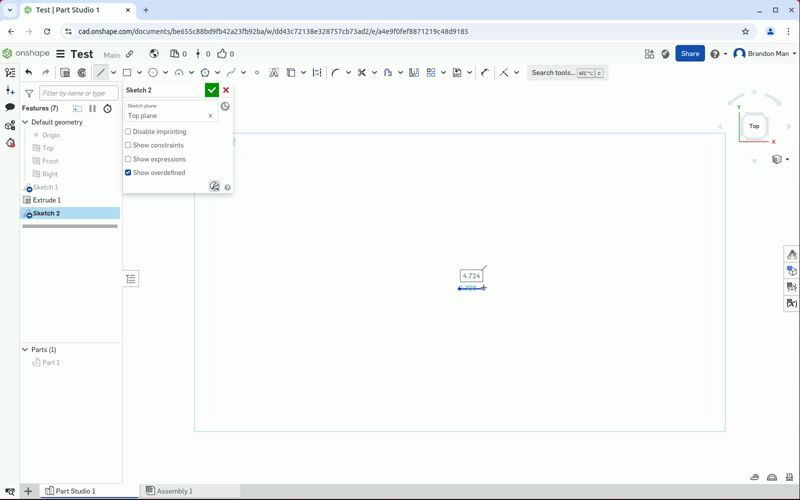
scroll(6)
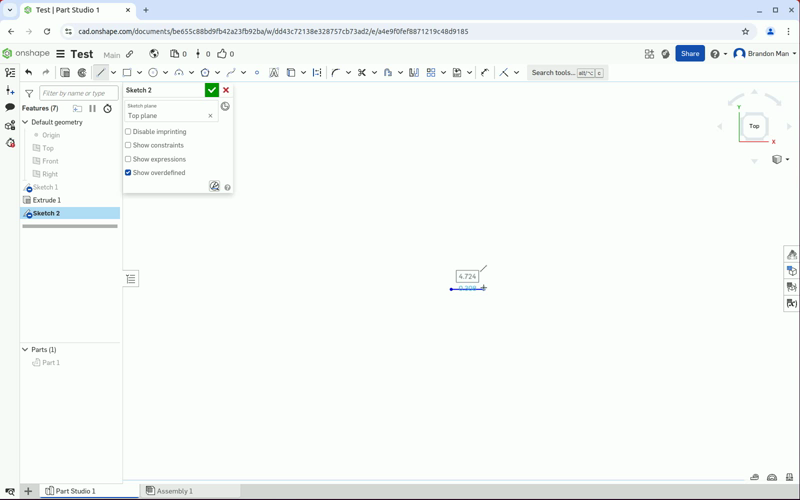
scroll(6)
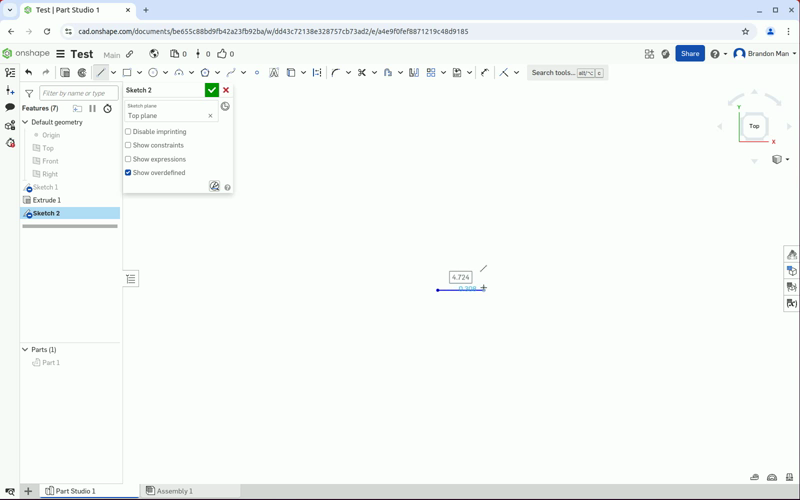
scroll(6)
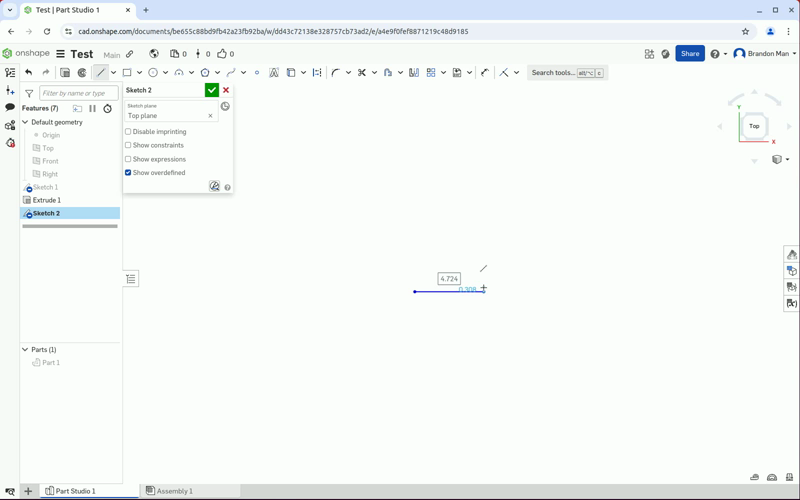
scroll(6)
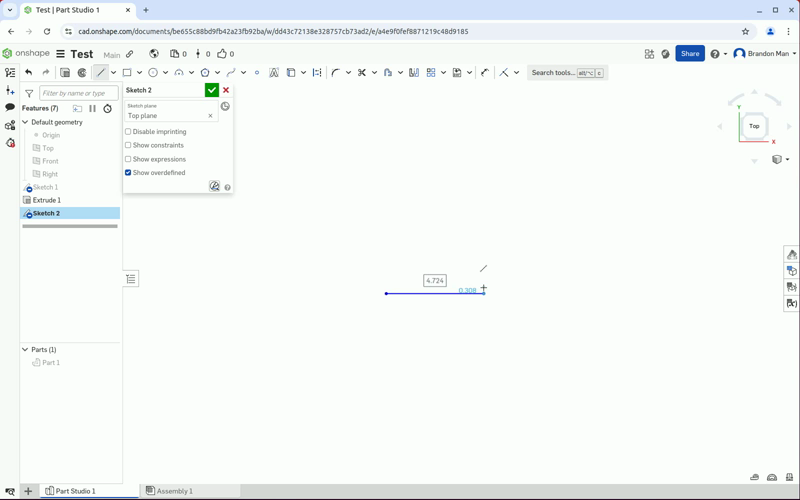
scroll(6)
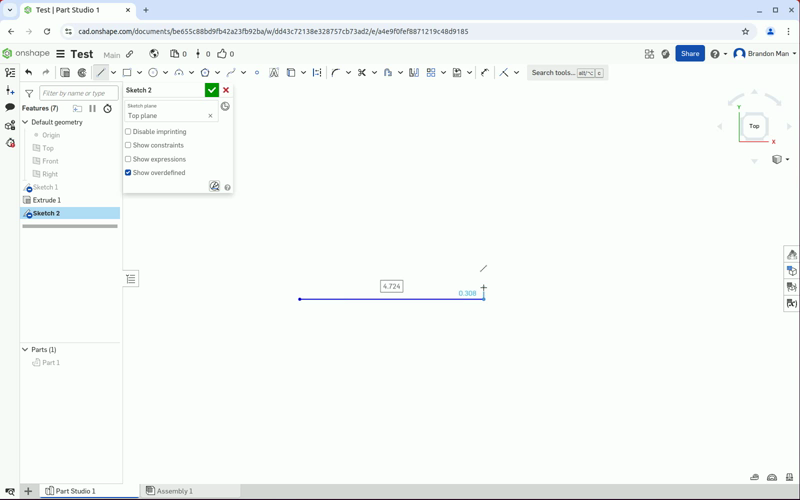
scroll(6)
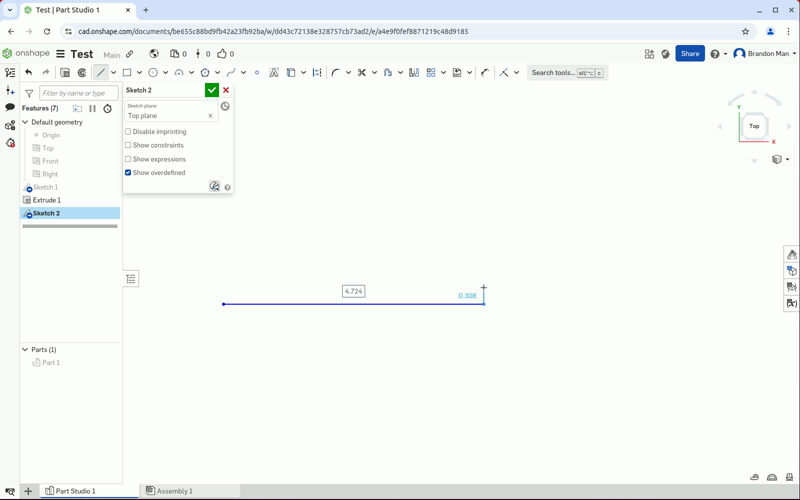
click(483, 287)
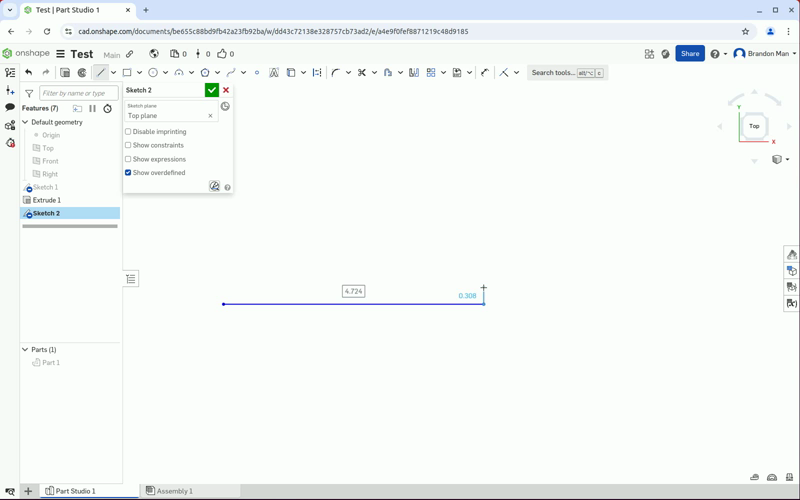
scroll(-6)
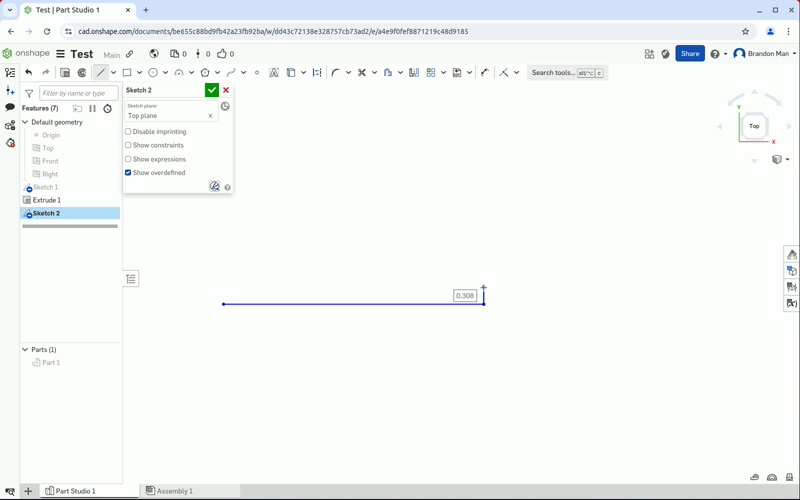
scroll(-6)
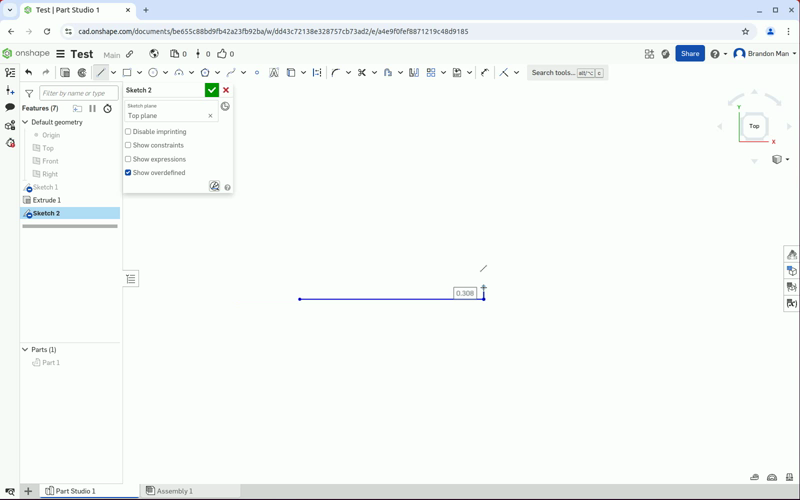
scroll(-6)
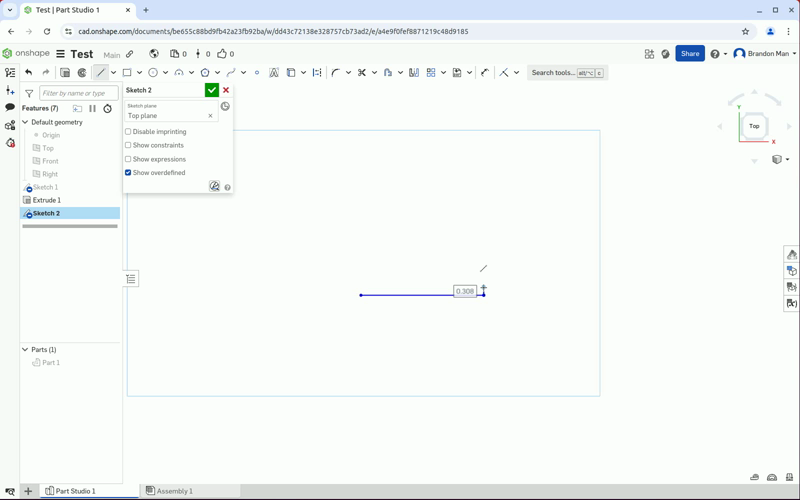
scroll(-6)
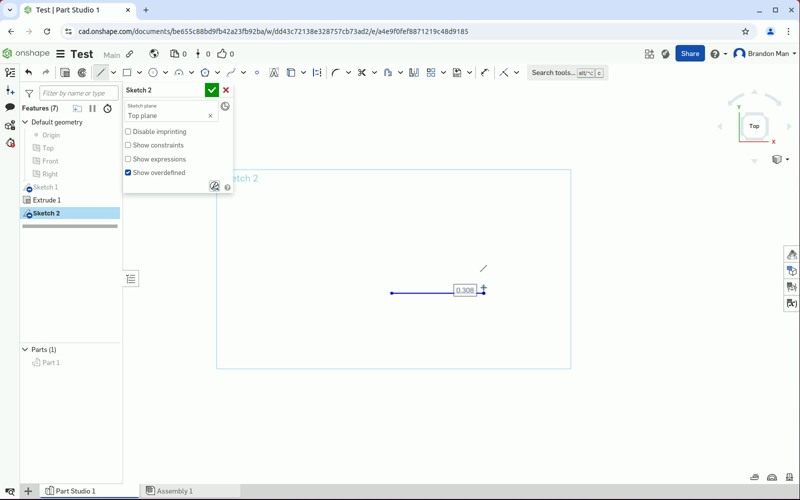
scroll(-6)
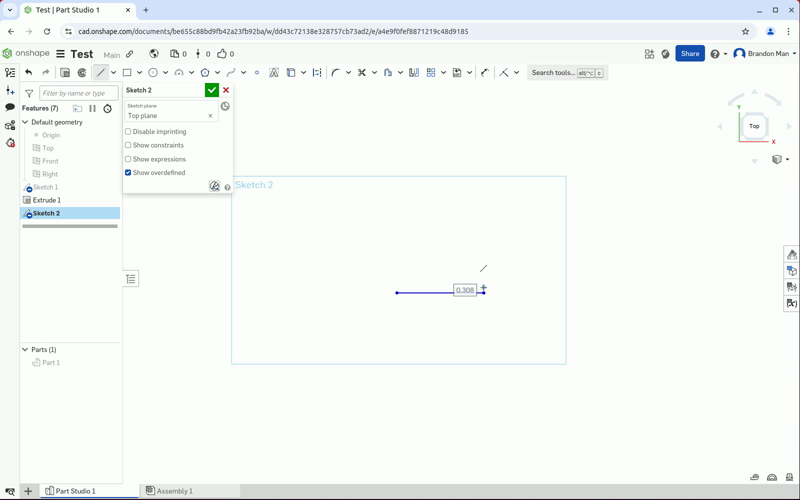
scroll(-6)
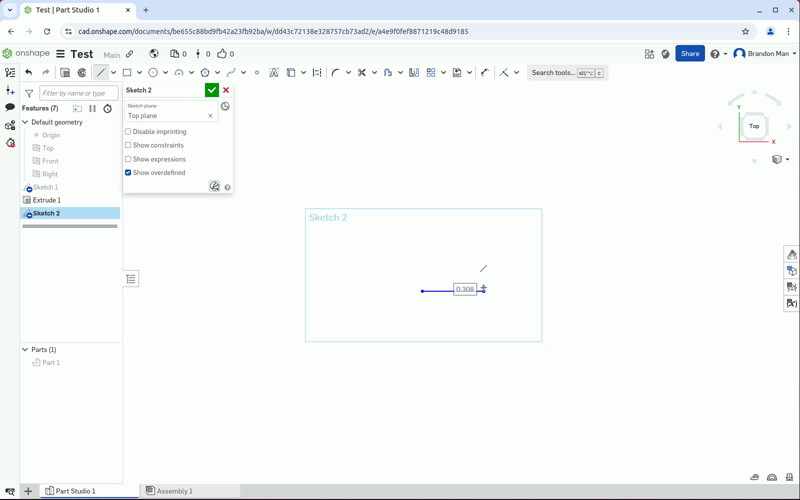
scroll(-6)
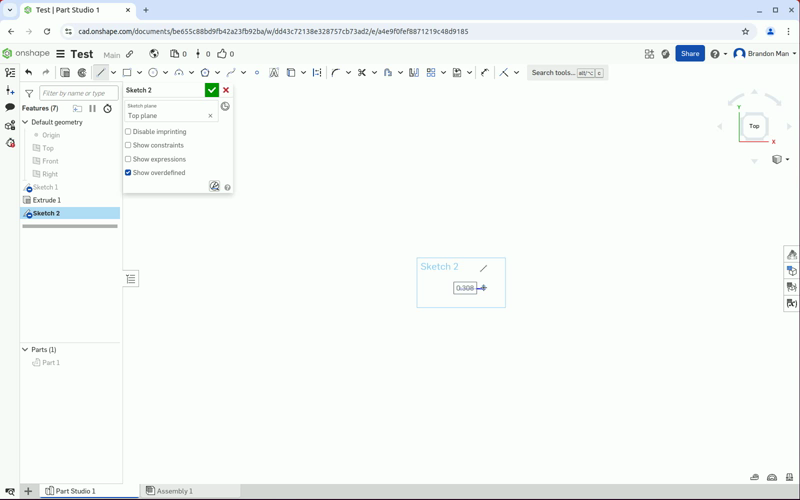
key_up(shift)
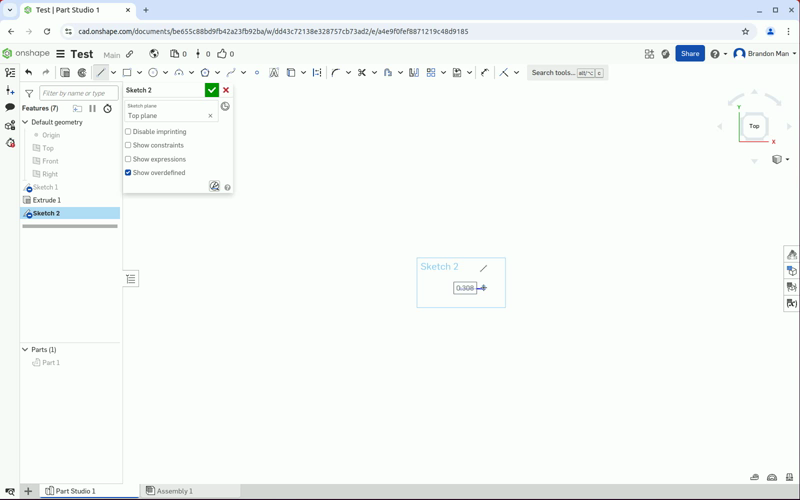
key_down(shift)
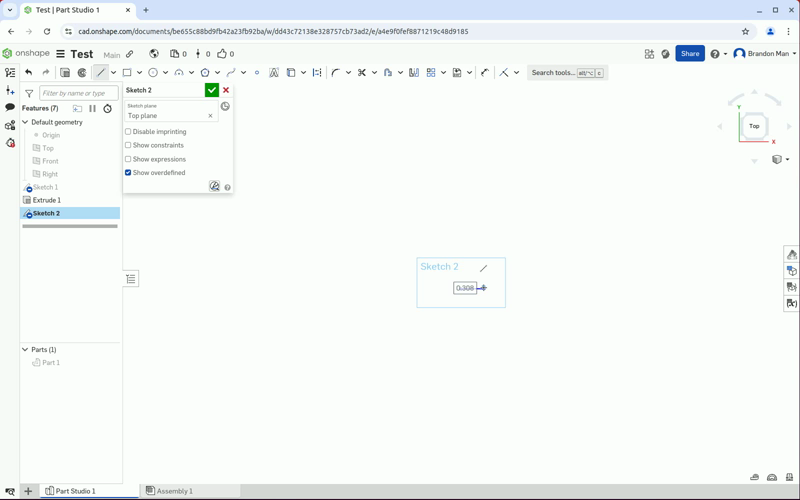
mouse_move(513, 287)
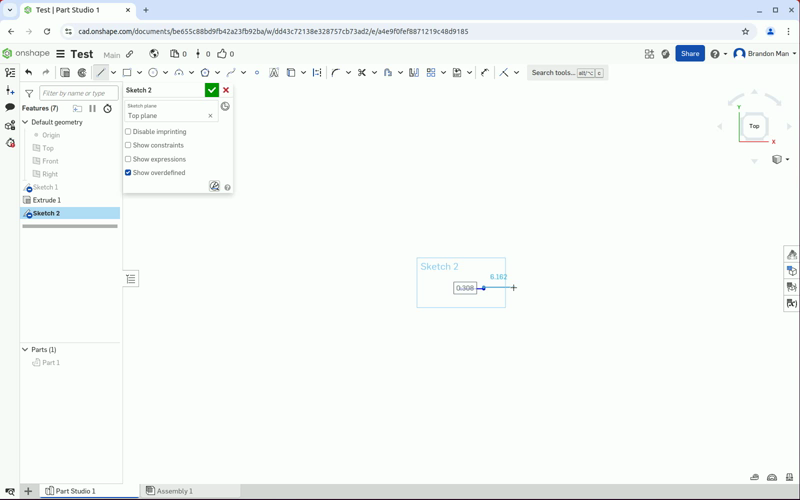
mouse_move(460, 287)
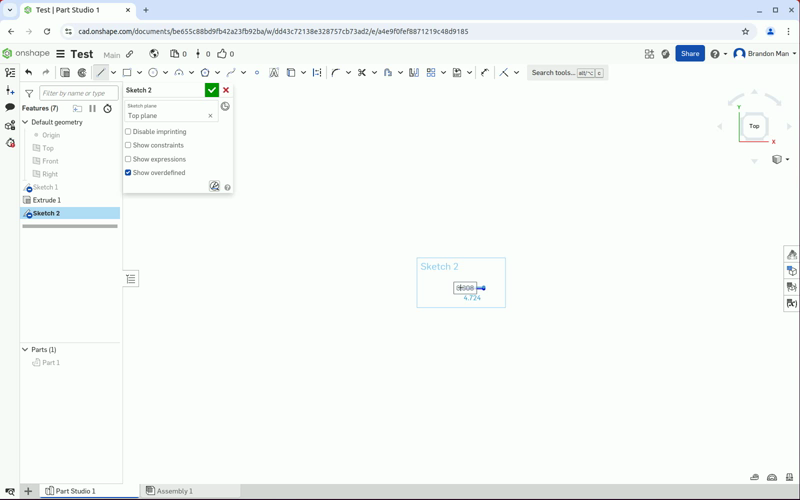
scroll(6)
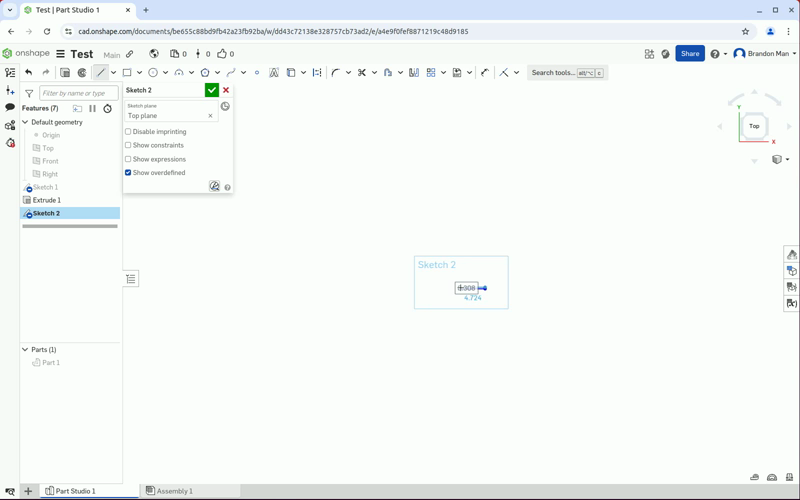
scroll(6)
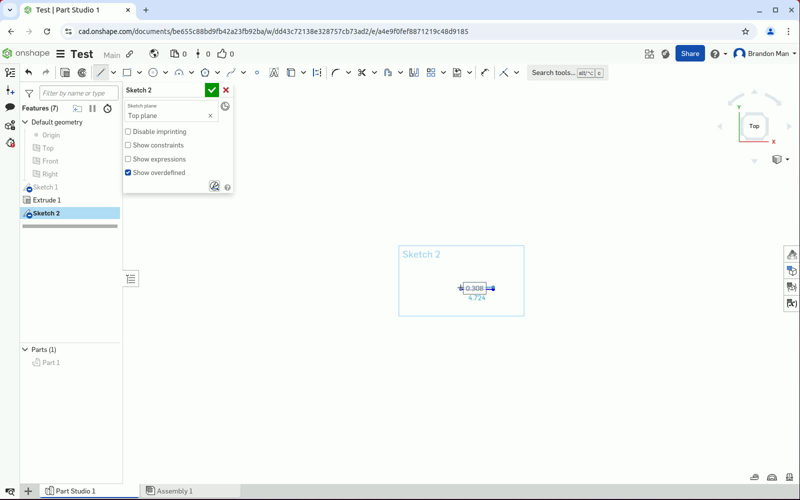
scroll(6)
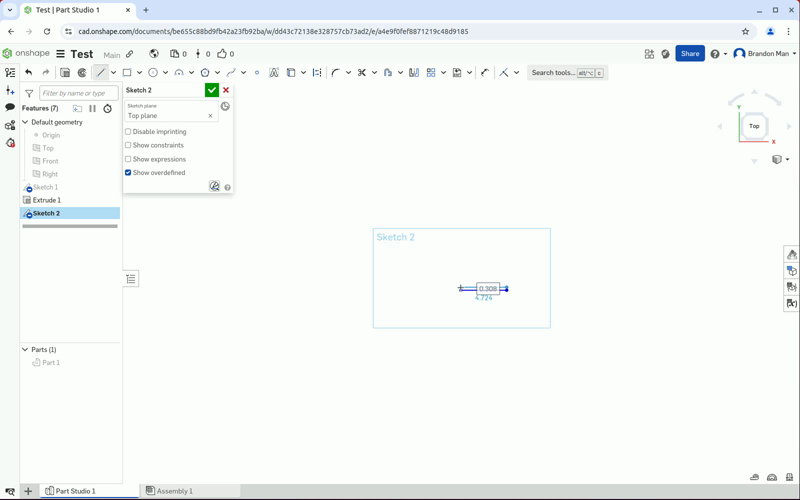
scroll(6)
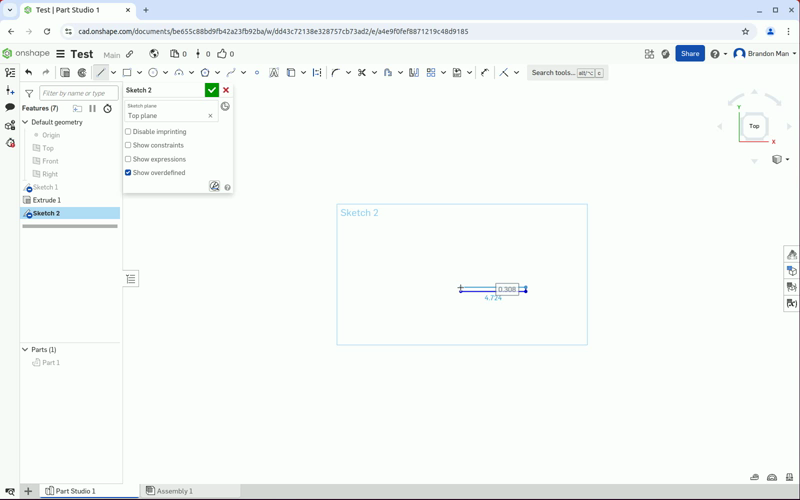
scroll(6)
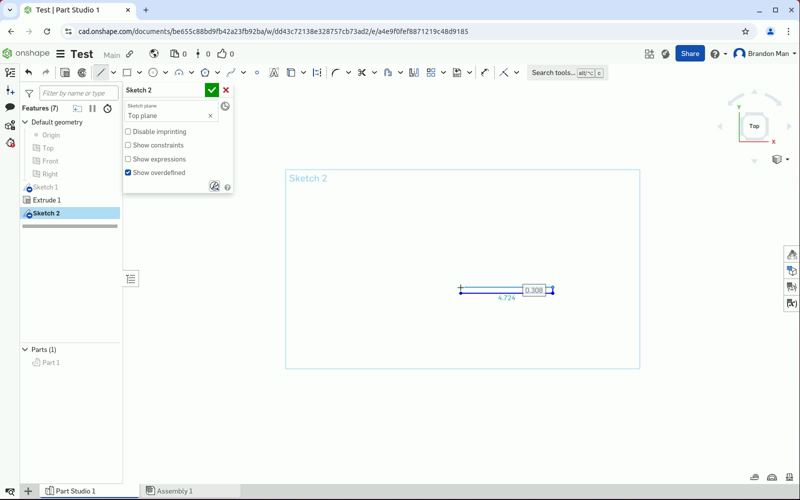
scroll(6)
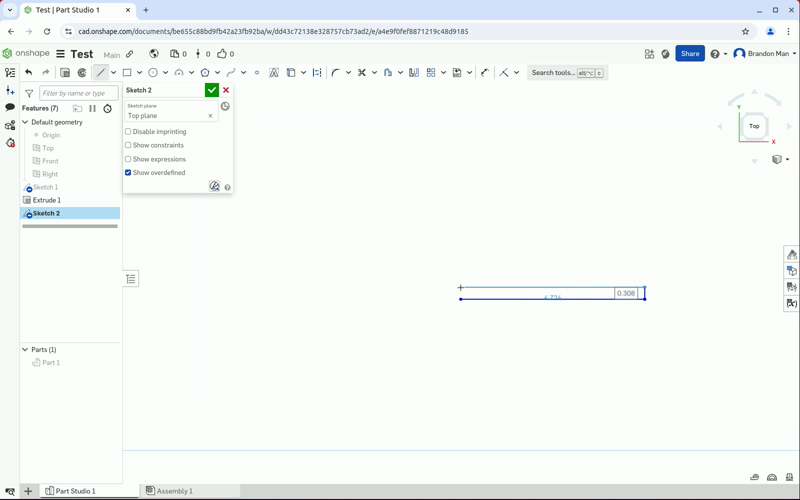
scroll(6)
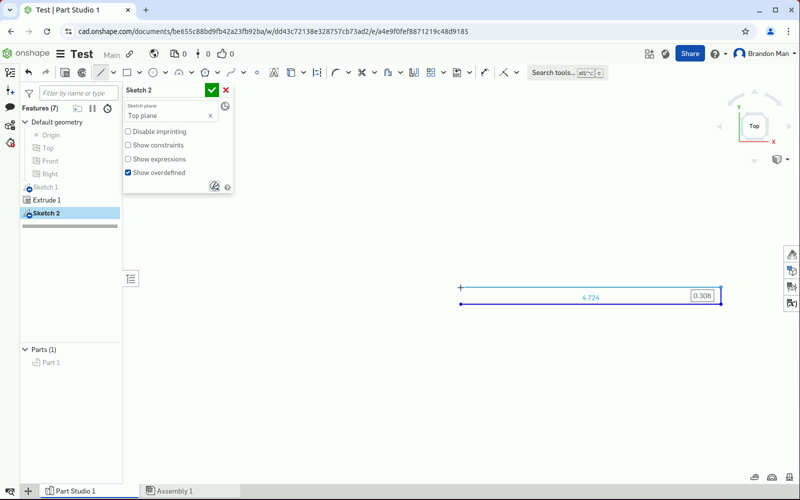
click(460, 287)
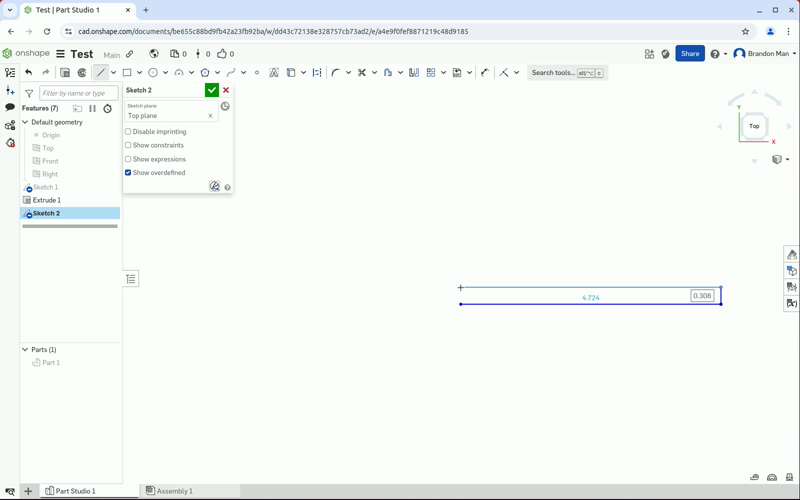
scroll(-6)
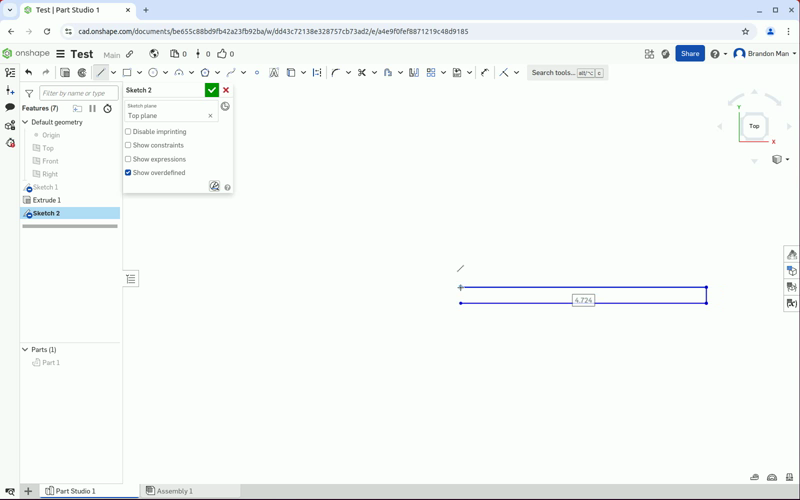
scroll(-6)
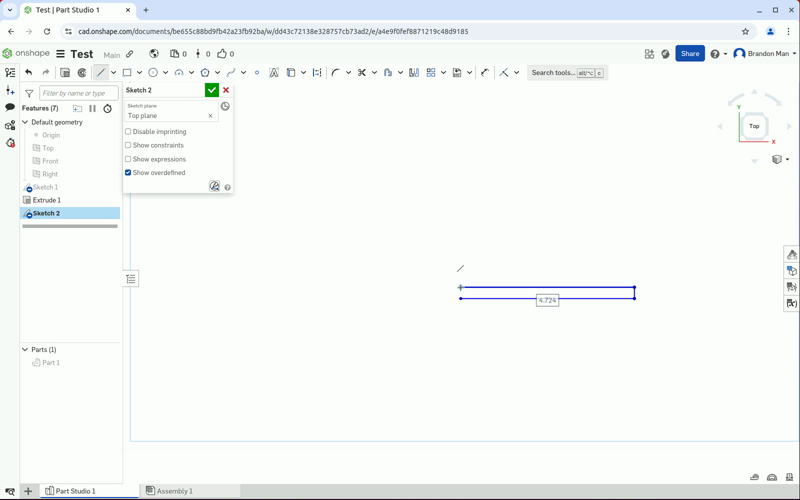
scroll(-6)
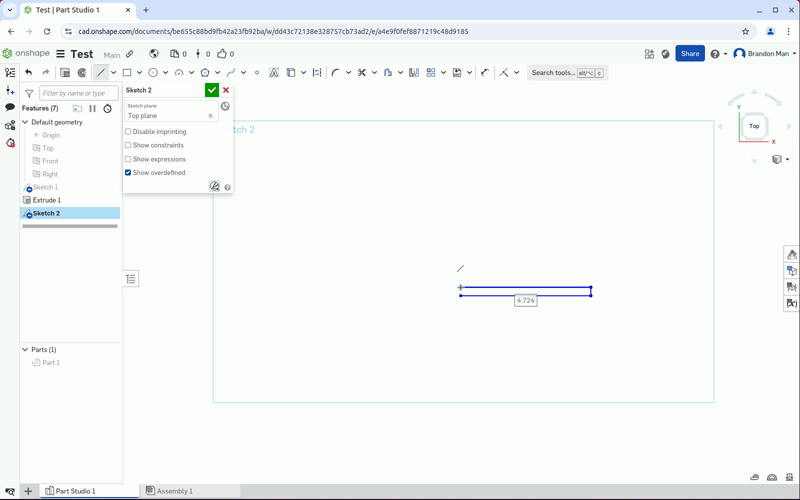
scroll(-6)
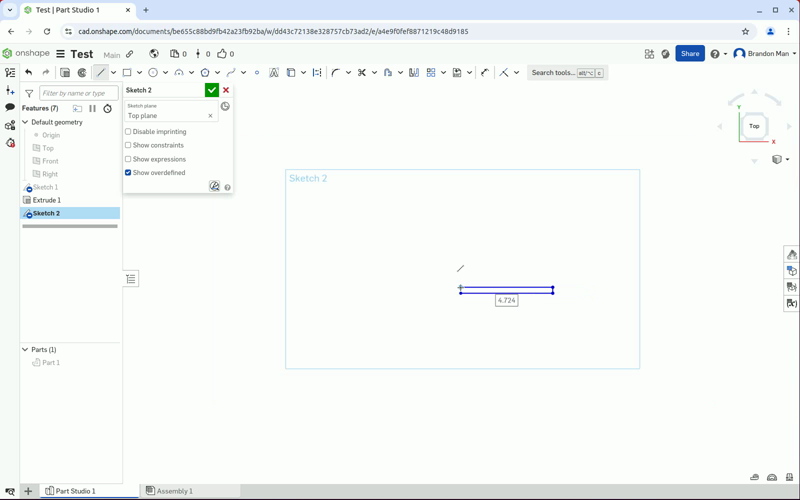
scroll(-6)
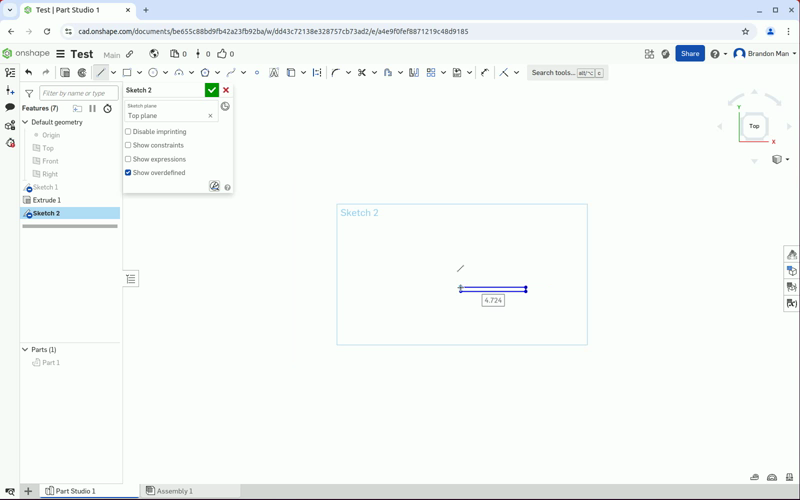
scroll(-6)
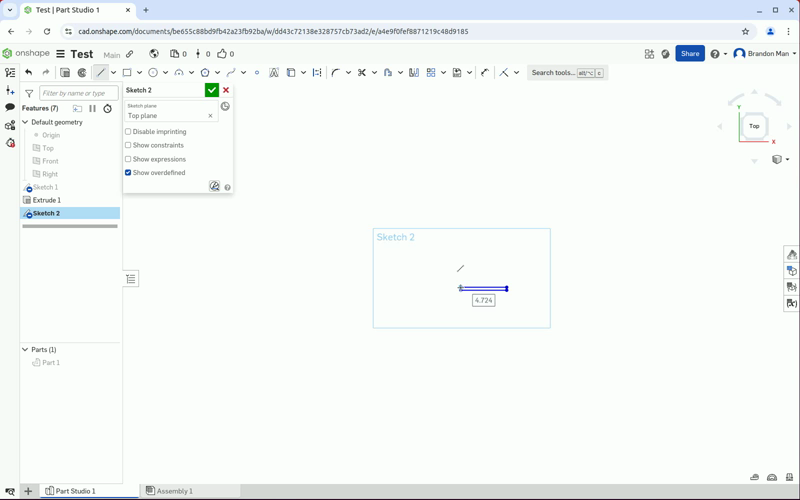
scroll(-6)
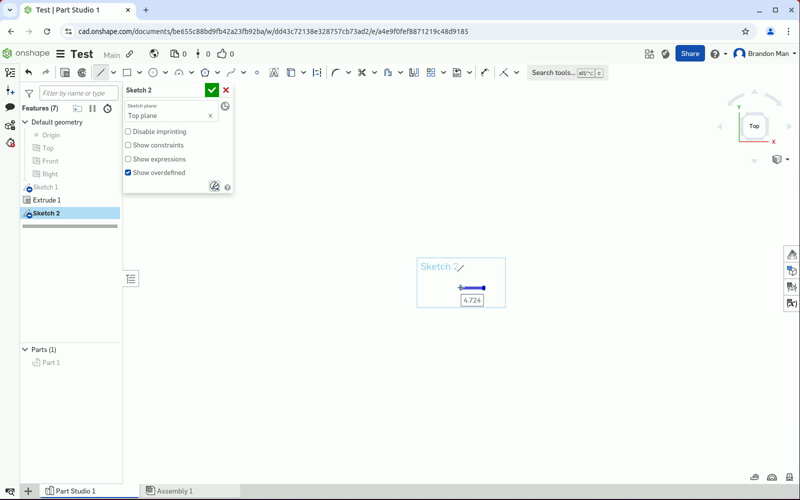
key_up(shift)
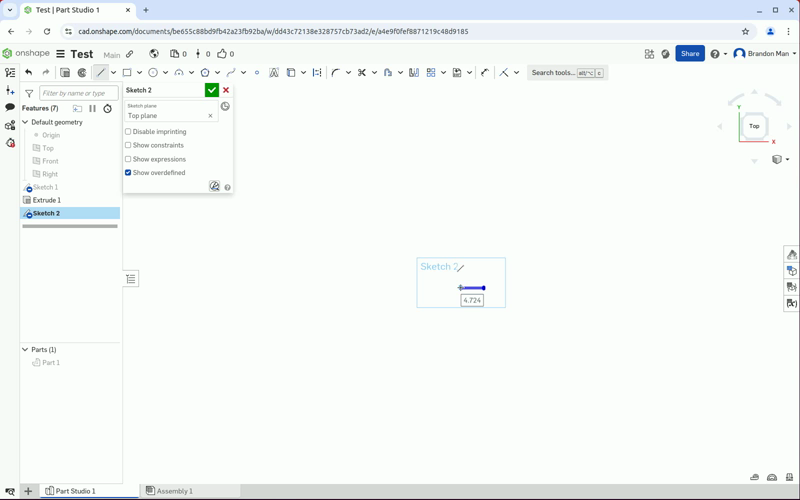
mouse_move(490, 287)
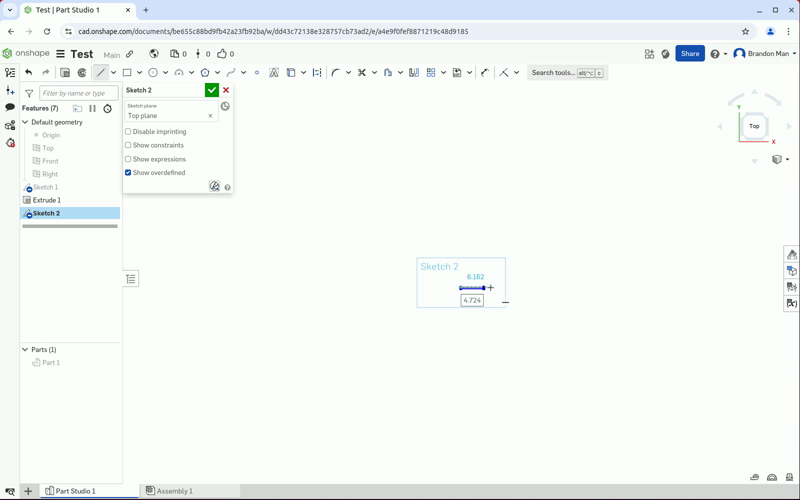
key_down(shift)
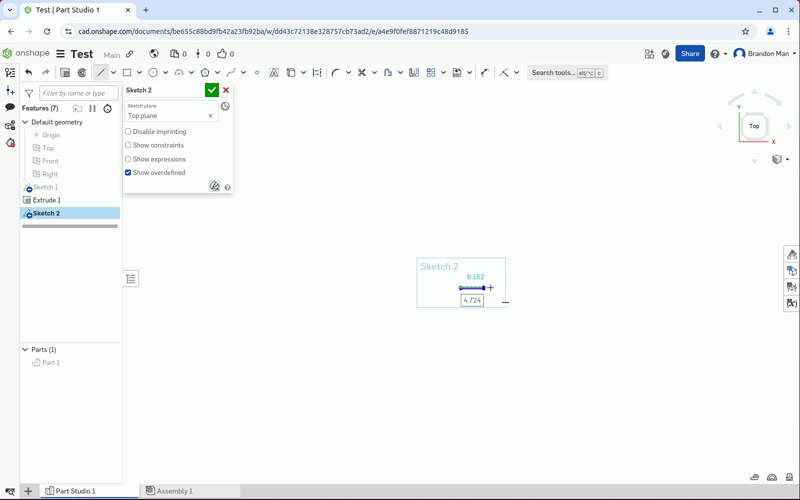
mouse_move(460, 288)
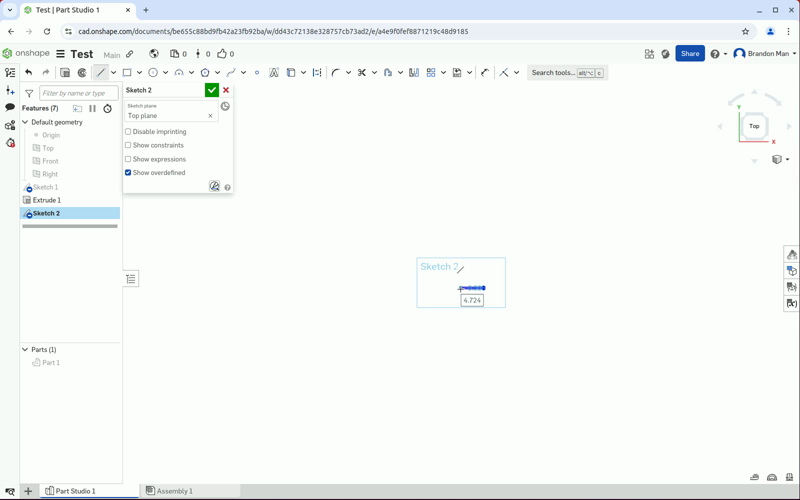
scroll(6)
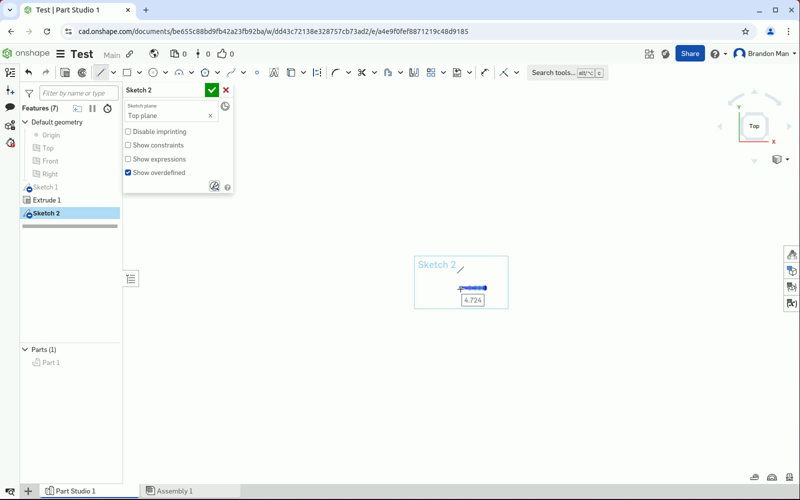
scroll(6)
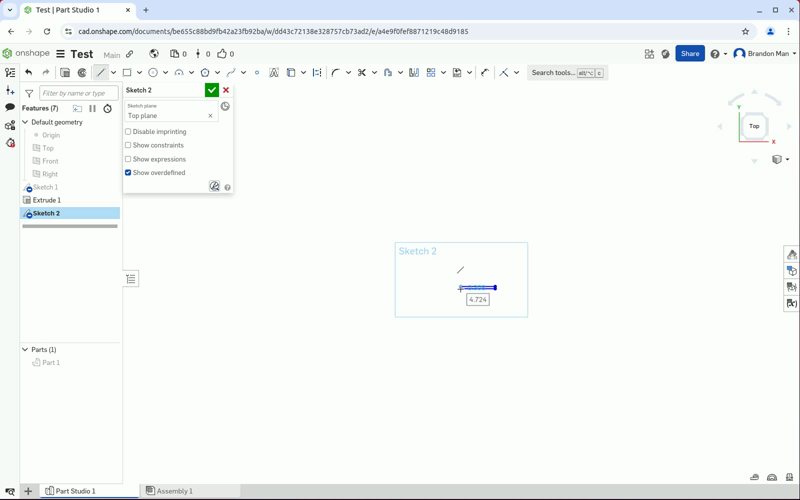
scroll(6)
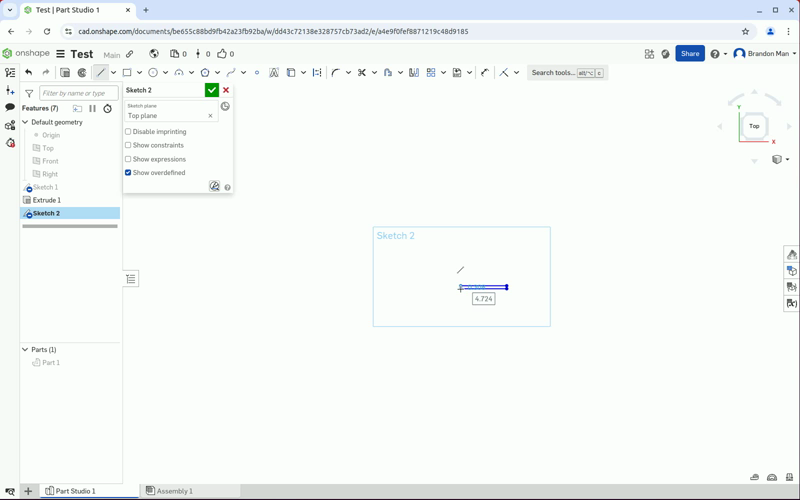
scroll(6)
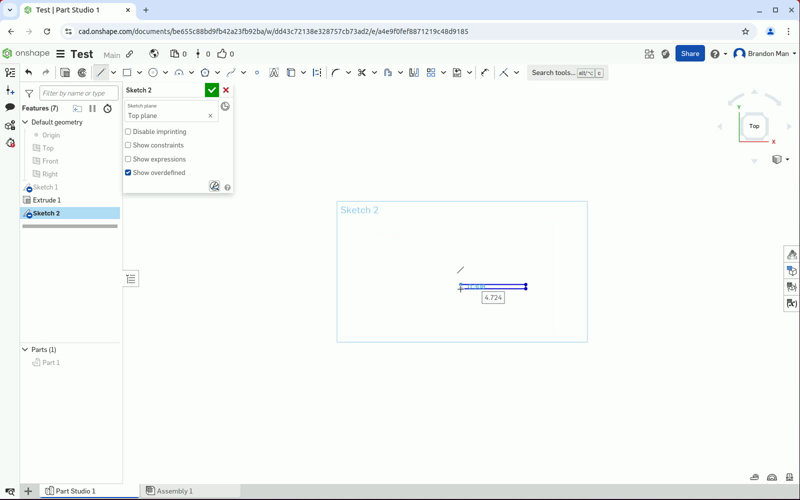
scroll(6)
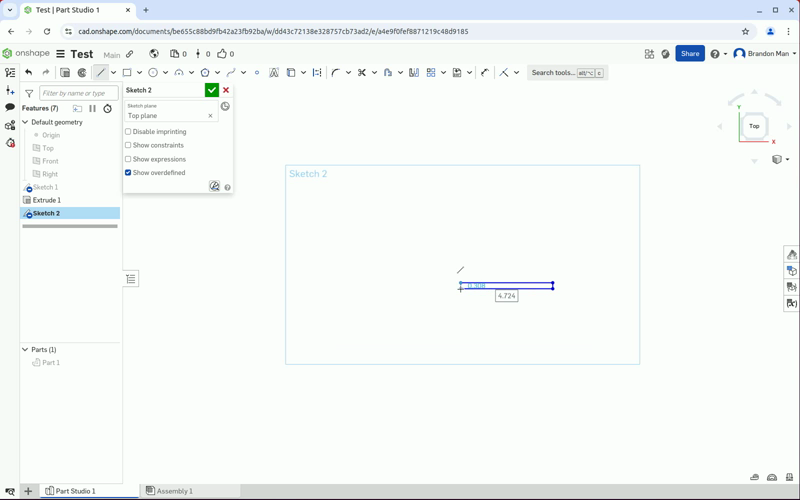
scroll(6)
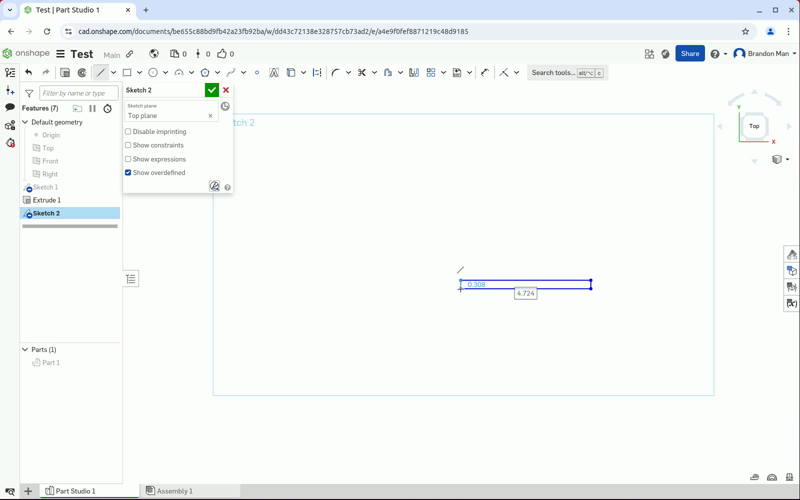
scroll(6)
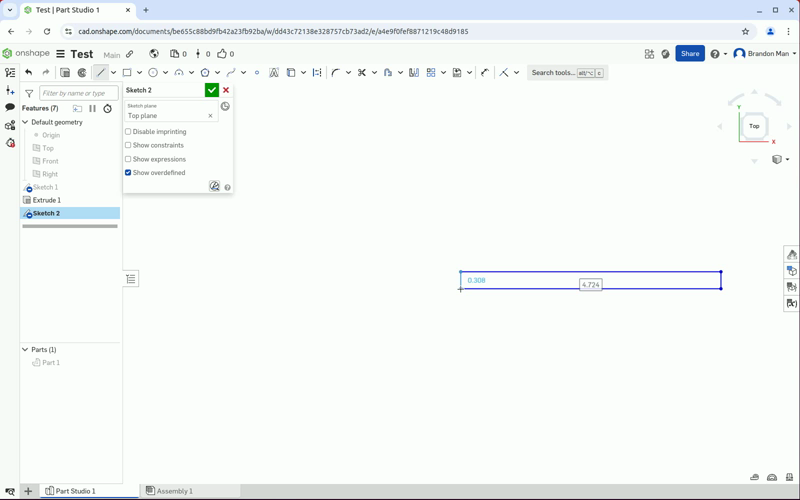
key_up(shift)
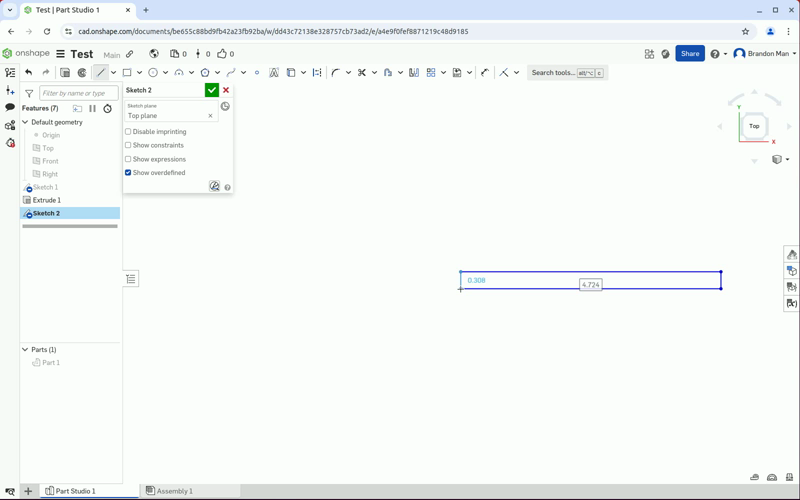
click(460, 288)
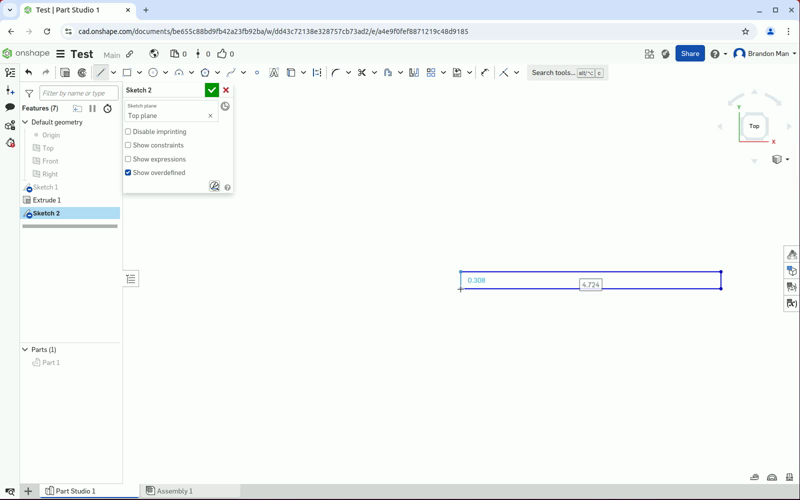
scroll(-6)
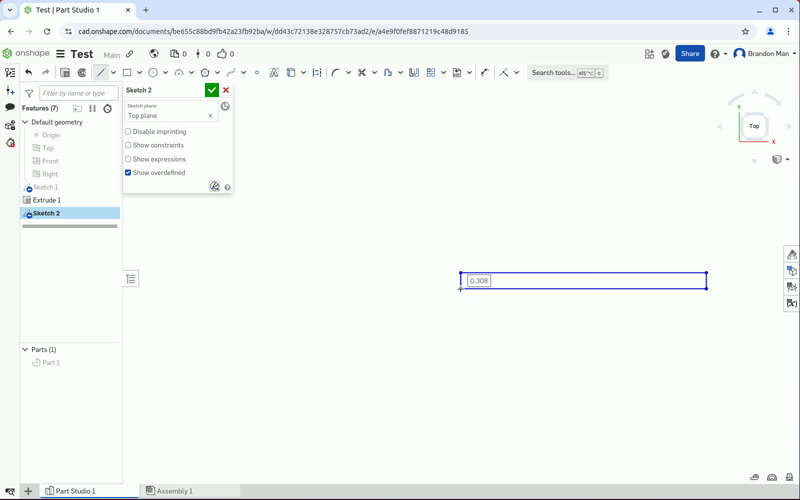
scroll(-6)
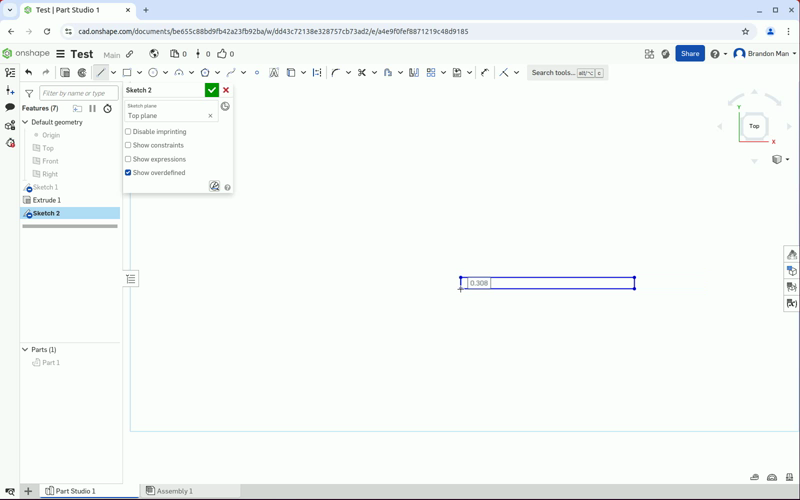
scroll(-6)
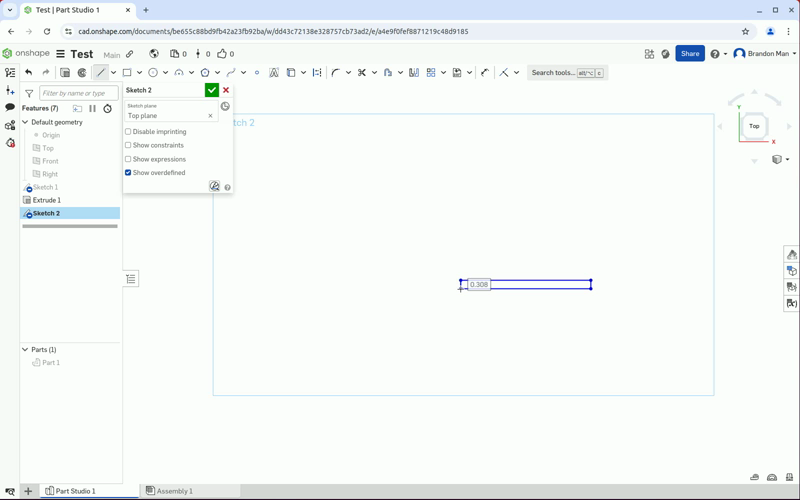
scroll(-6)
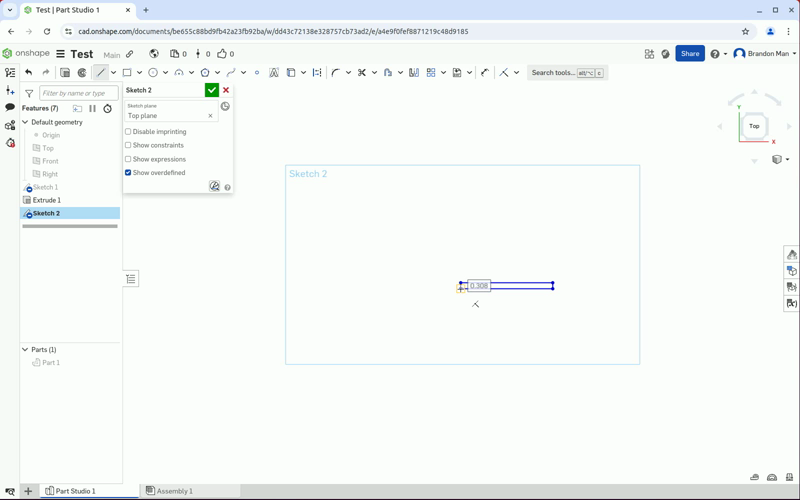
scroll(-6)
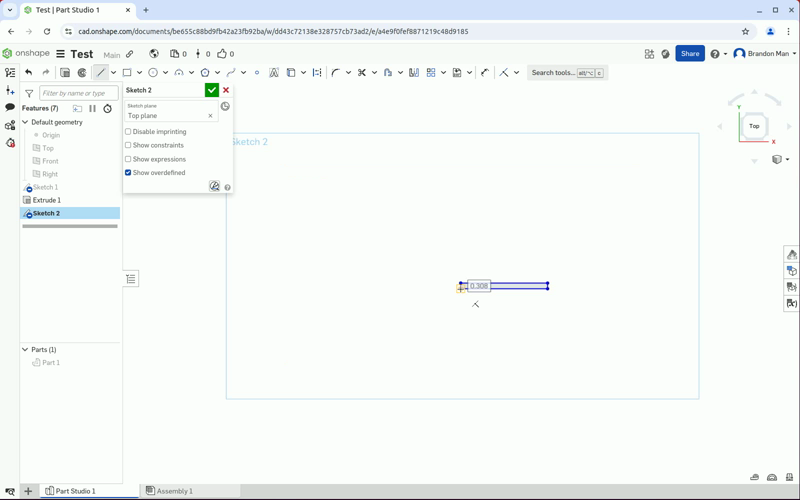
scroll(-6)
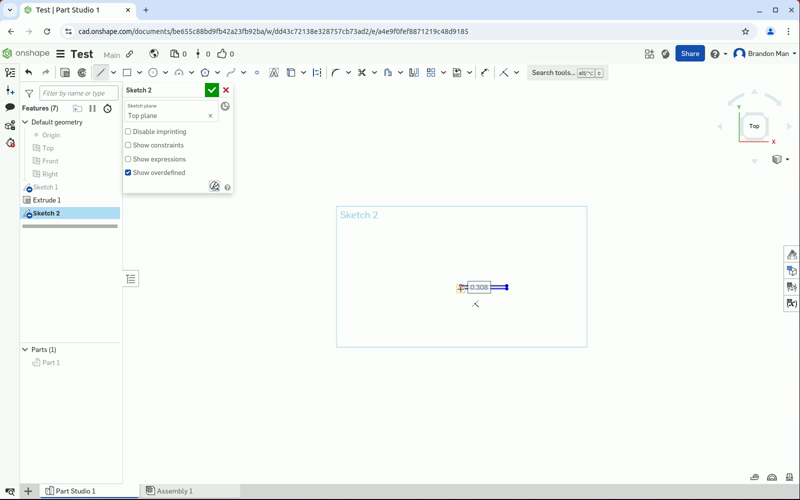
scroll(-6)
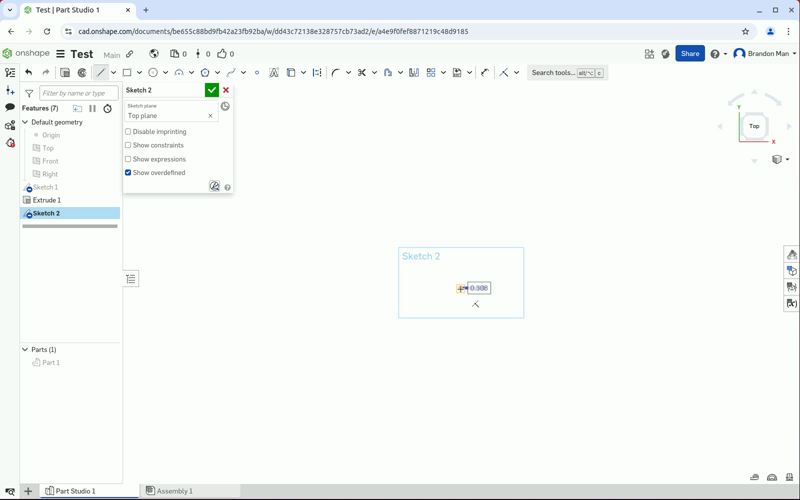
key(esc)
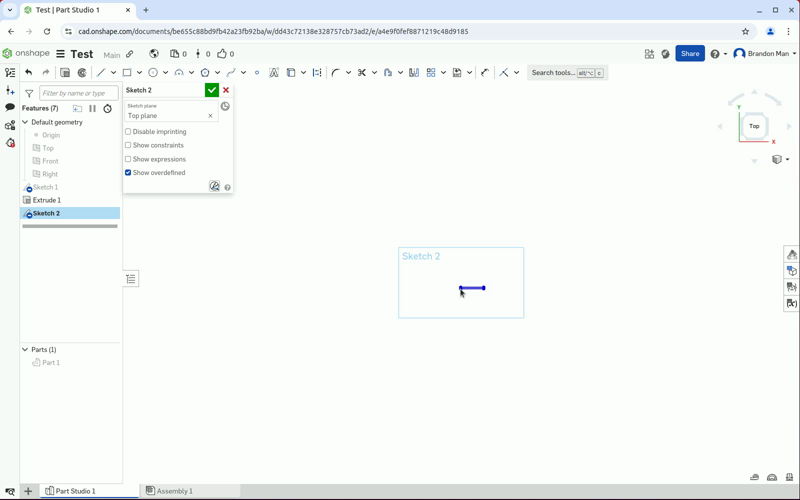
mouse_move(466, 288)
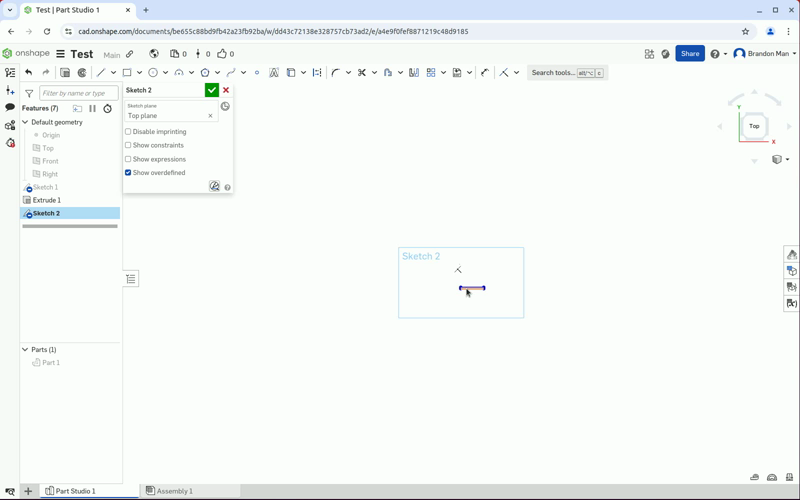
scroll(6)
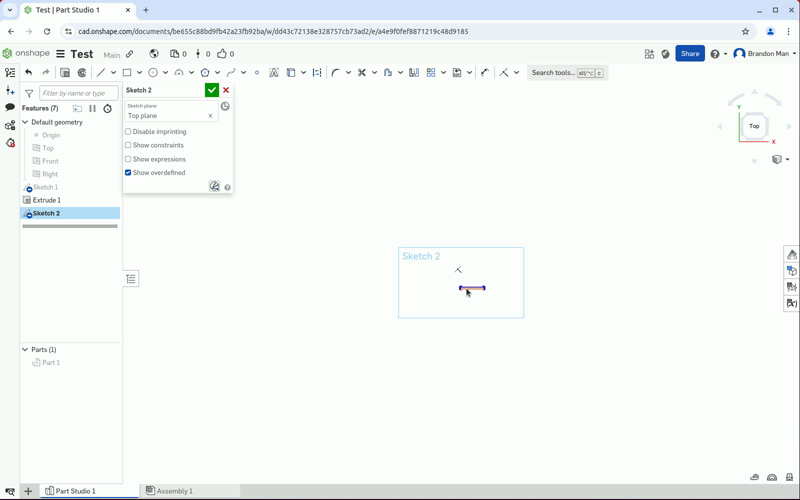
scroll(6)
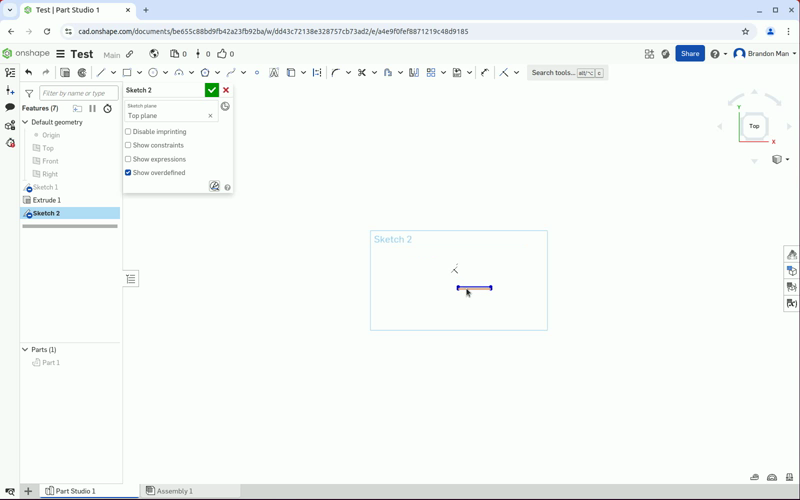
scroll(6)
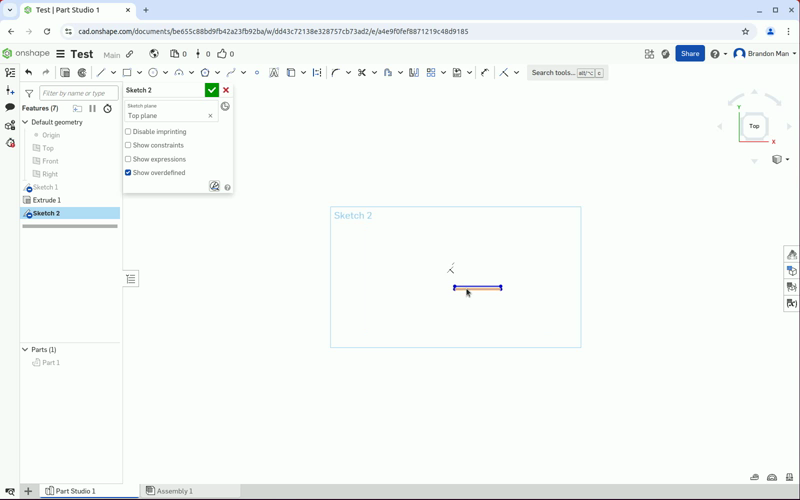
scroll(6)
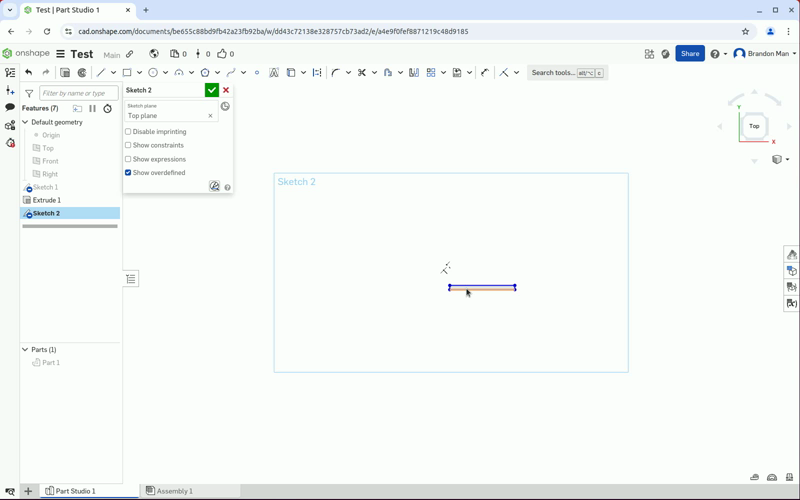
scroll(6)
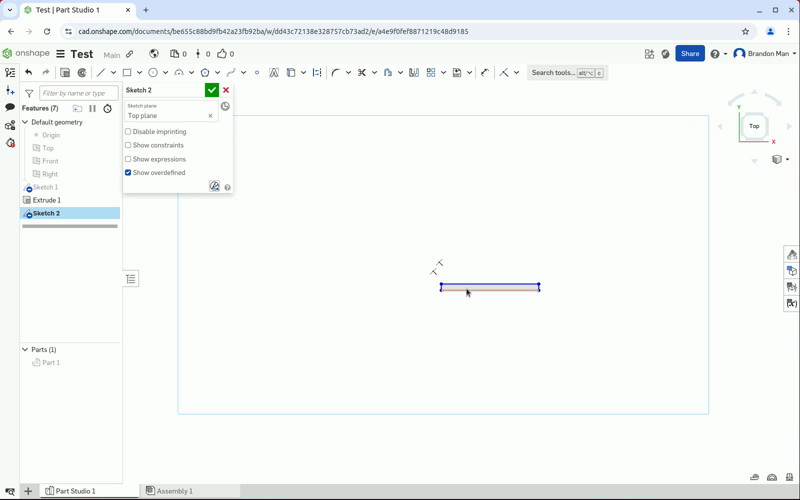
scroll(6)
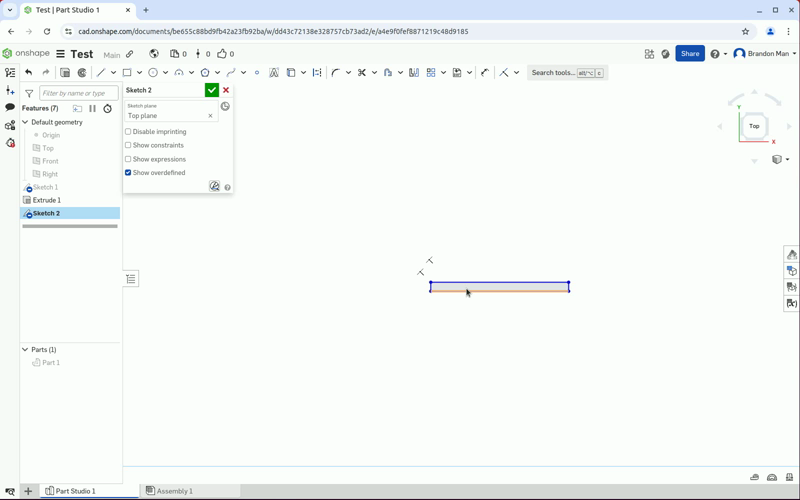
scroll(6)
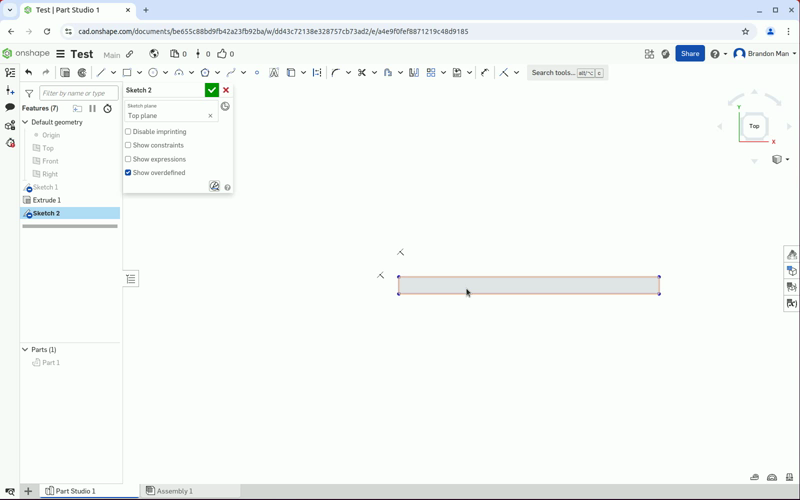
click(466, 288)
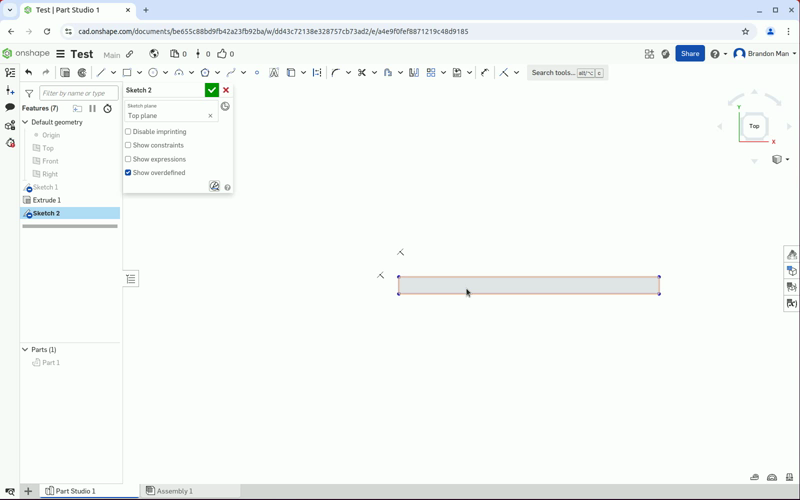
scroll(-6)
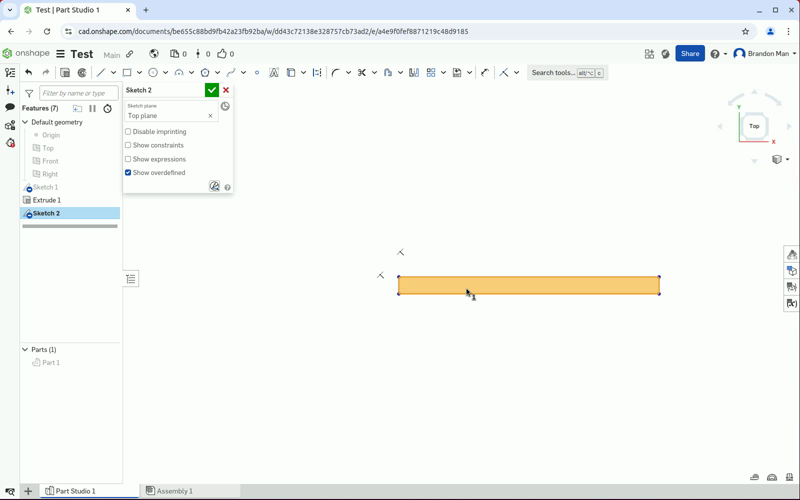
scroll(-6)
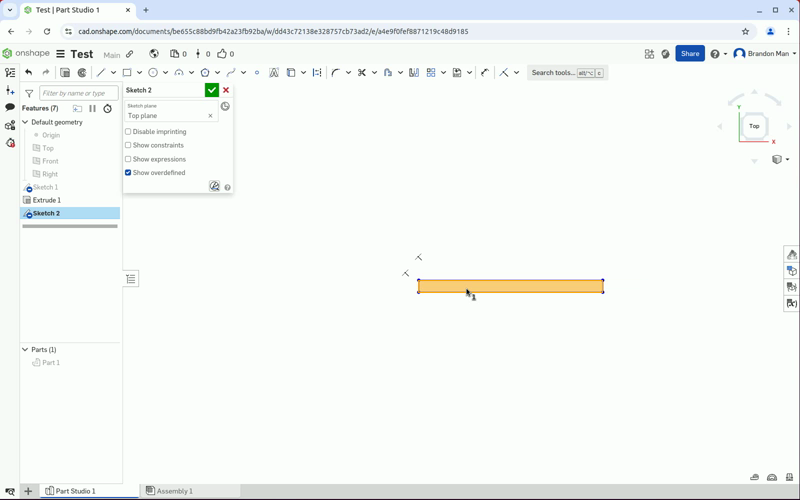
scroll(-6)
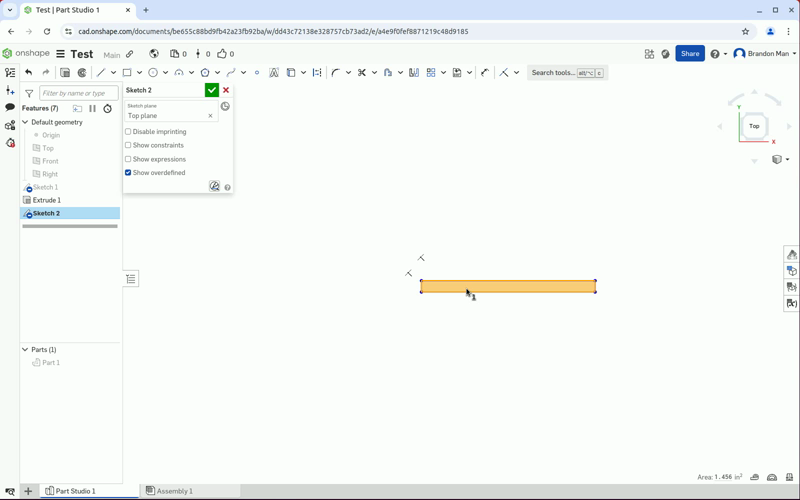
scroll(-6)
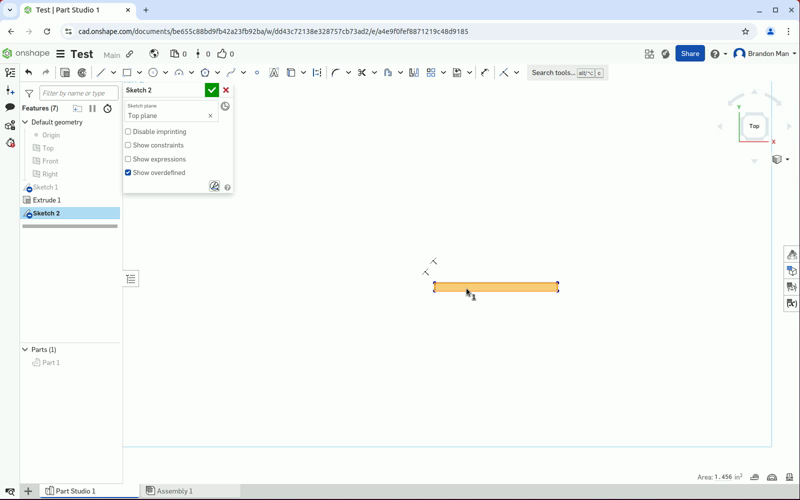
scroll(-6)
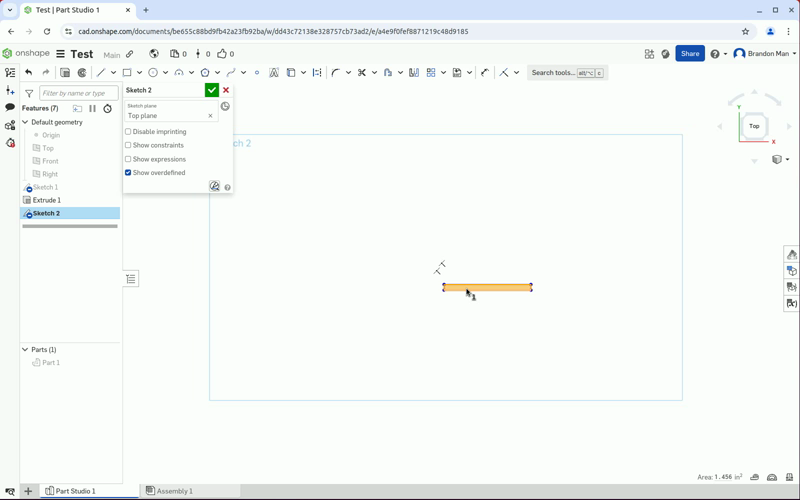
scroll(-6)
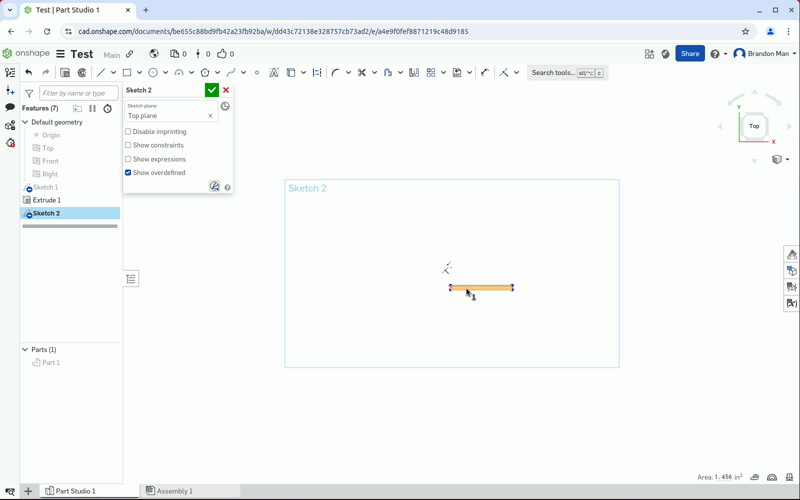
scroll(-6)
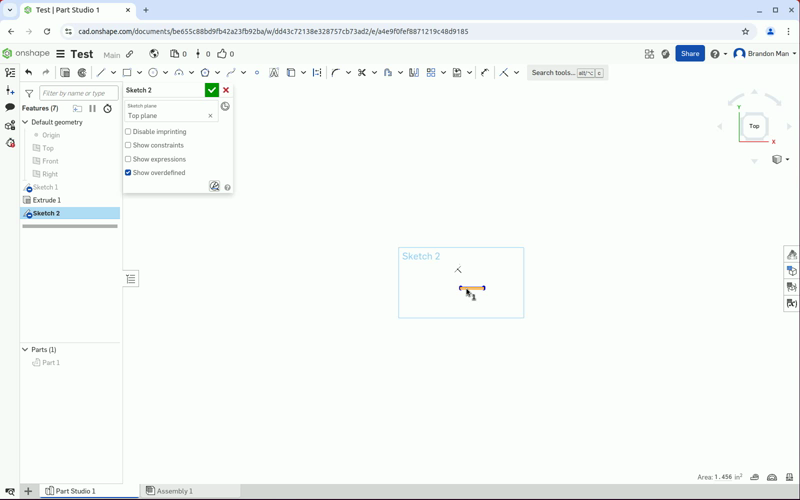
mouse_move(73, 352)
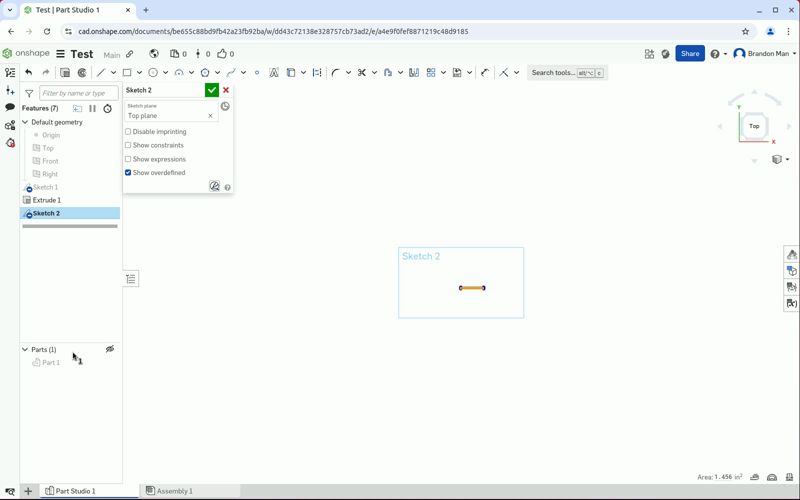
key(shift+y)
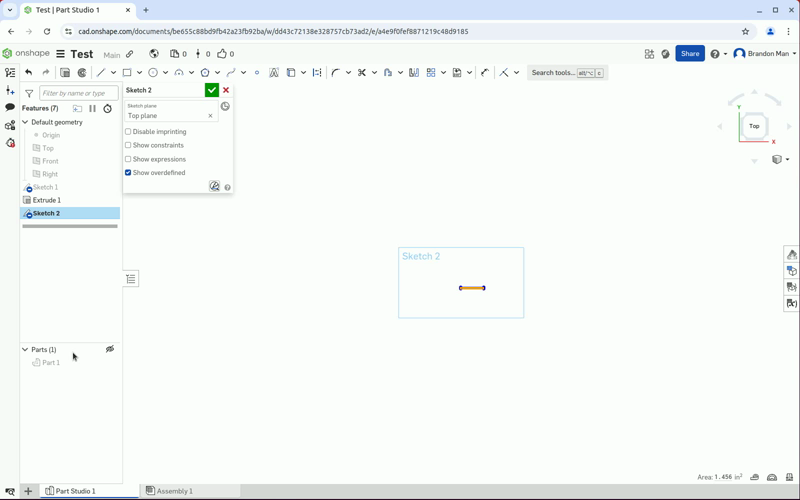
key(shift+e)
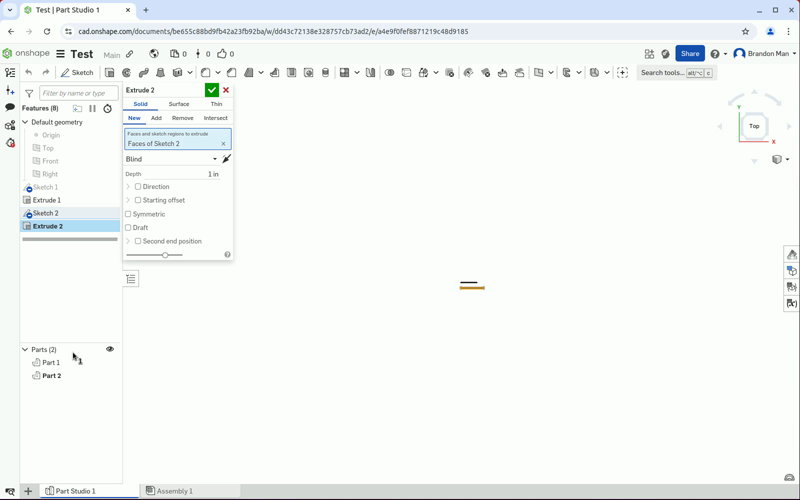
mouse_move(143, 106)
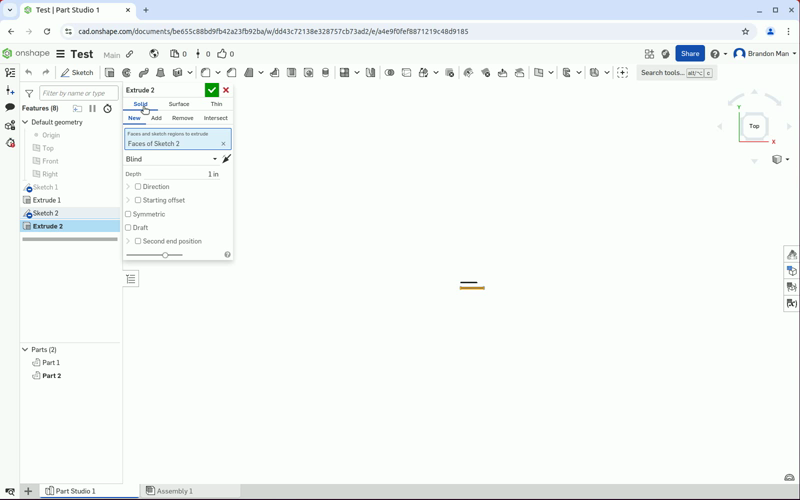
click(143, 106)
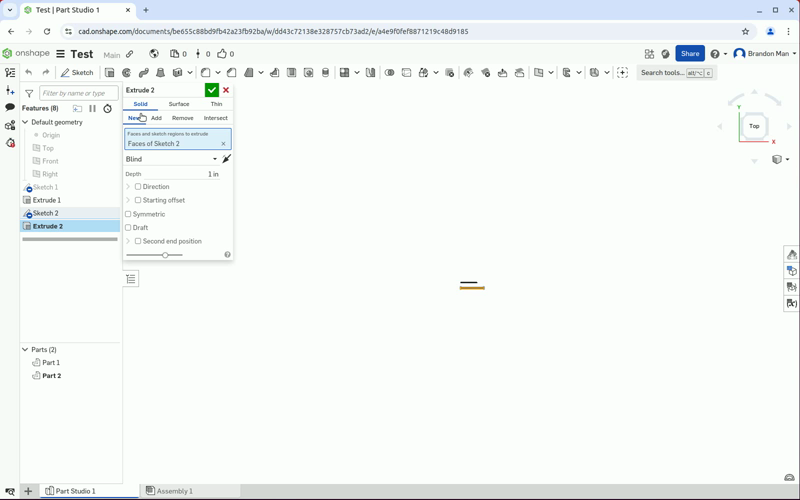
mouse_move(137, 120)
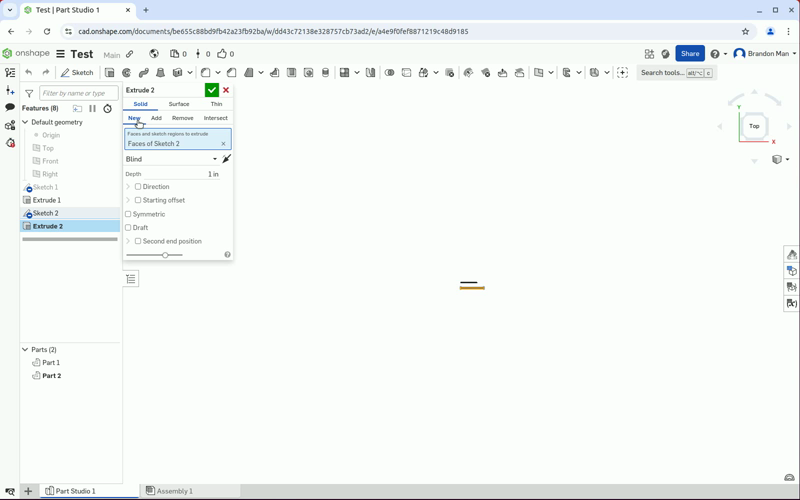
click(137, 120)
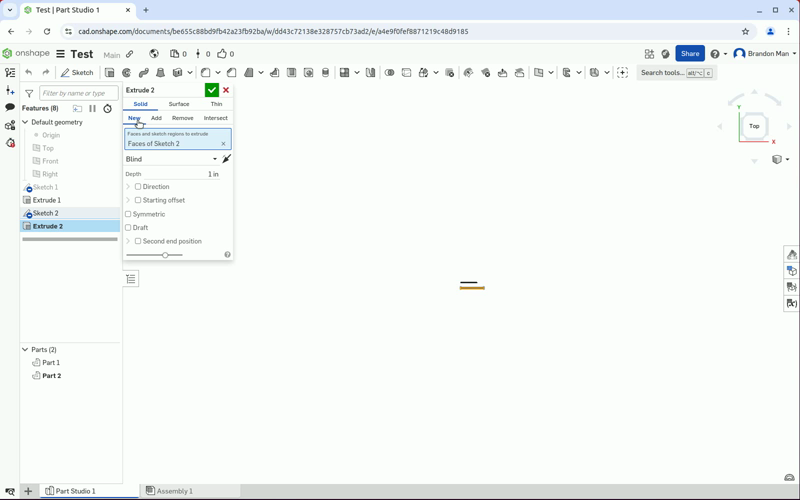
key(tab, 4)
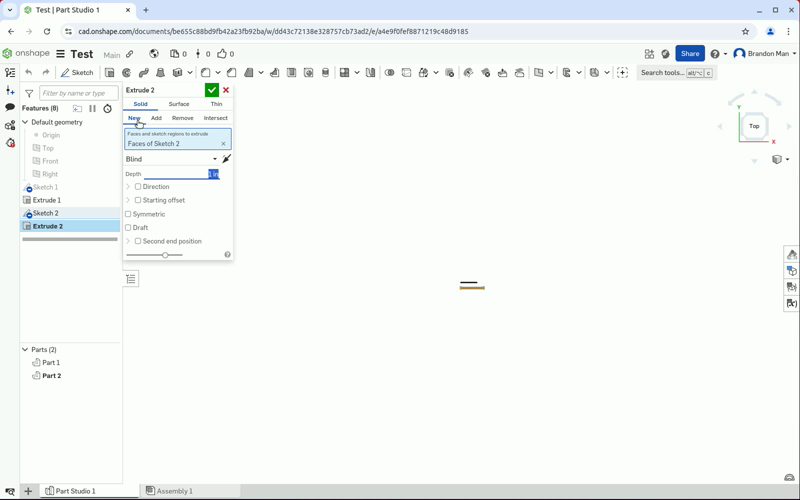
text(20.701)
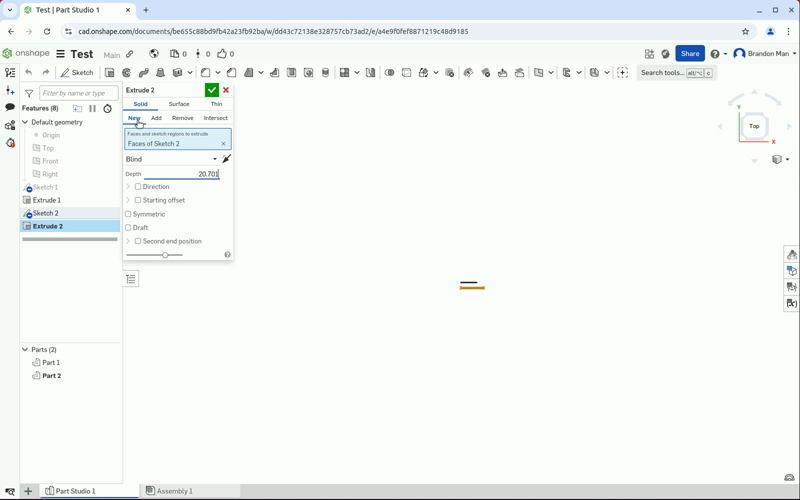
key(enter)
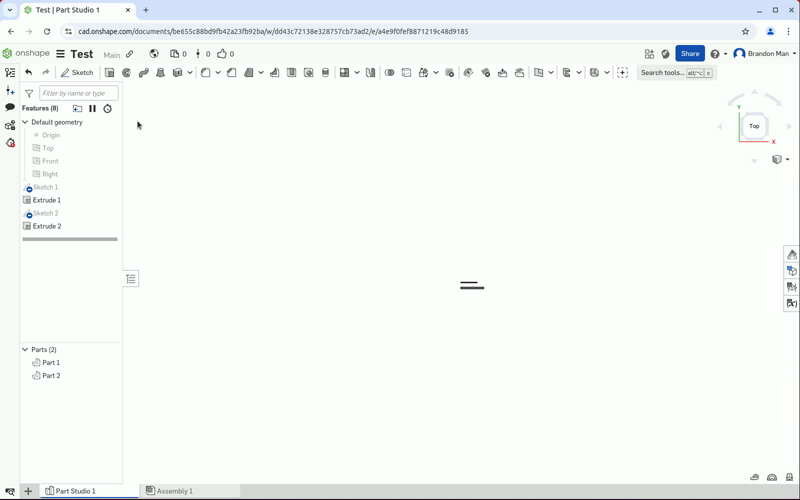
key(shift+h)
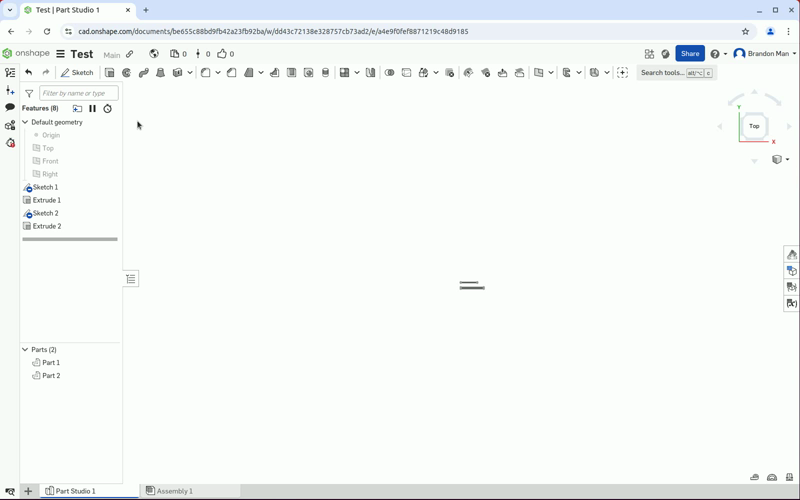
key(shift+h)
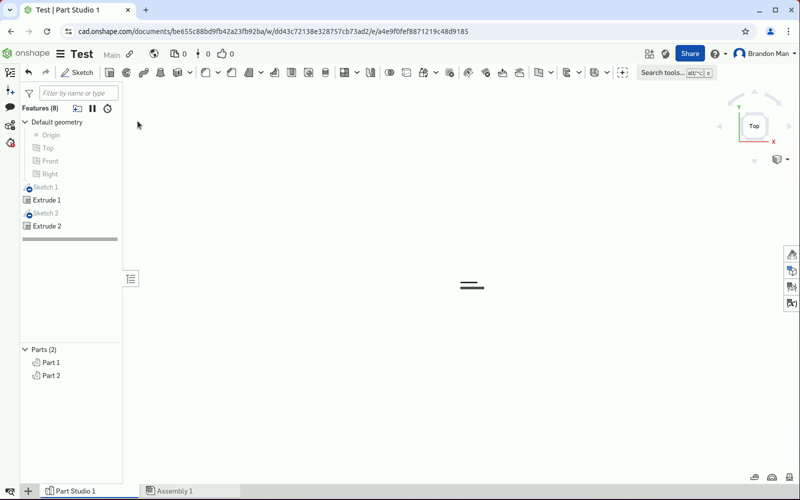
mouse_move(73, 189)
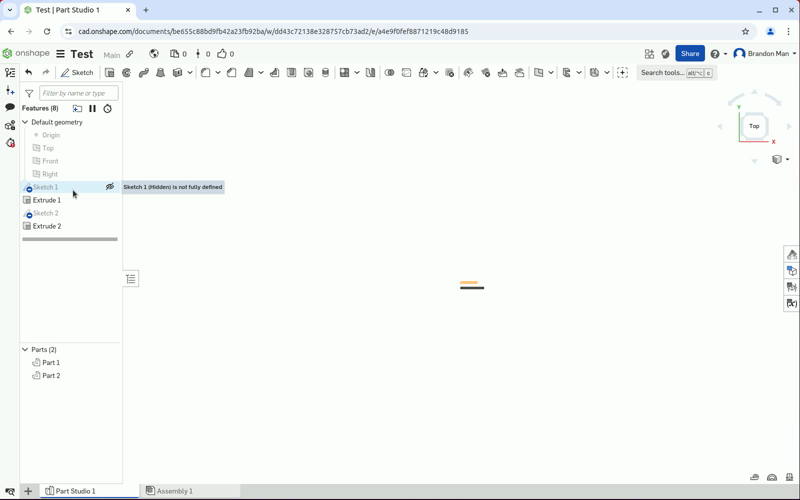
click(73, 189)
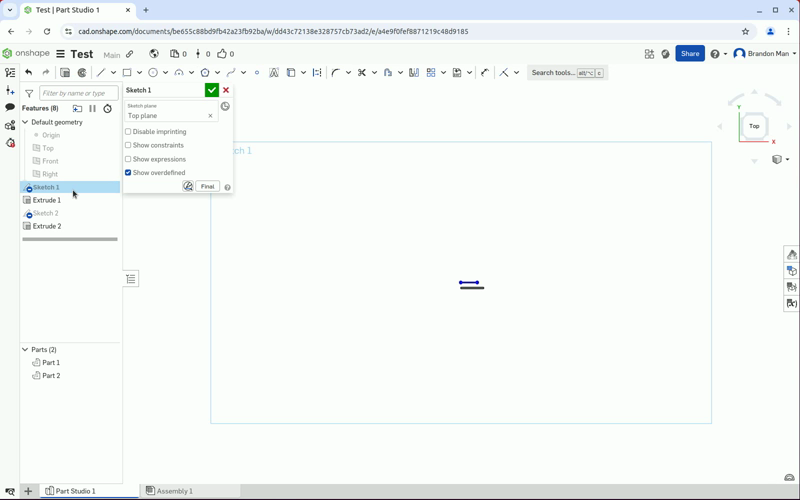
mouse_move(229, 92)
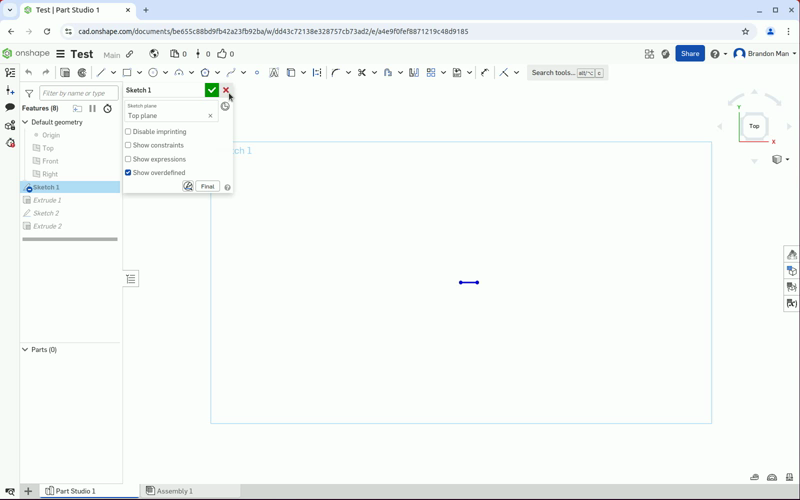
click(229, 92)
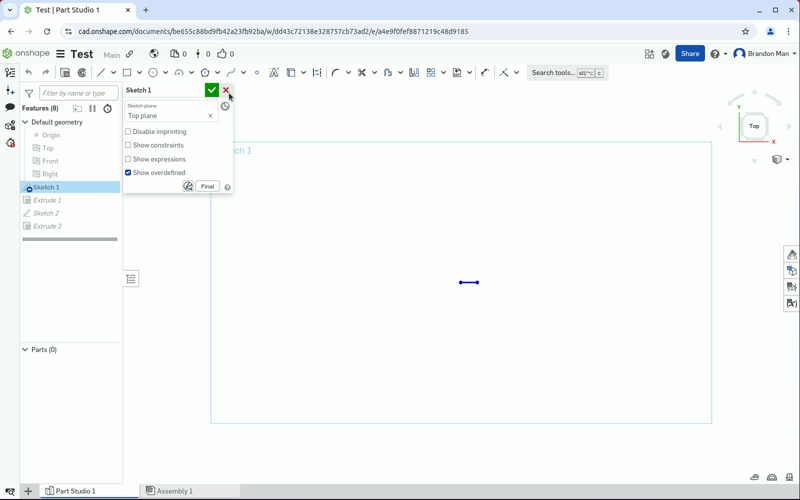
key(shift+s)
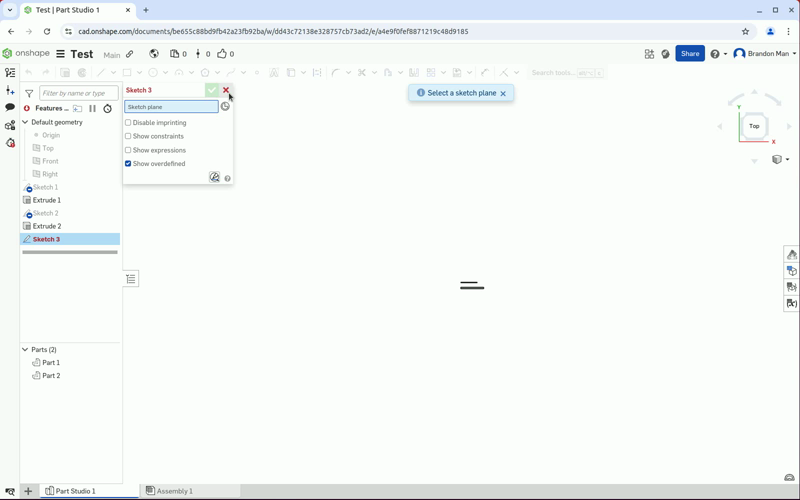
mouse_move(73, 150)
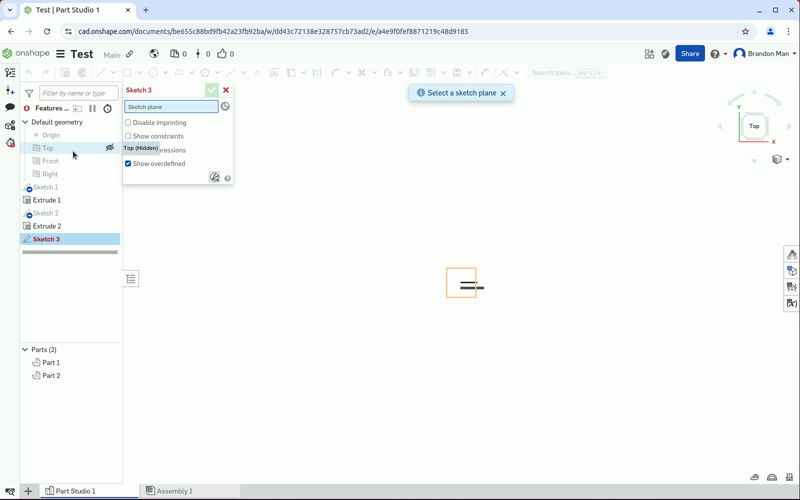
click(73, 150)
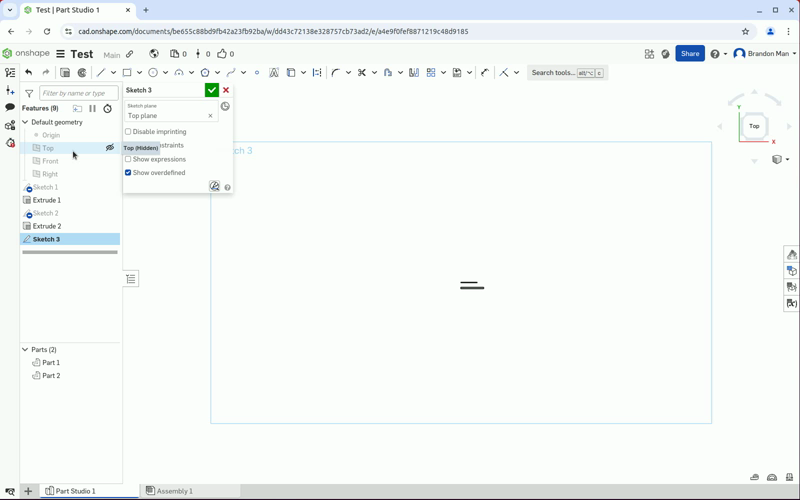
mouse_move(73, 352)
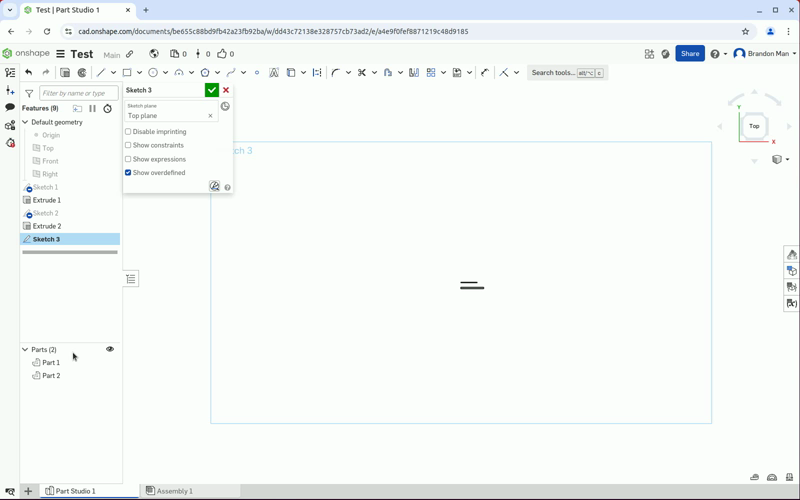
key(y)
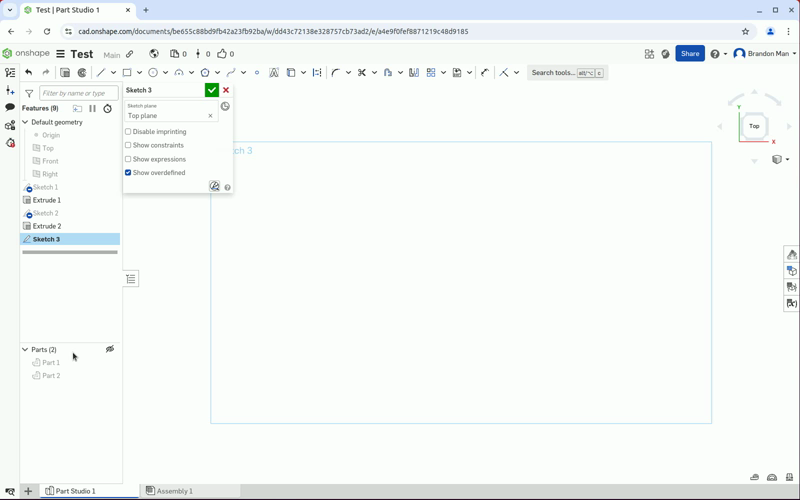
key(l)
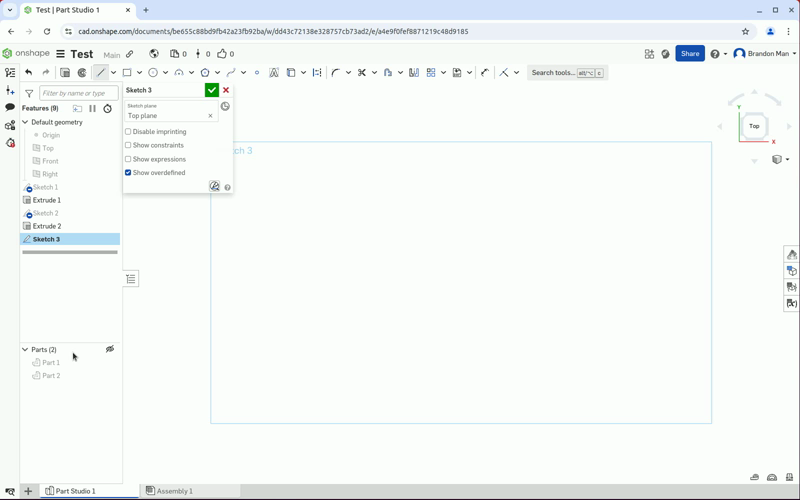
key_down(shift)
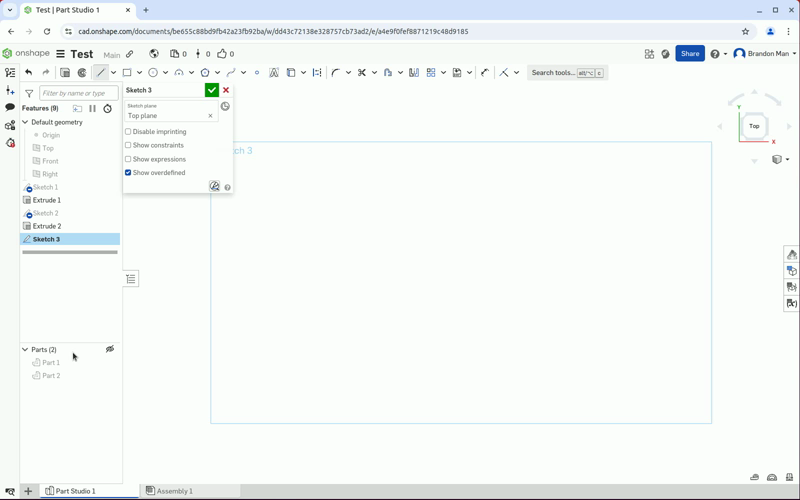
mouse_move(460, 285)
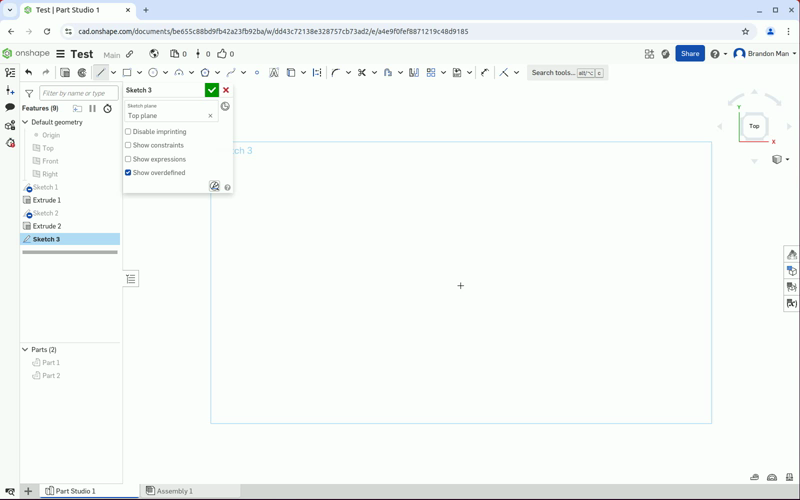
click(460, 285)
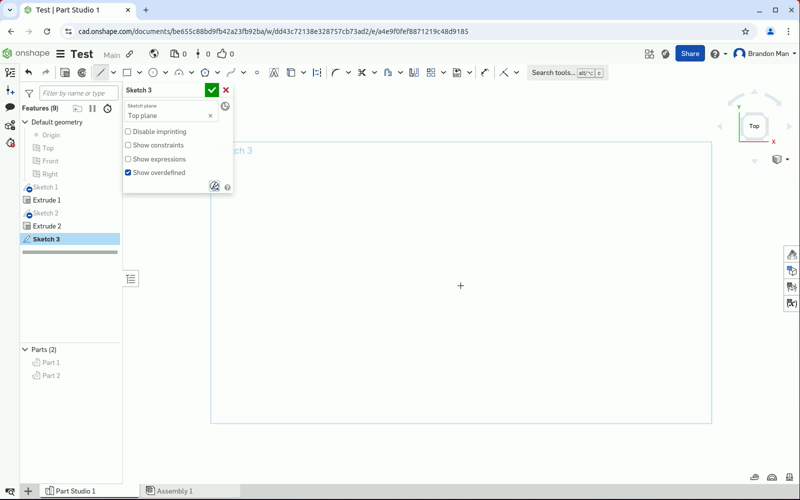
key_up(shift)
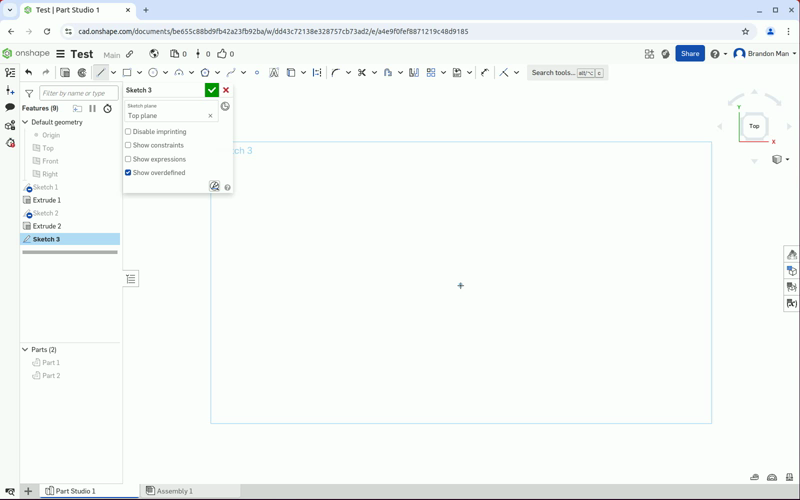
key_down(shift)
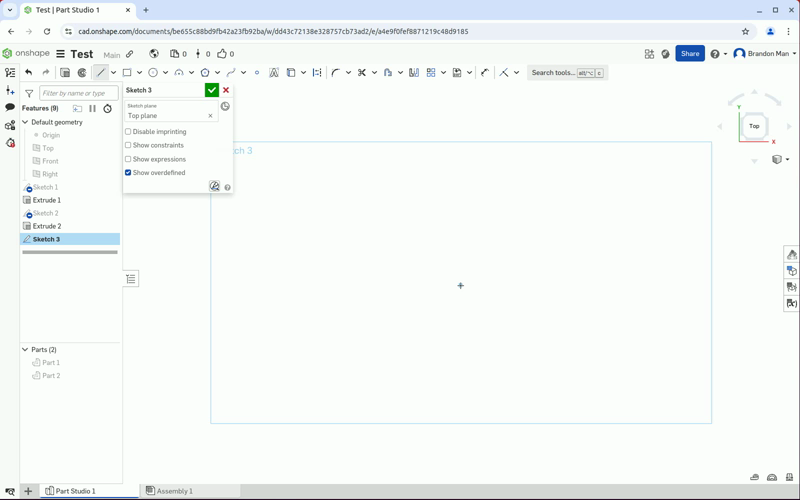
mouse_move(490, 285)
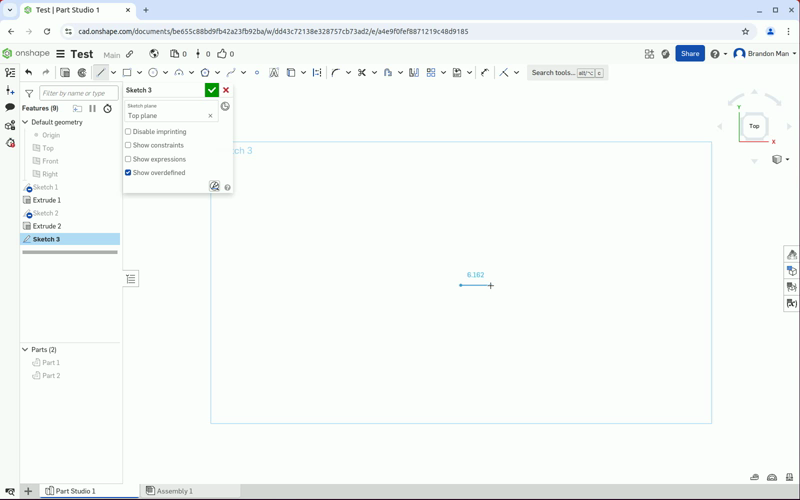
mouse_move(483, 285)
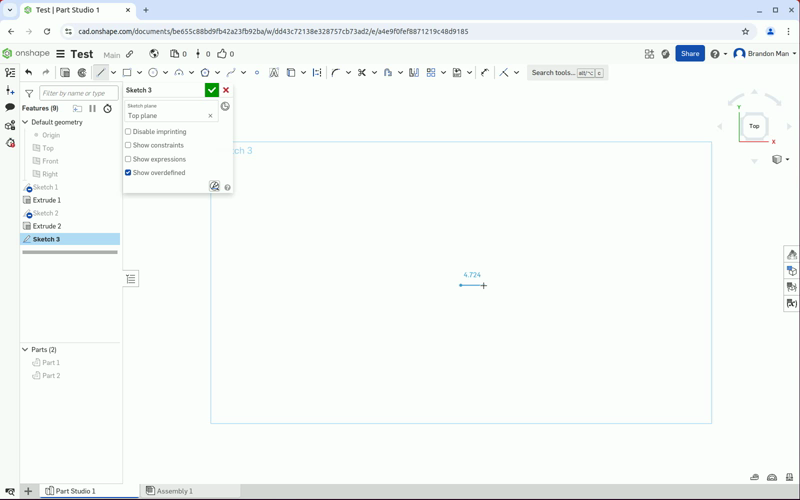
click(483, 285)
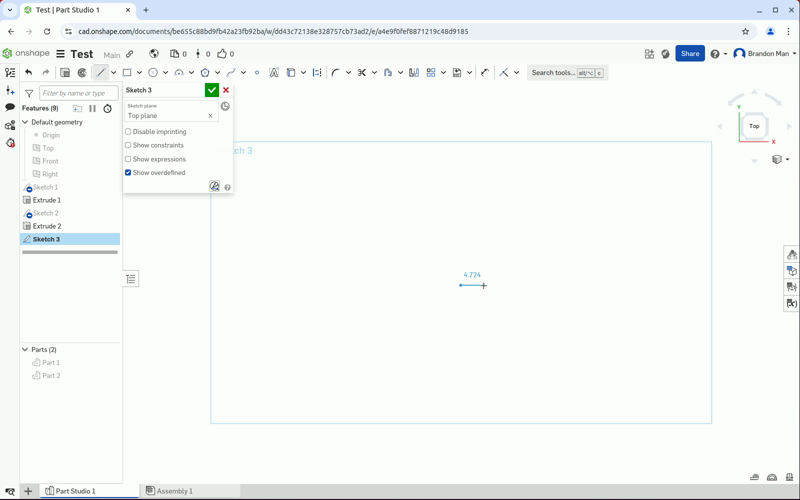
key_up(shift)
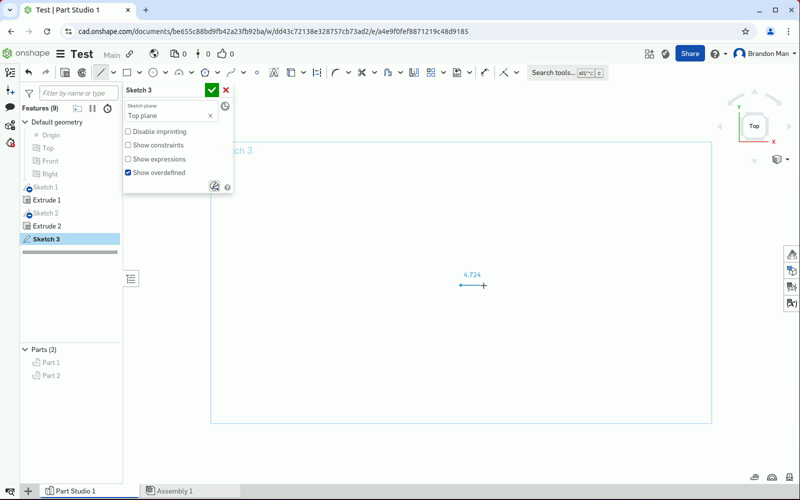
key_down(shift)
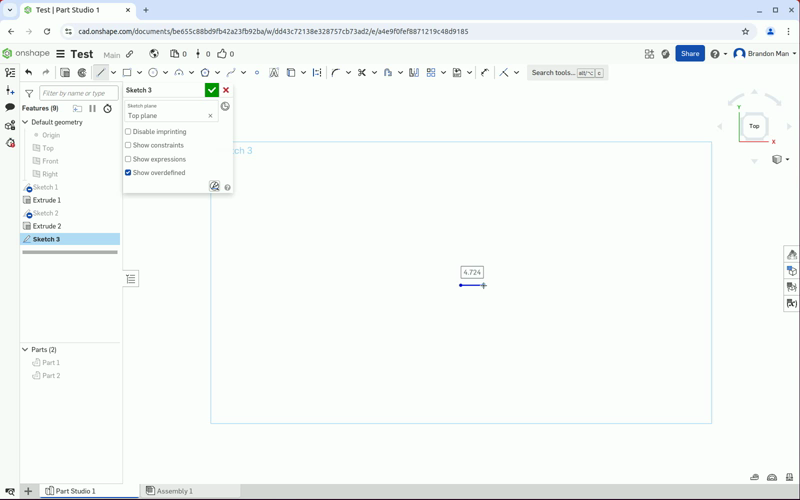
mouse_move(513, 285)
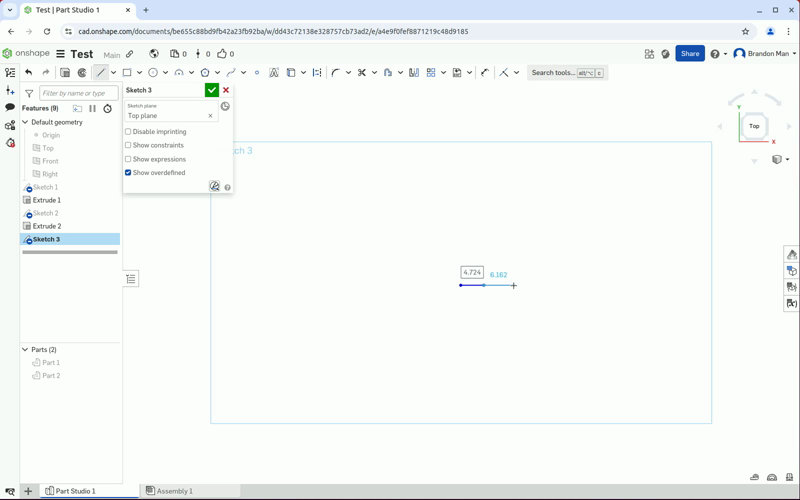
mouse_move(483, 283)
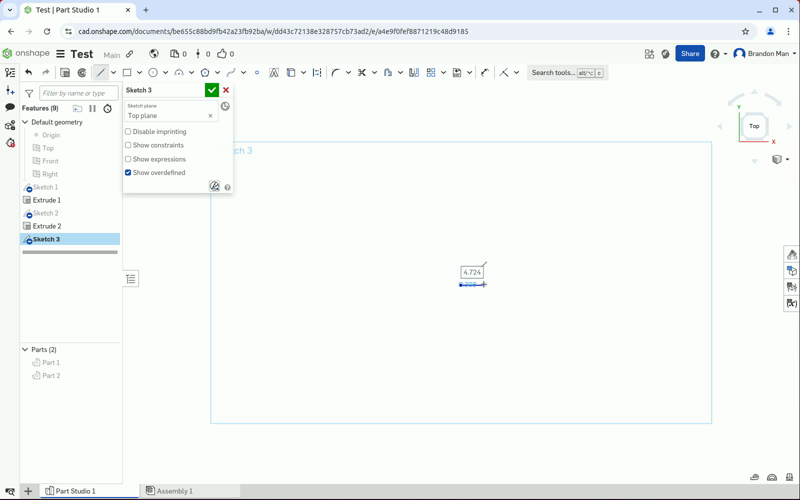
scroll(6)
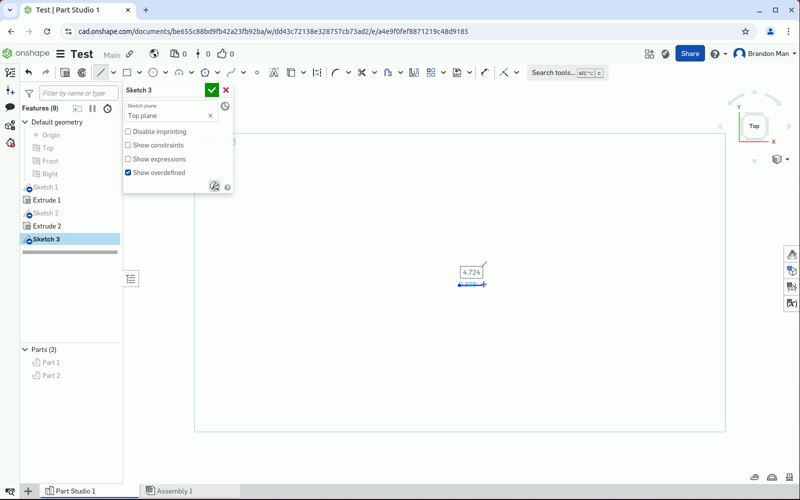
scroll(6)
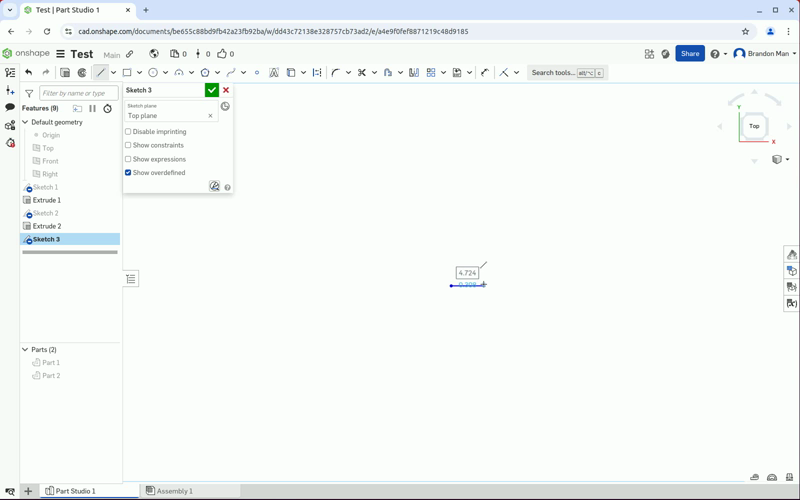
scroll(6)
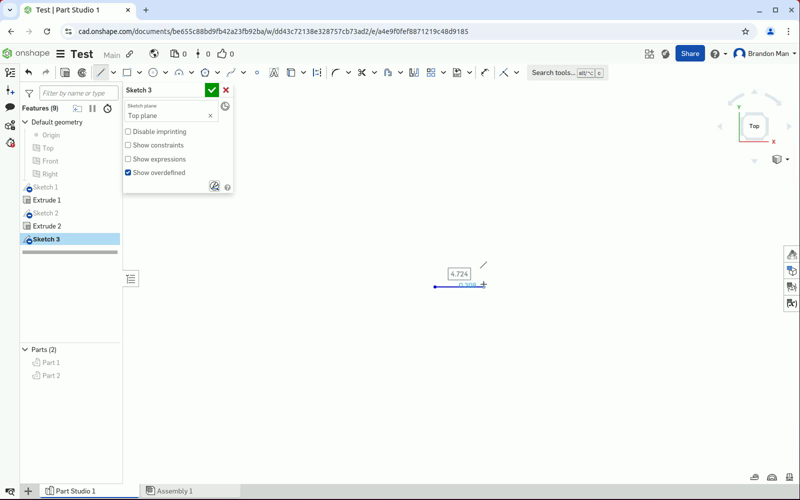
scroll(6)
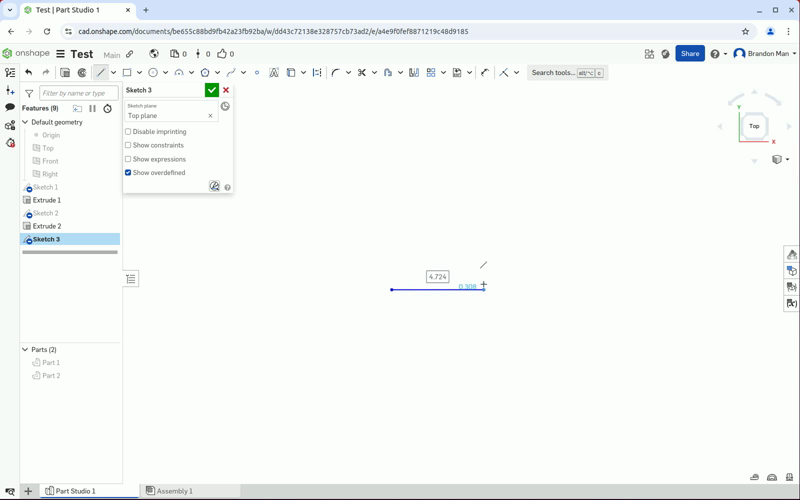
scroll(6)
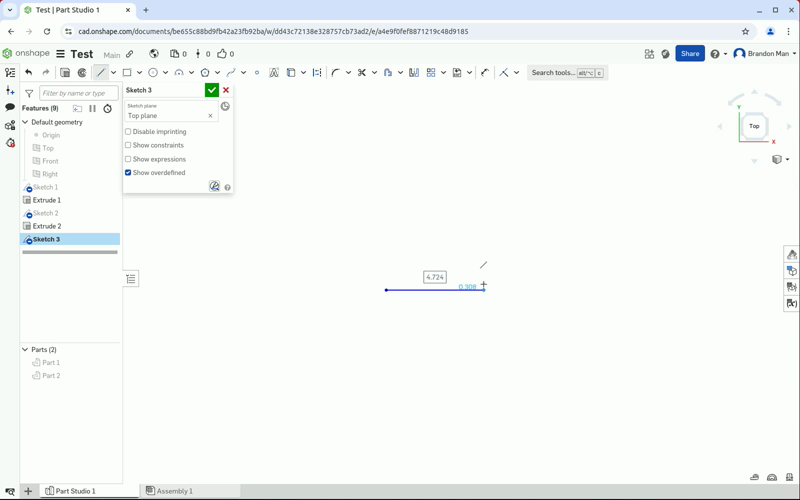
scroll(6)
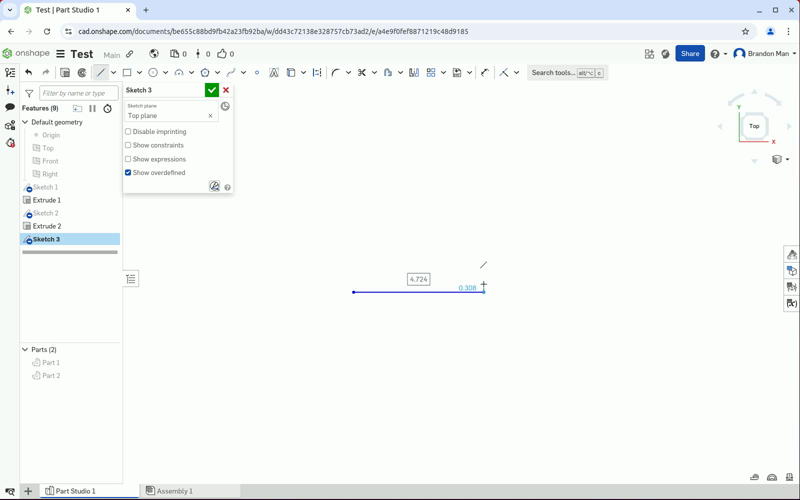
scroll(6)
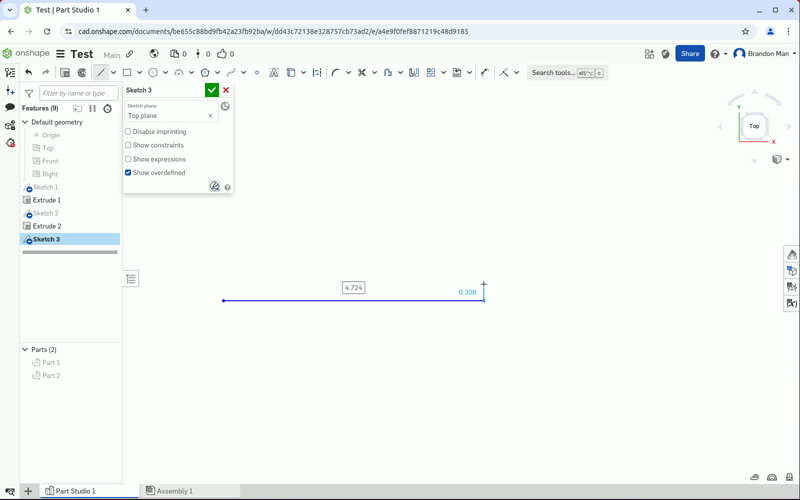
click(483, 283)
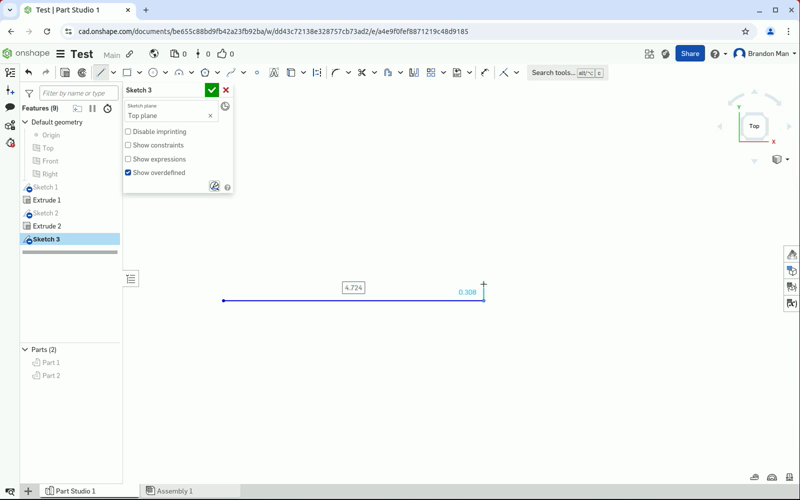
scroll(-6)
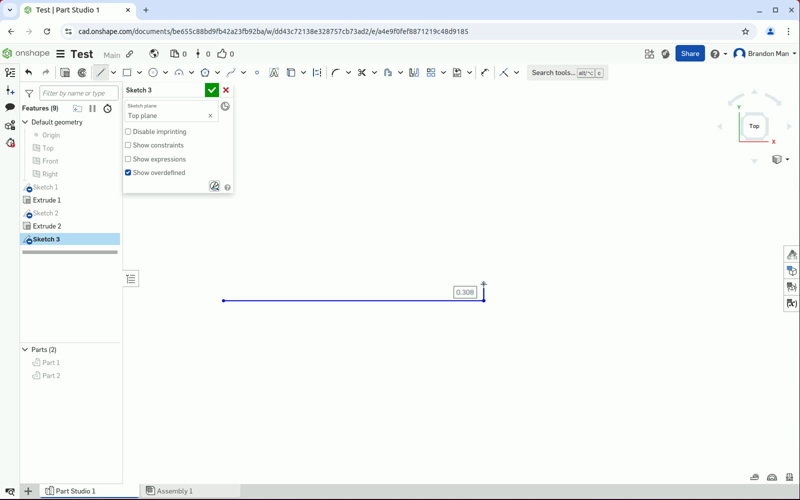
scroll(-6)
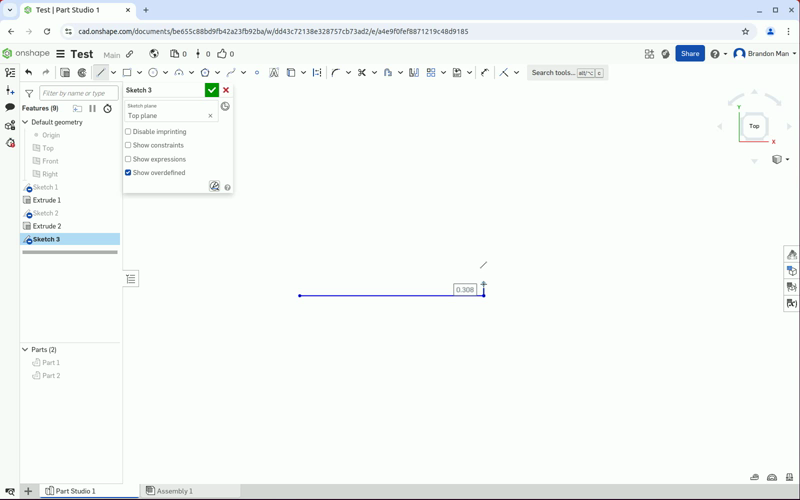
scroll(-6)
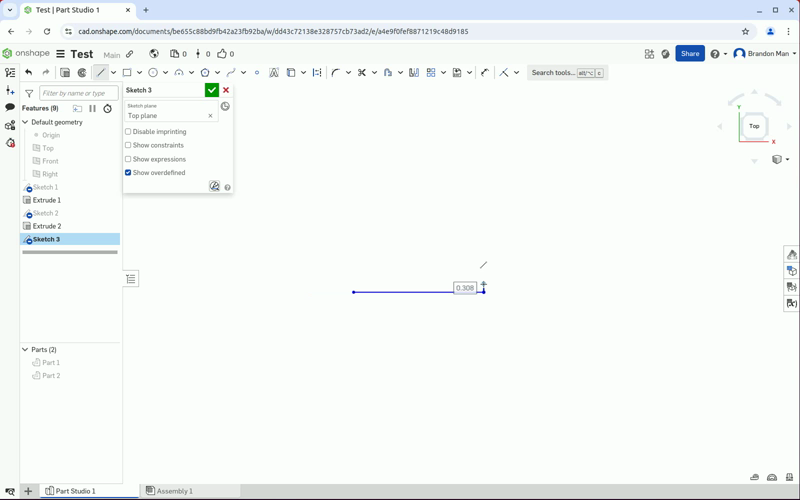
scroll(-6)
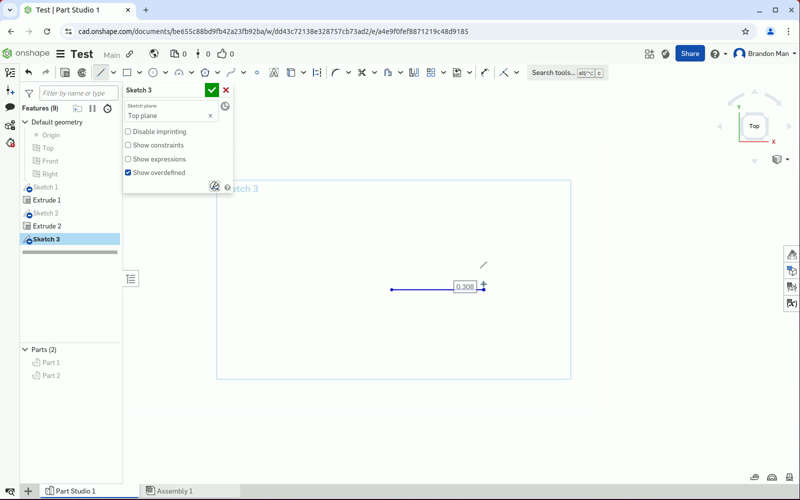
scroll(-6)
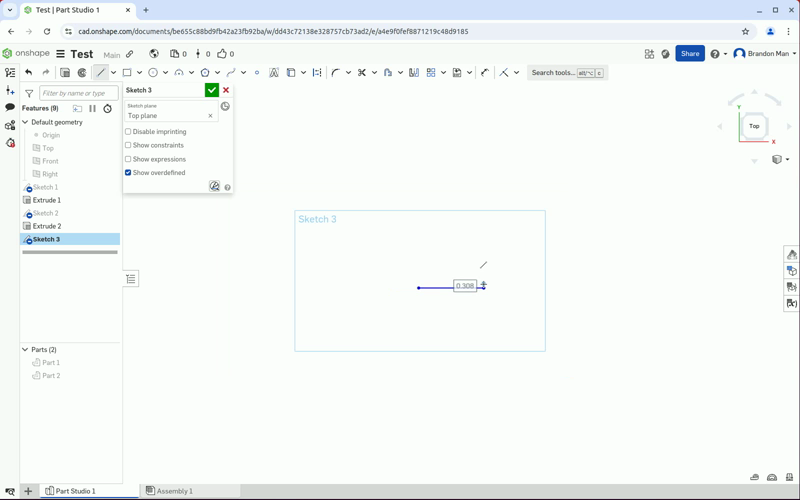
scroll(-6)
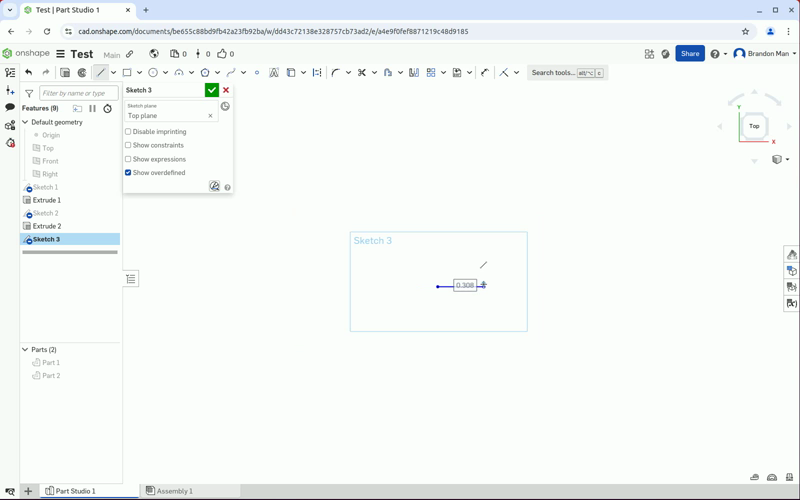
scroll(-6)
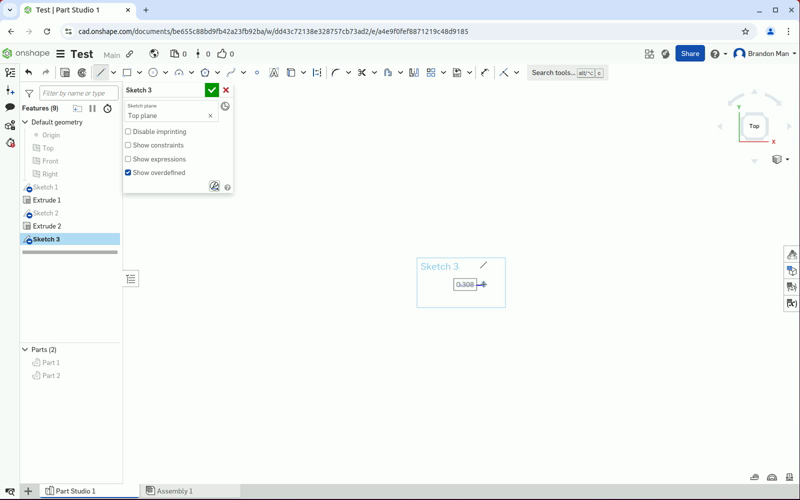
key_up(shift)
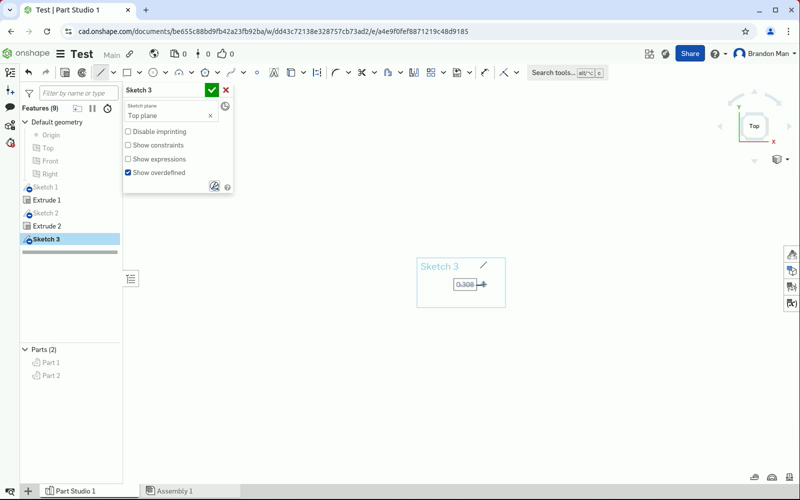
key_down(shift)
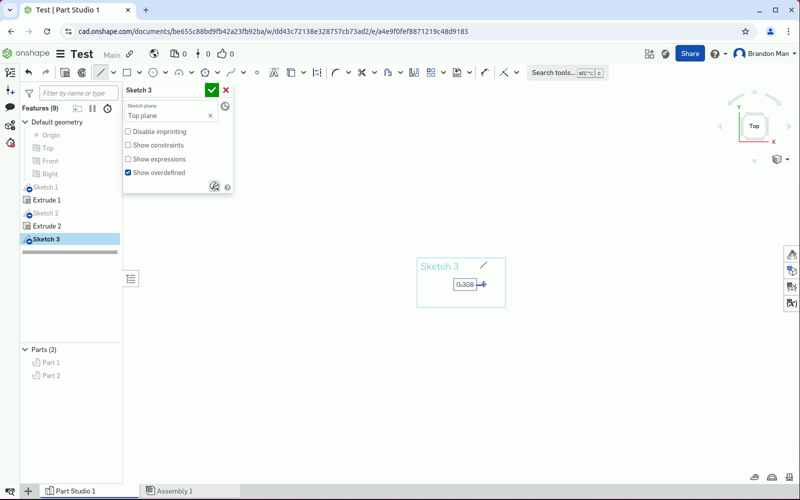
mouse_move(513, 283)
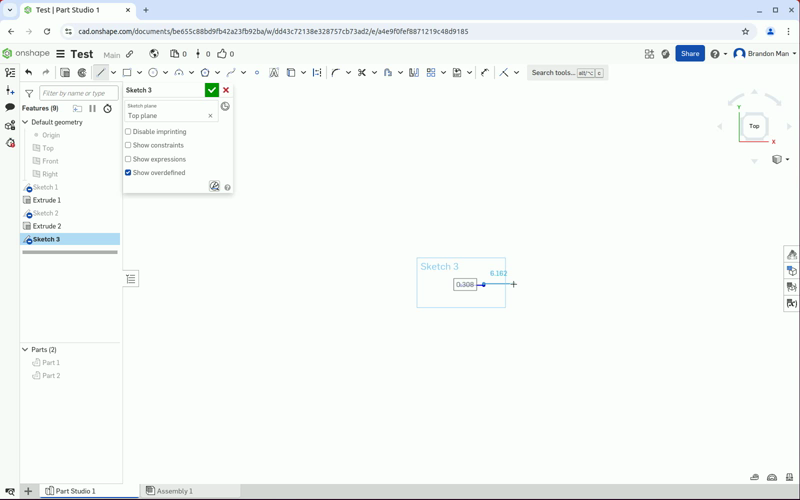
mouse_move(460, 283)
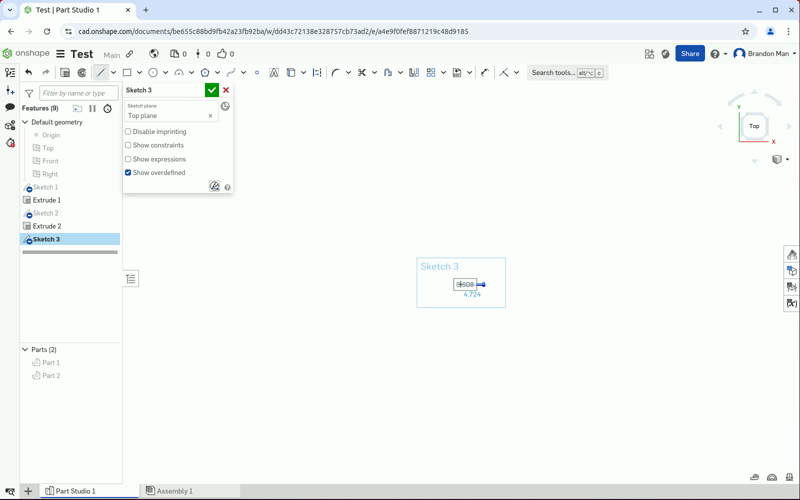
scroll(6)
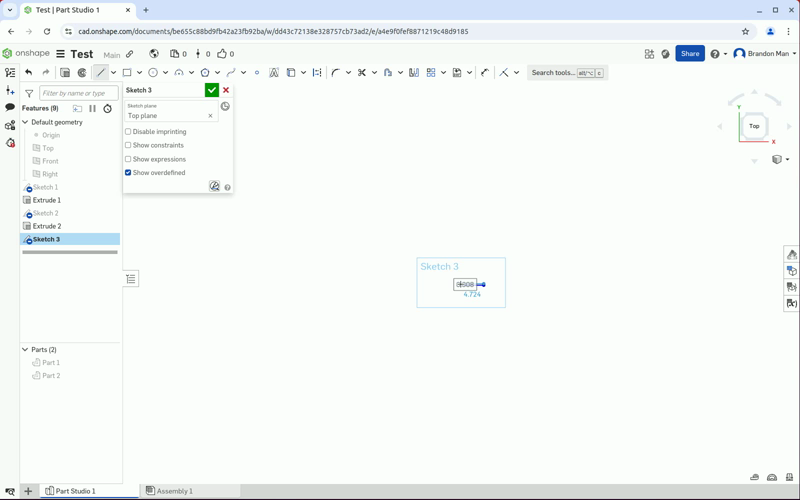
scroll(6)
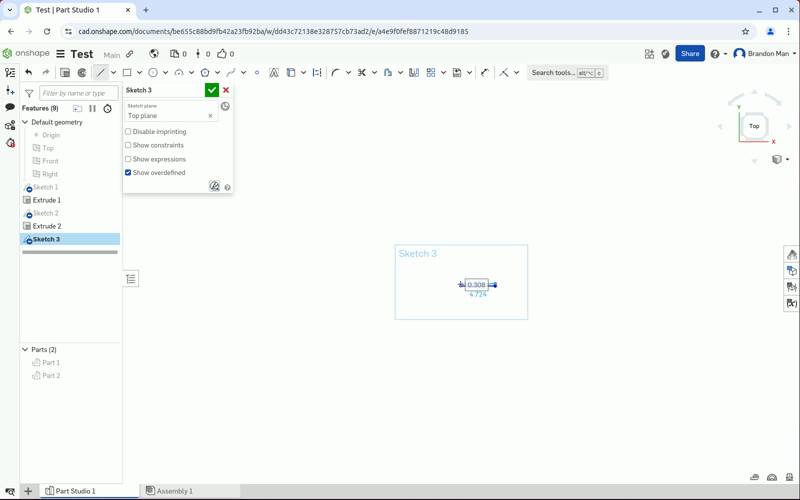
scroll(6)
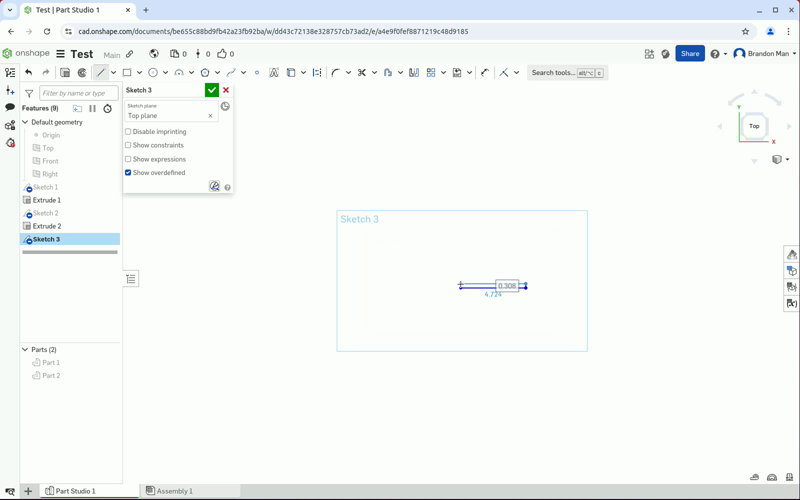
scroll(6)
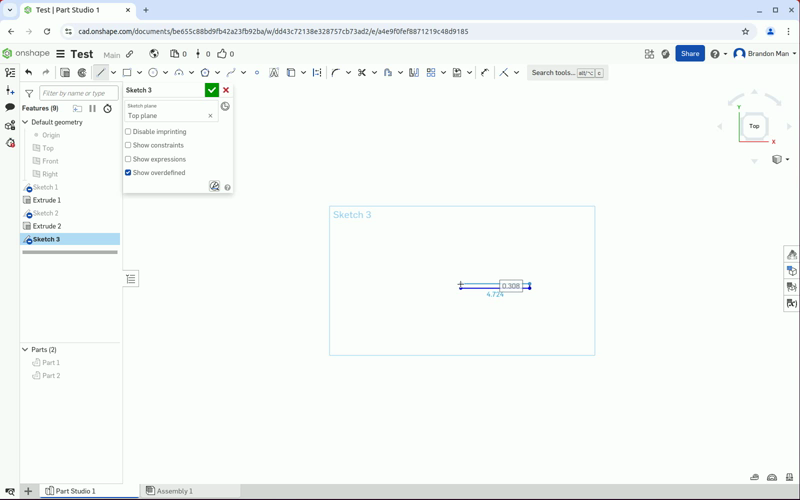
scroll(6)
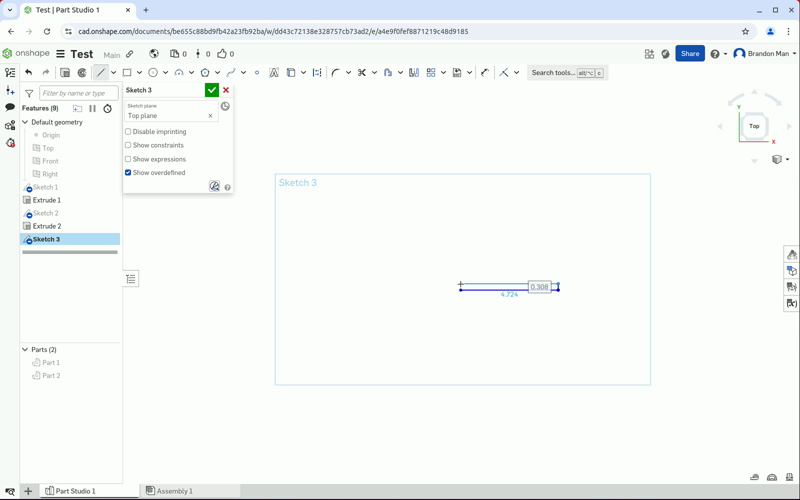
scroll(6)
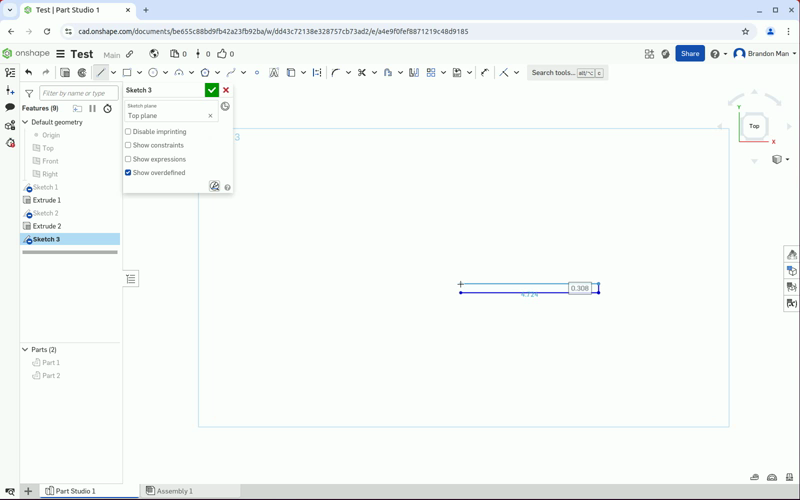
scroll(6)
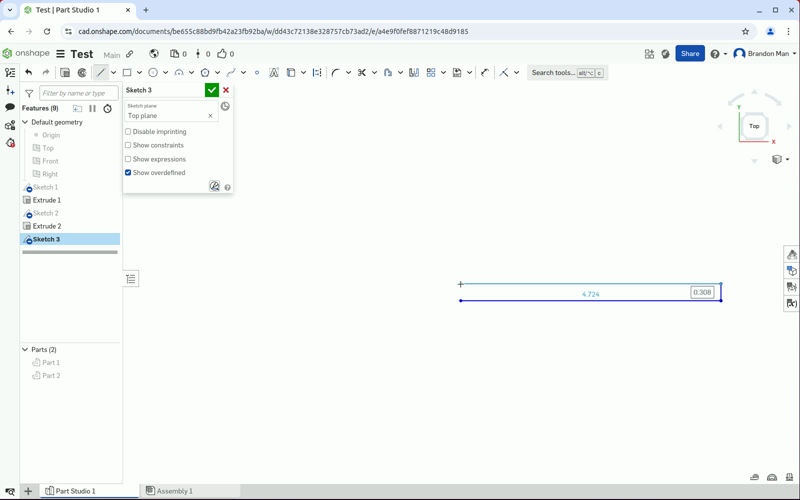
click(460, 283)
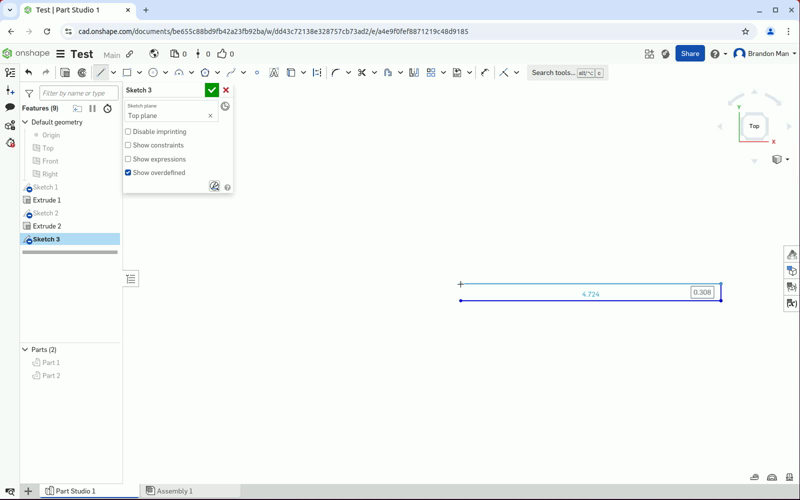
scroll(-6)
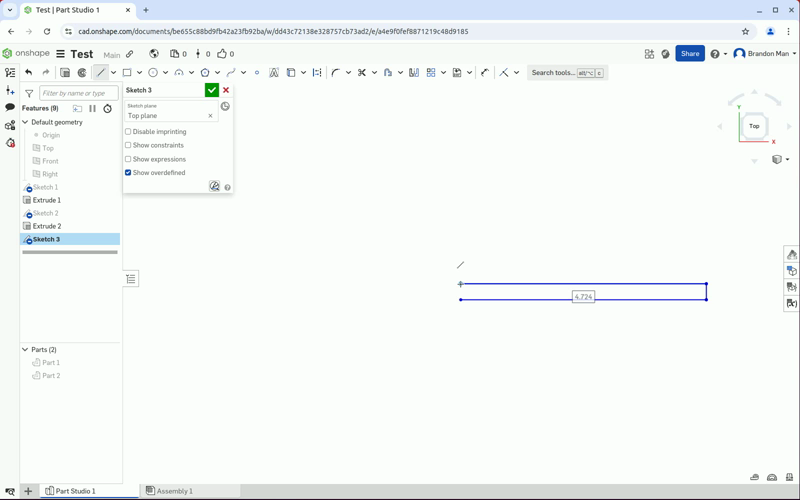
scroll(-6)
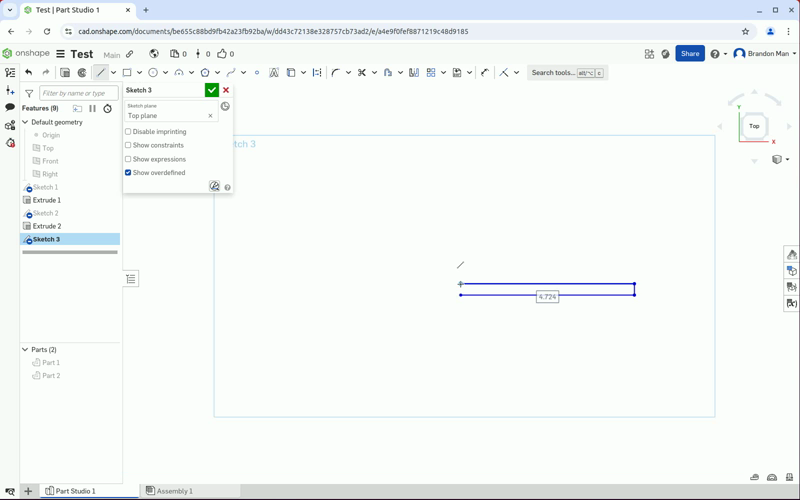
scroll(-6)
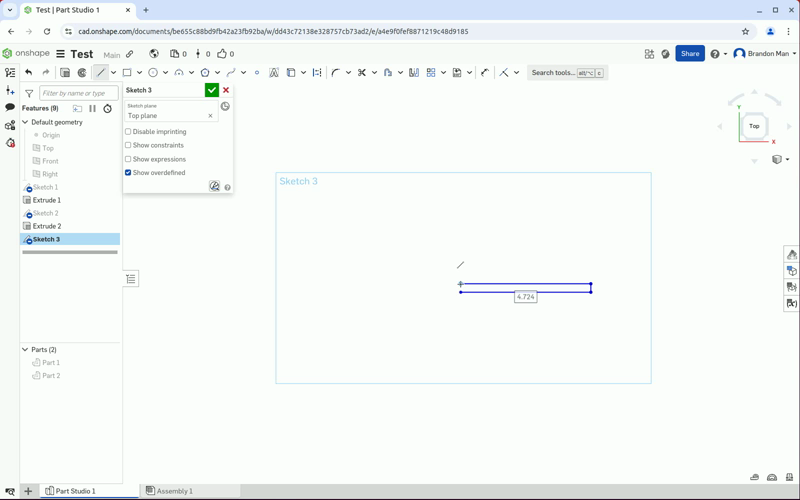
scroll(-6)
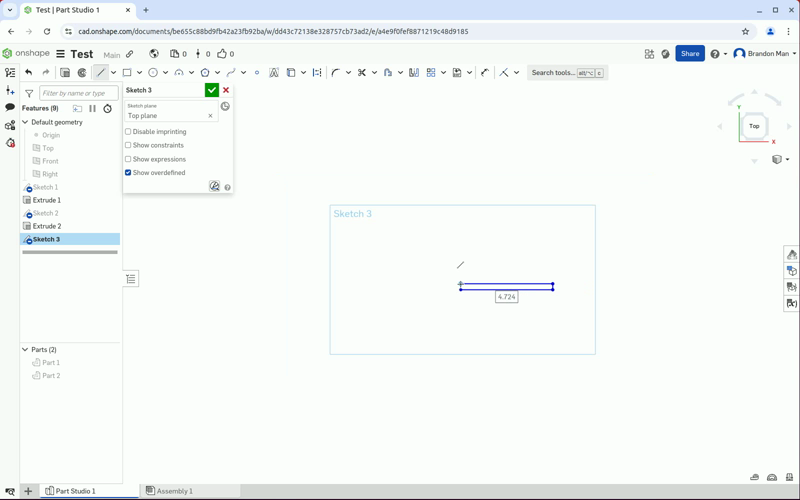
scroll(-6)
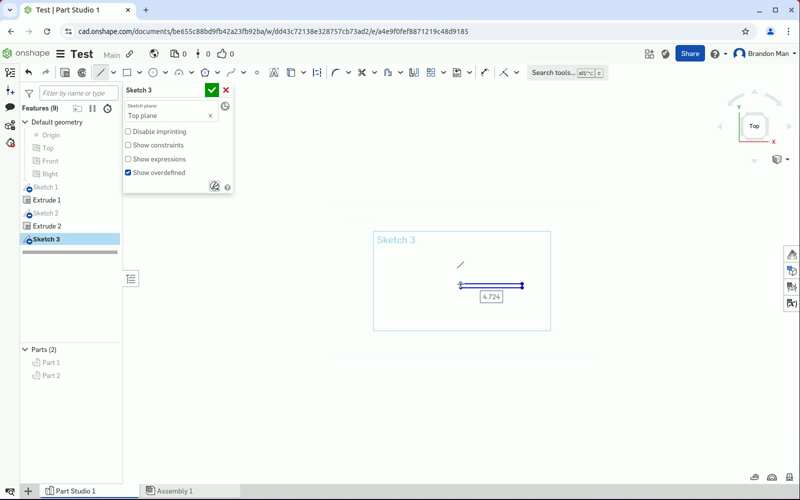
scroll(-6)
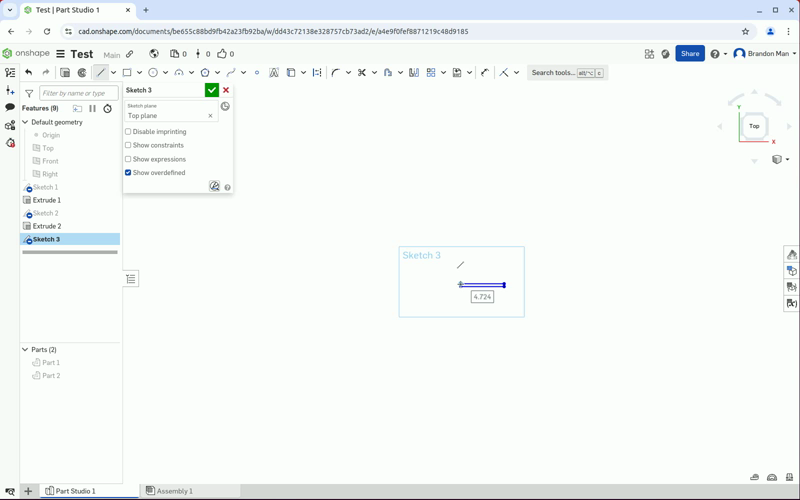
scroll(-6)
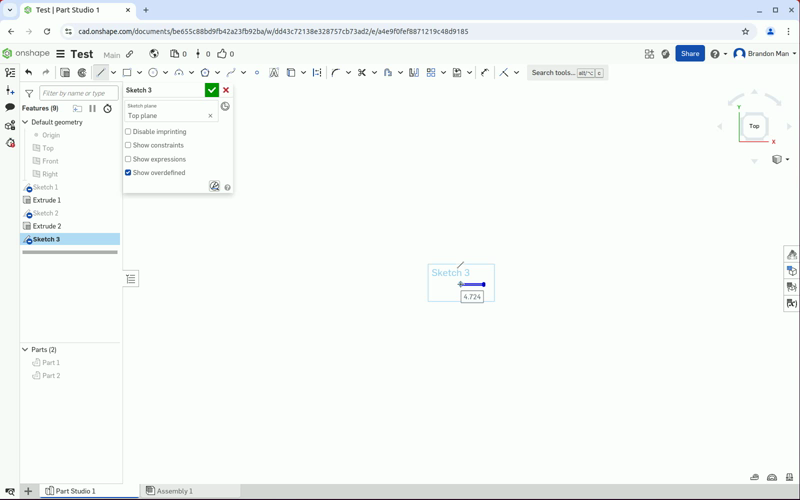
key_up(shift)
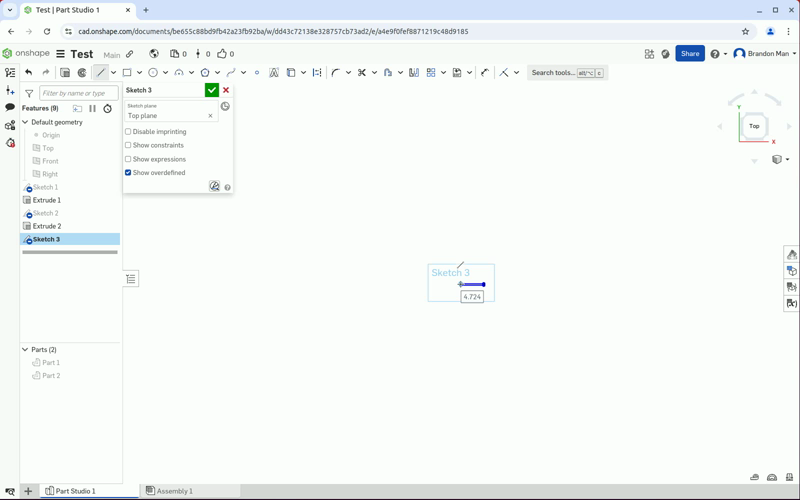
mouse_move(490, 283)
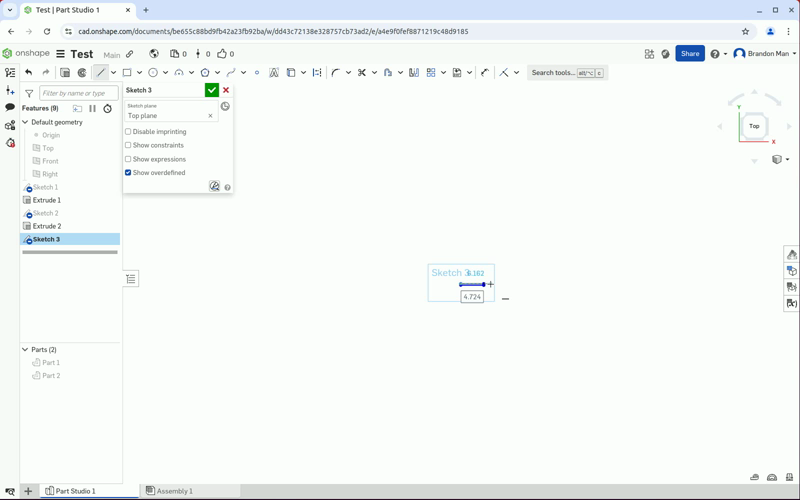
key_down(shift)
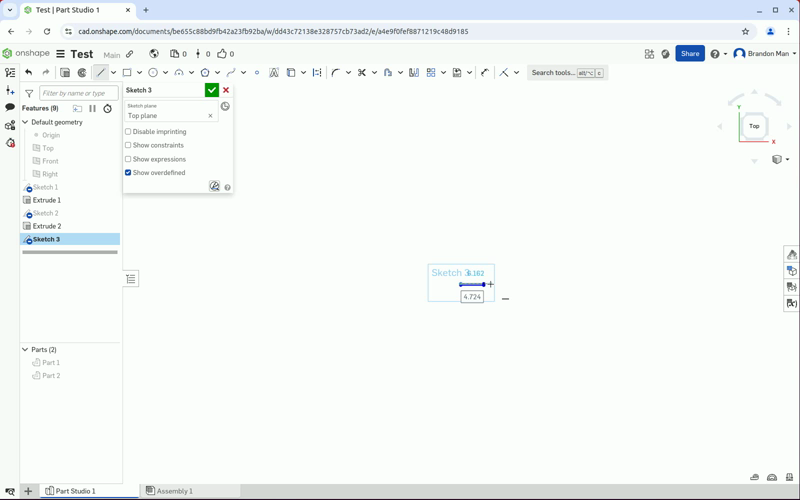
mouse_move(460, 285)
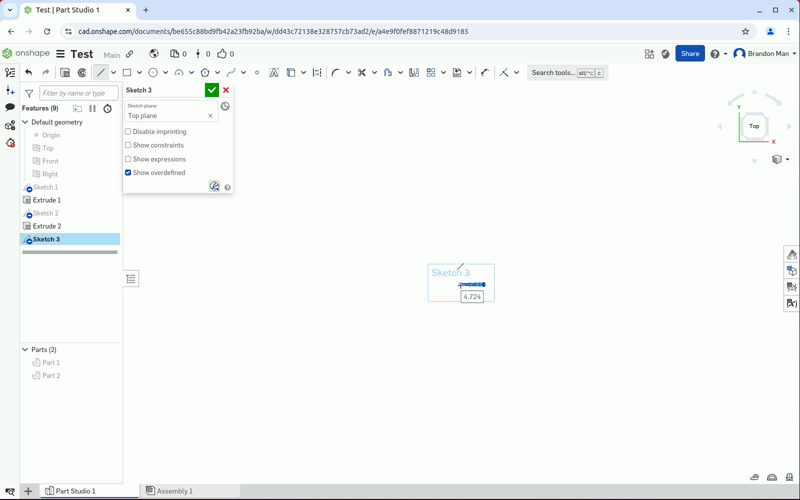
scroll(6)
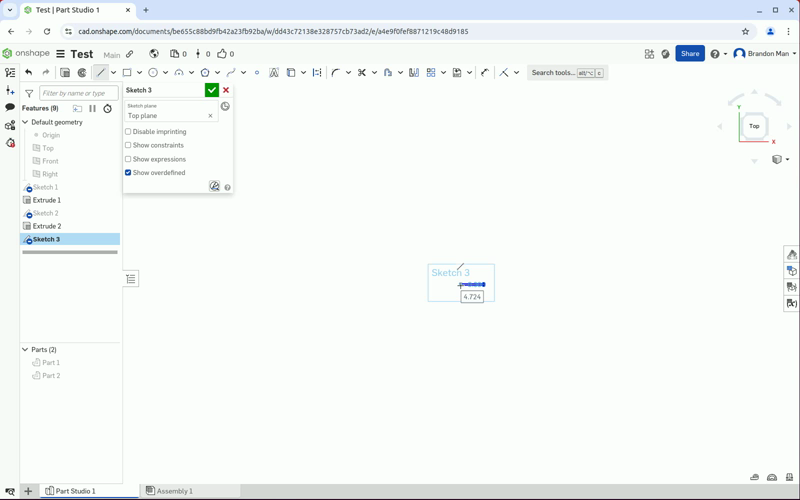
scroll(6)
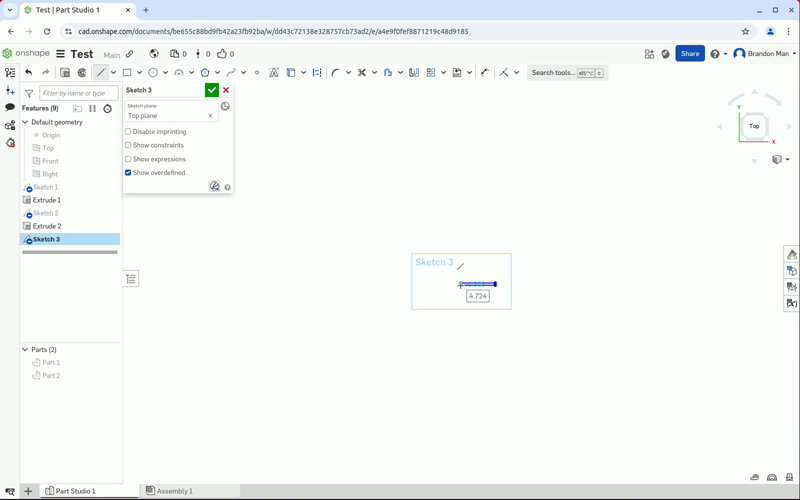
scroll(6)
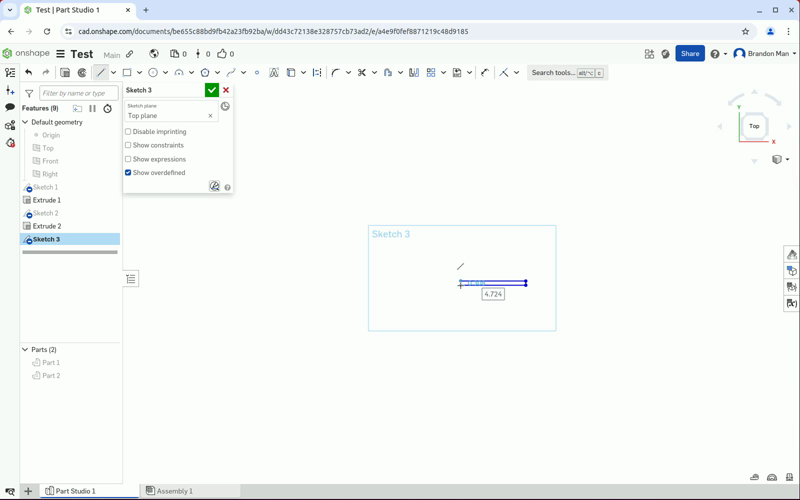
scroll(6)
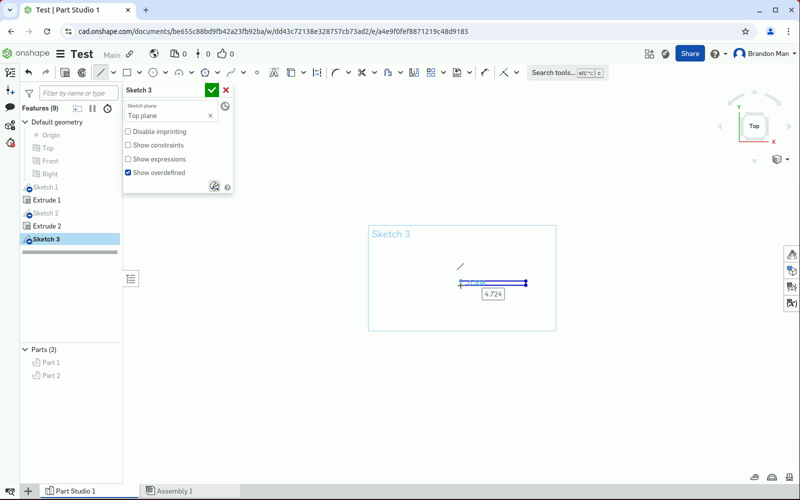
scroll(6)
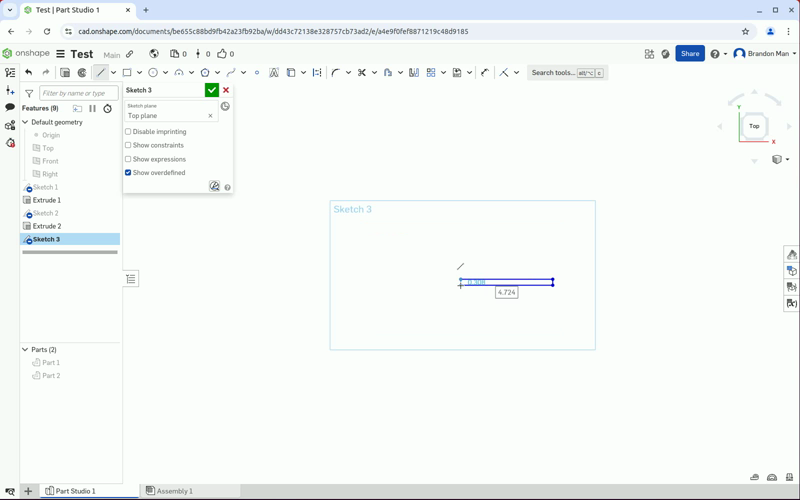
scroll(6)
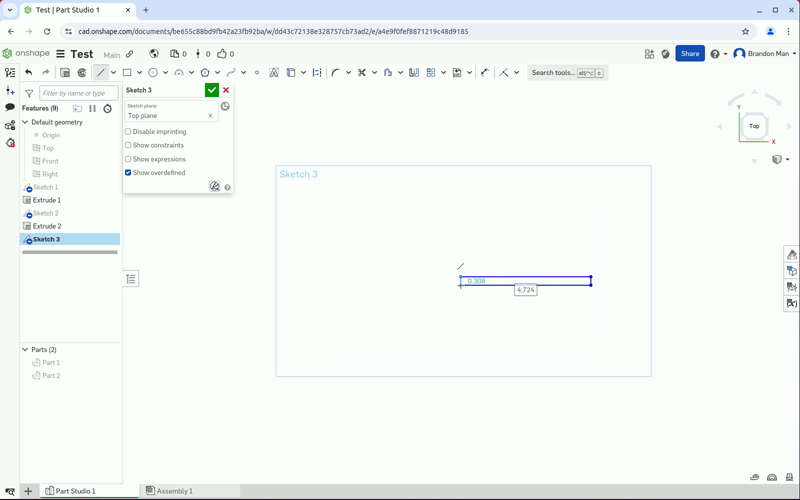
scroll(6)
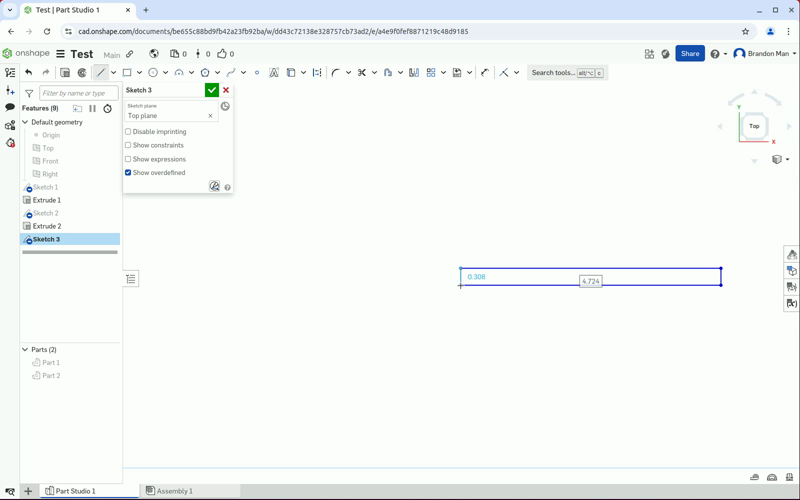
key_up(shift)
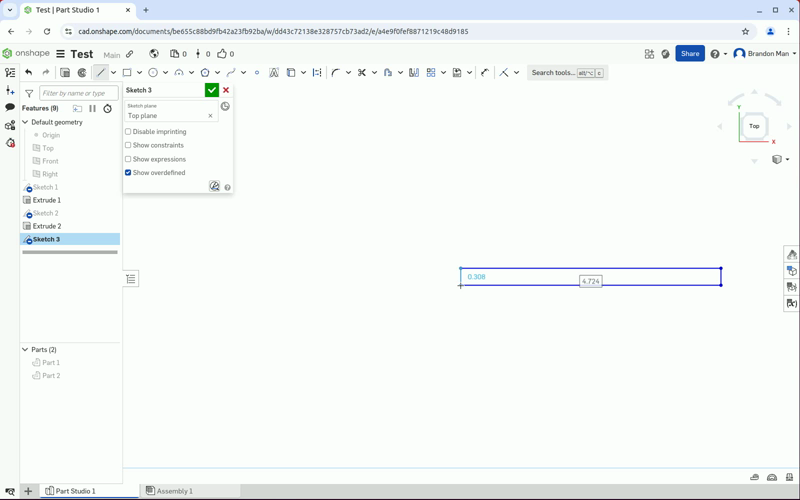
click(460, 285)
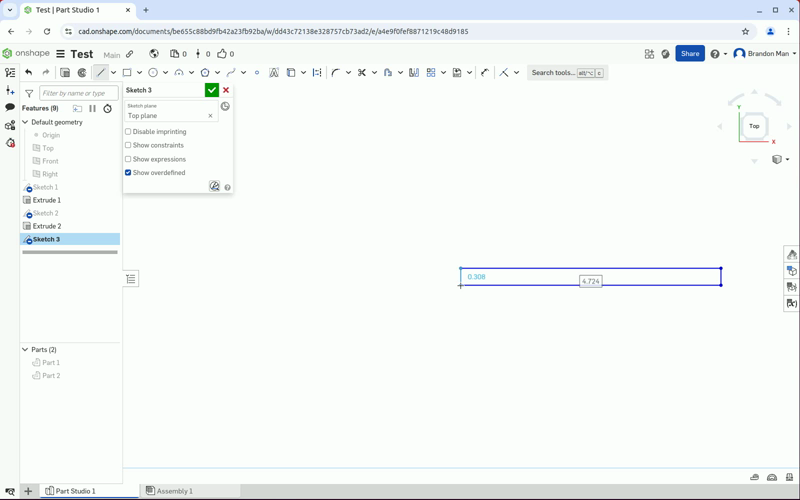
scroll(-6)
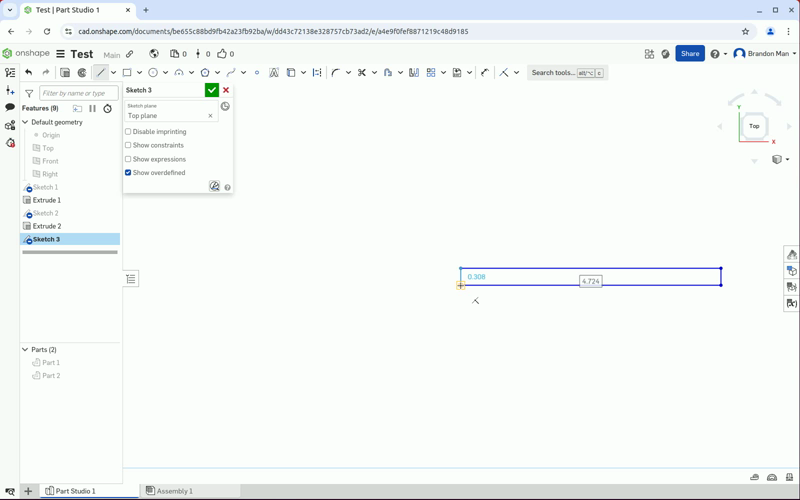
scroll(-6)
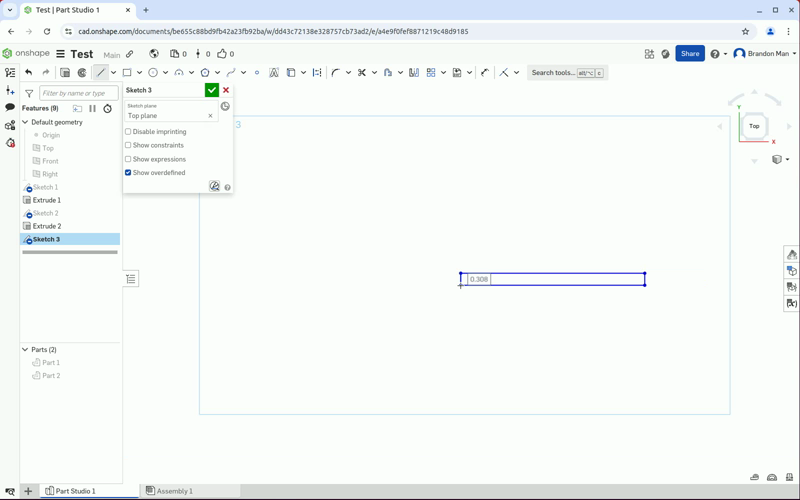
scroll(-6)
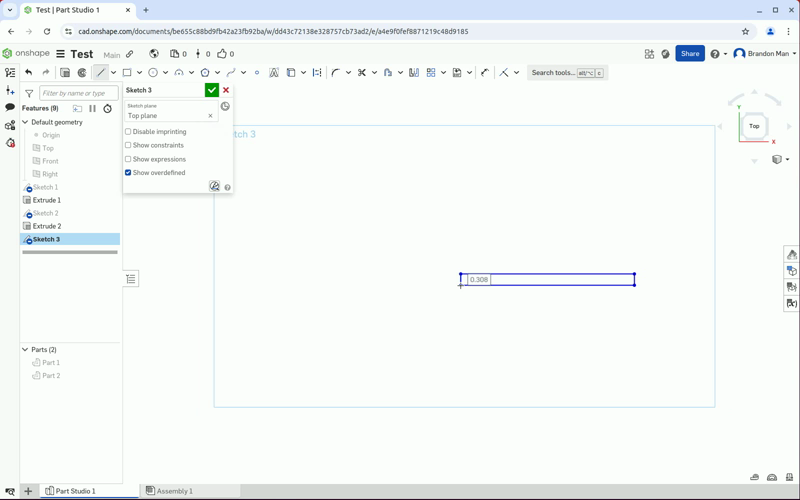
scroll(-6)
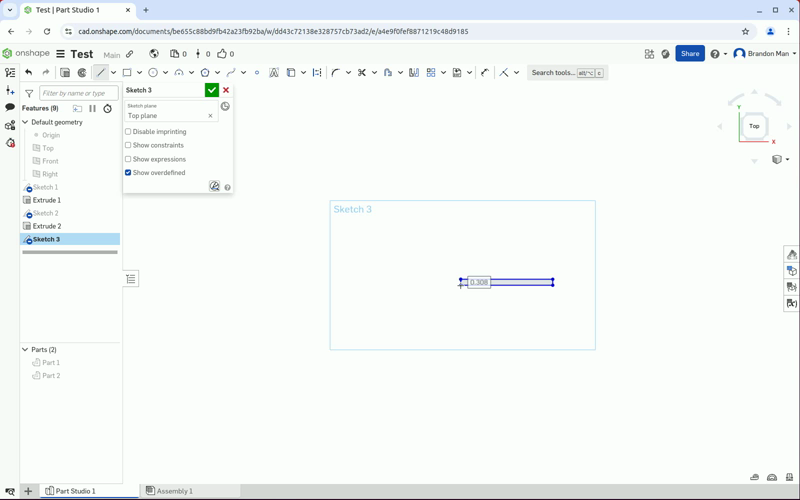
scroll(-6)
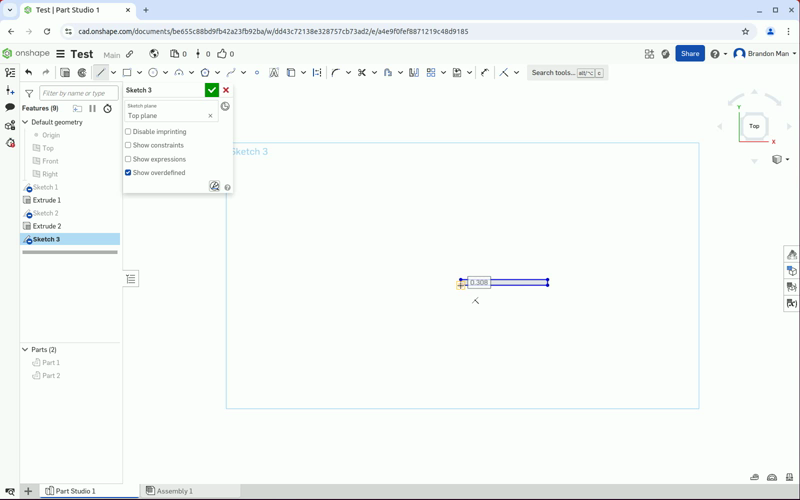
scroll(-6)
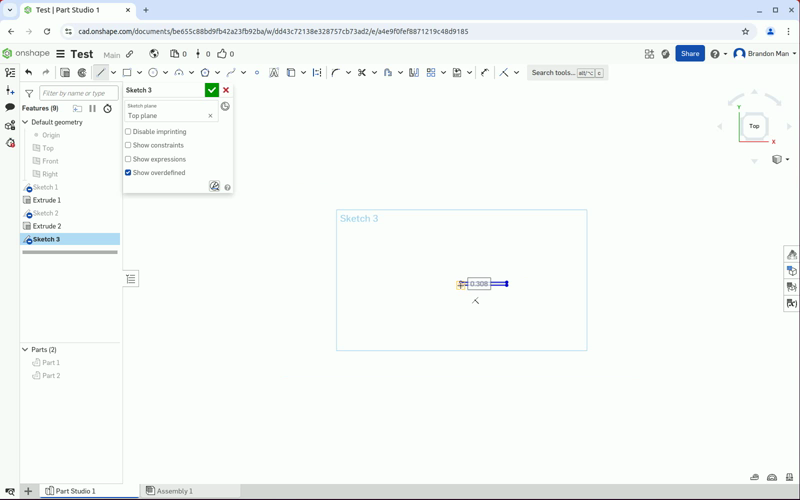
scroll(-6)
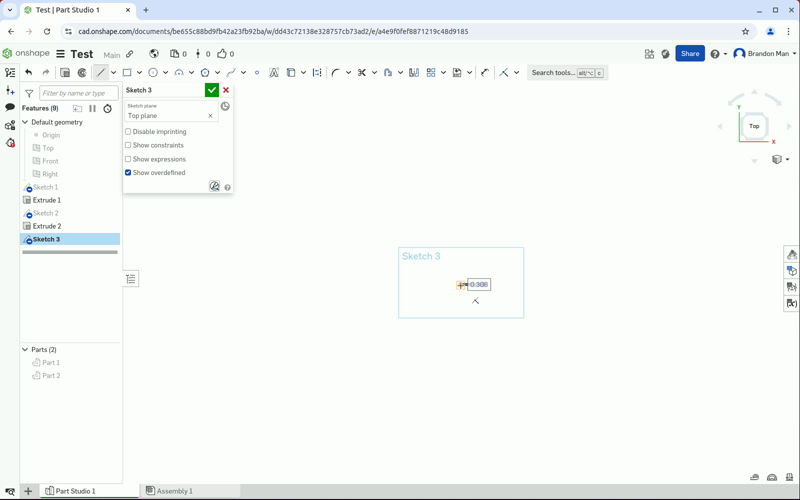
key(esc)
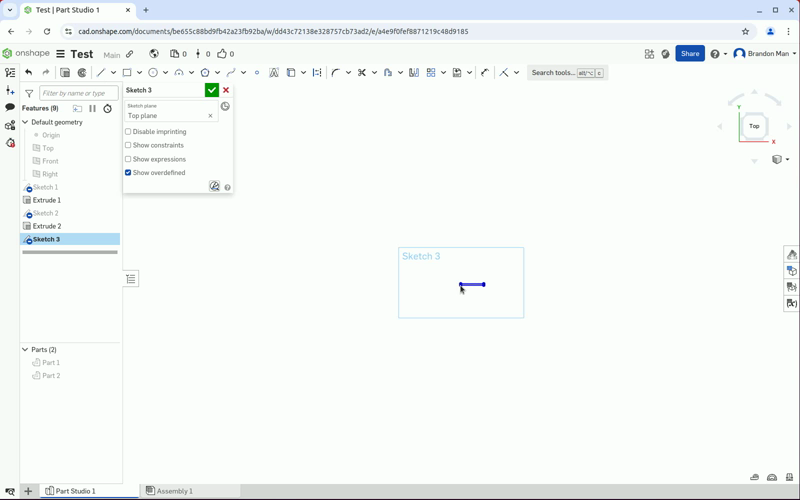
mouse_move(482, 284)
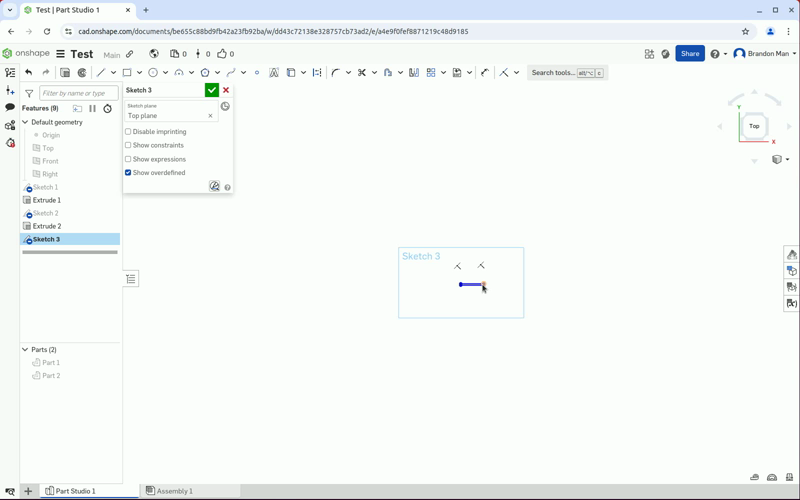
scroll(6)
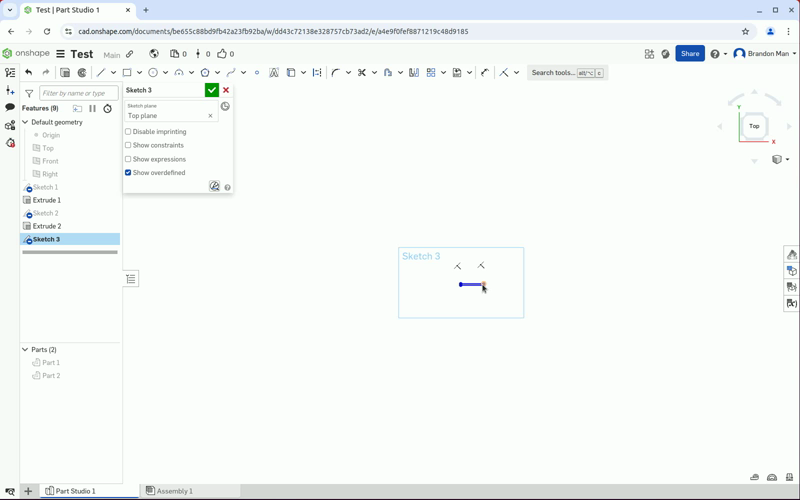
scroll(6)
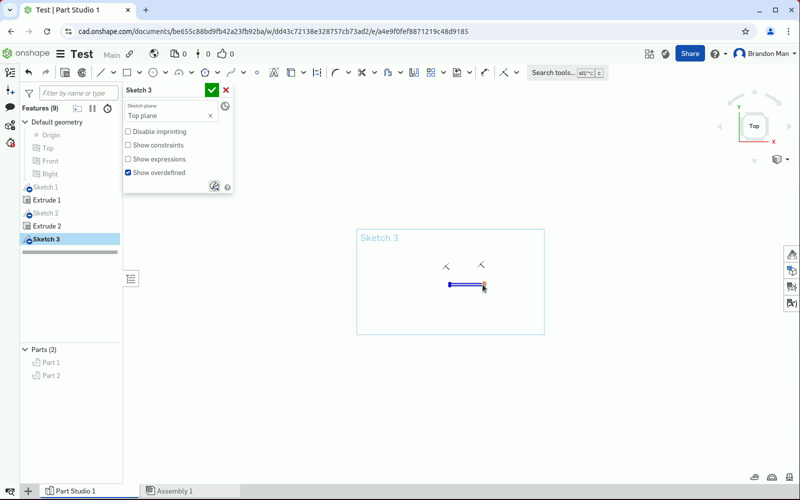
scroll(6)
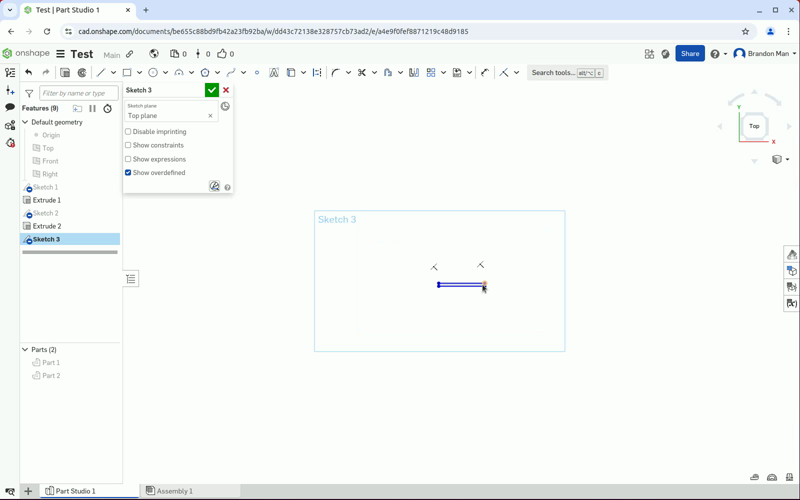
scroll(6)
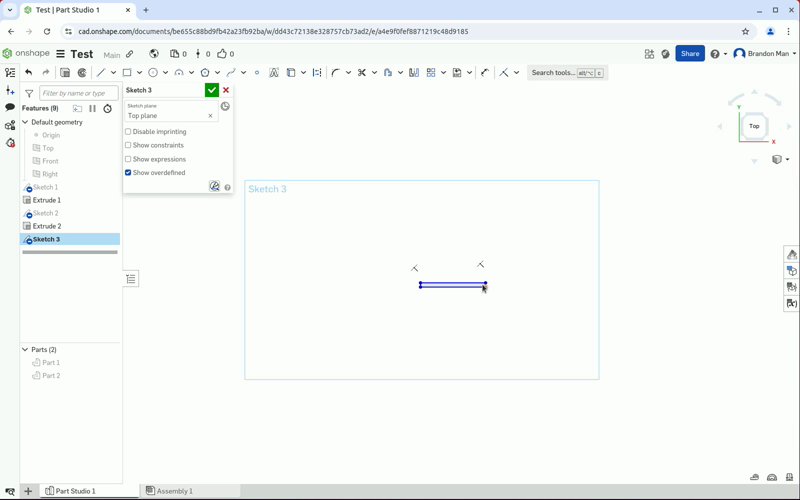
scroll(6)
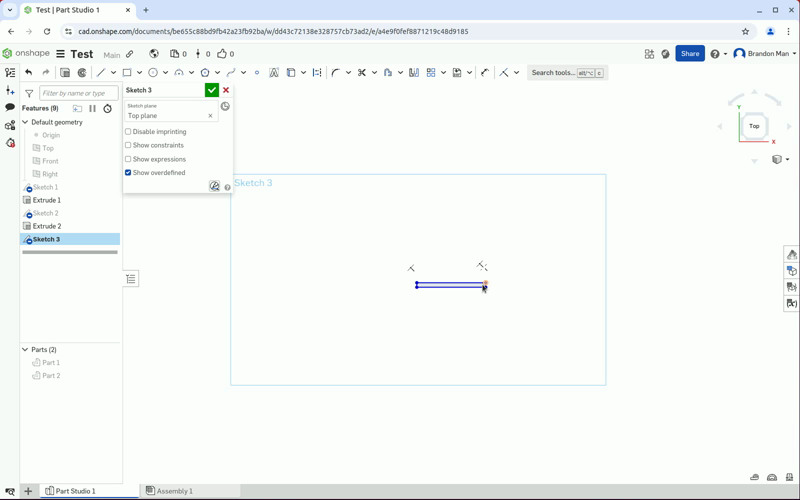
scroll(6)
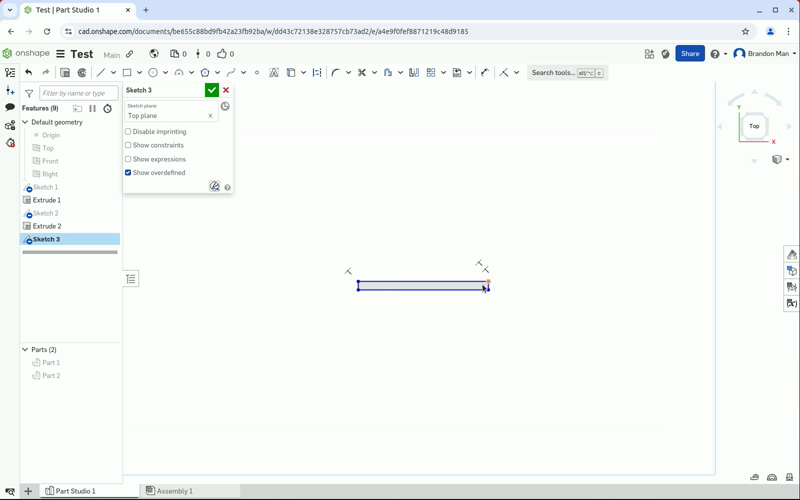
scroll(6)
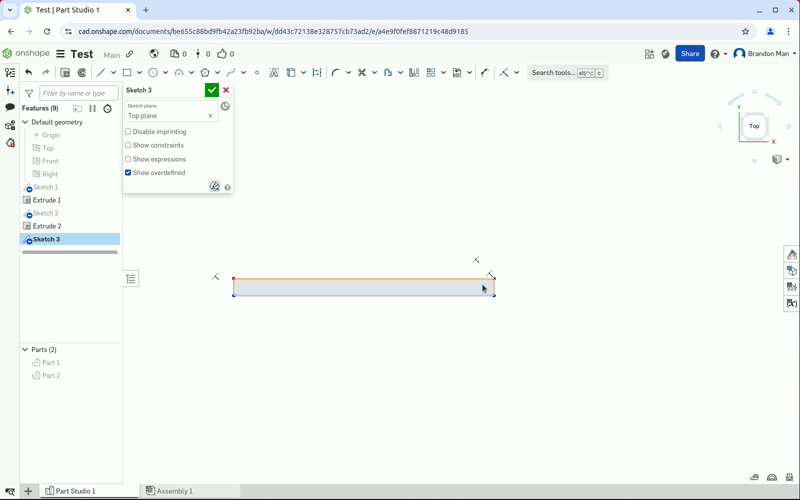
click(482, 284)
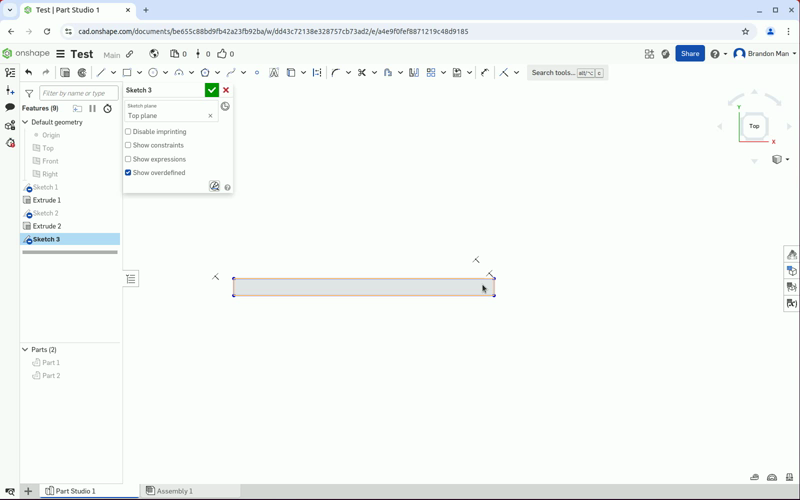
scroll(-6)
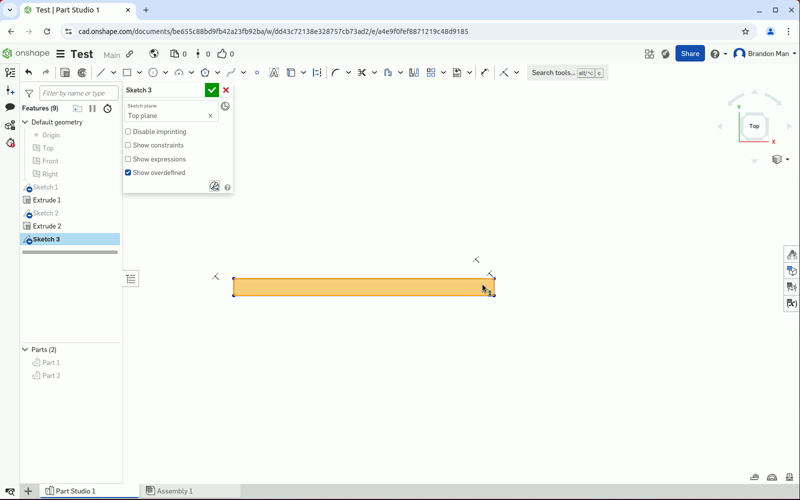
scroll(-6)
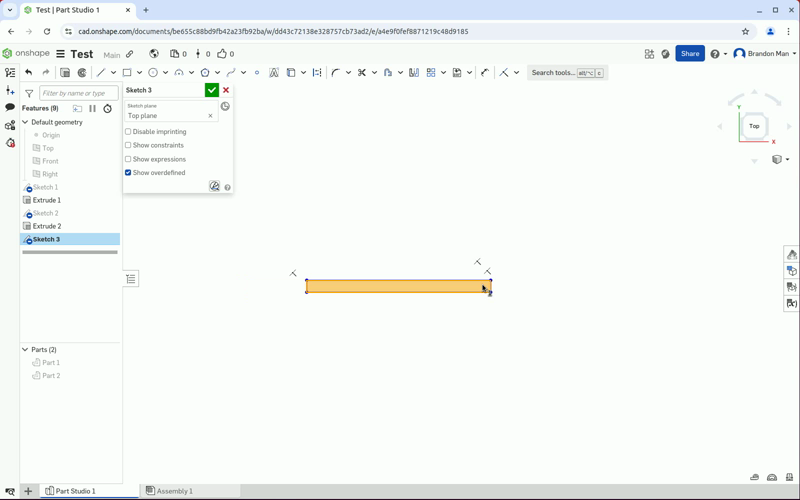
scroll(-6)
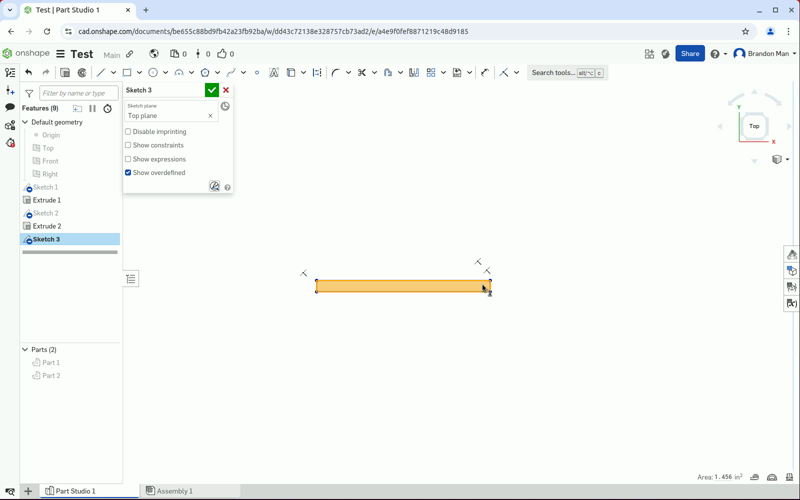
scroll(-6)
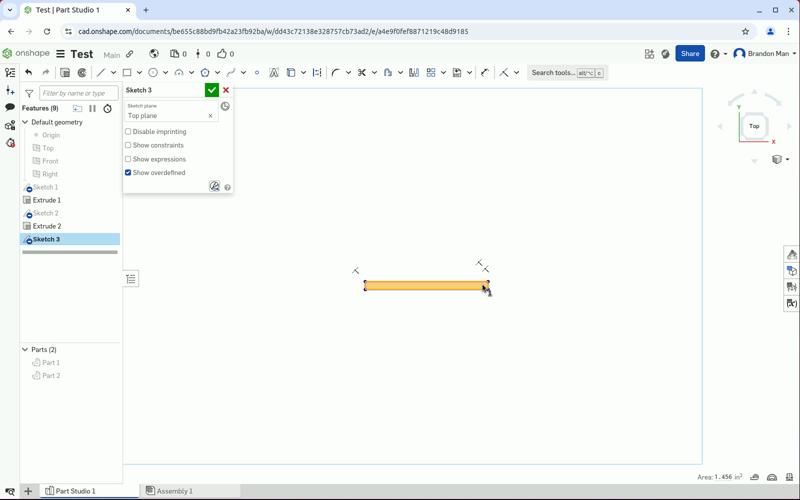
scroll(-6)
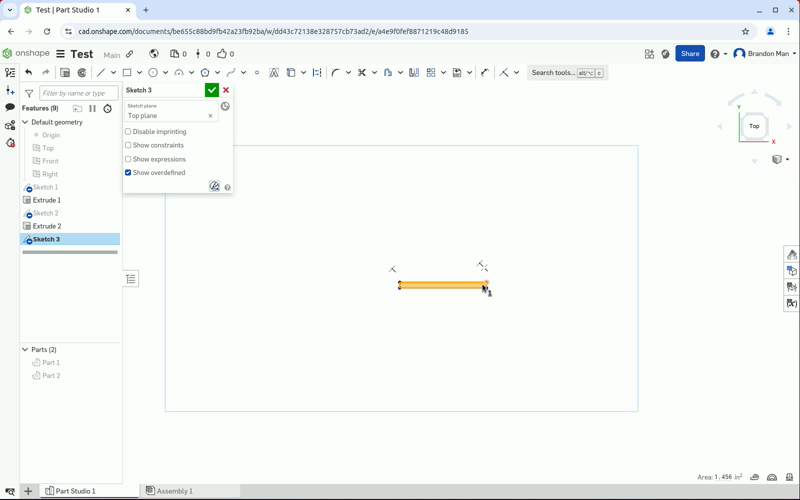
scroll(-6)
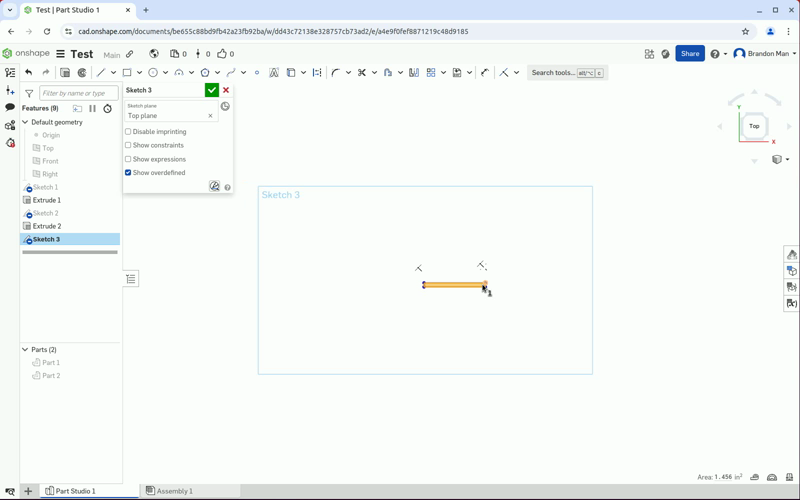
scroll(-6)
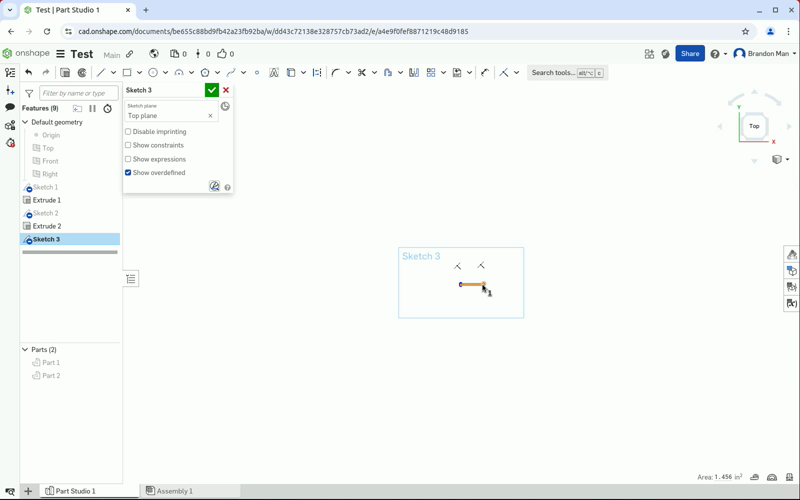
mouse_move(73, 352)
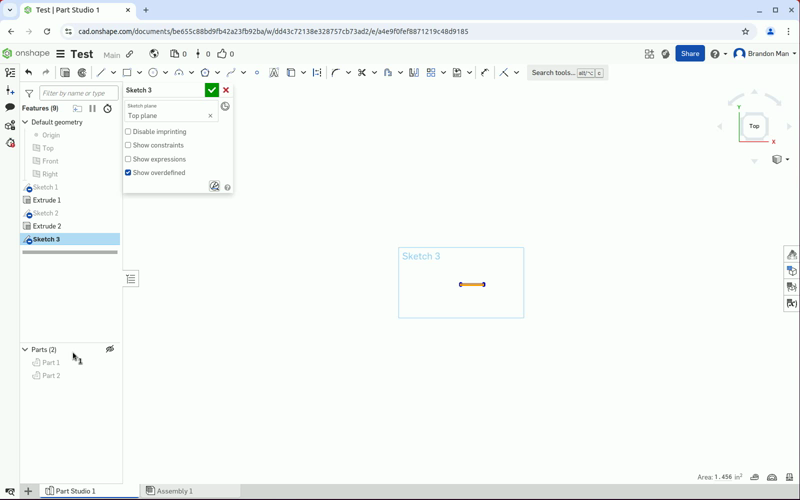
key(shift+y)
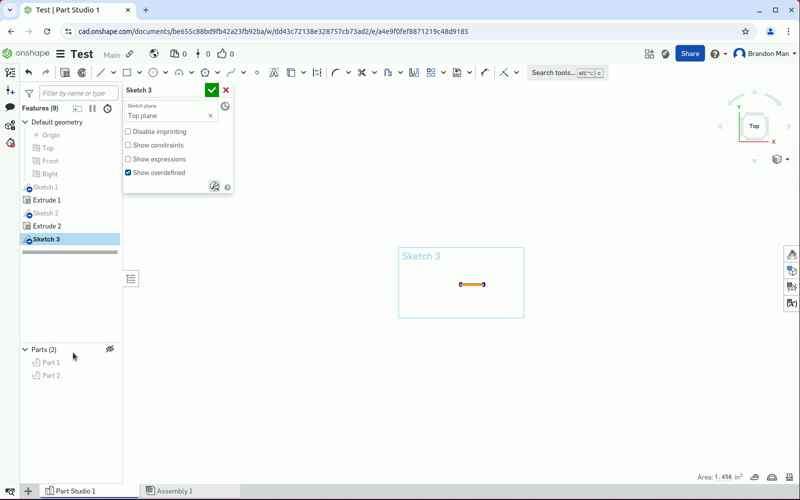
key(shift+e)
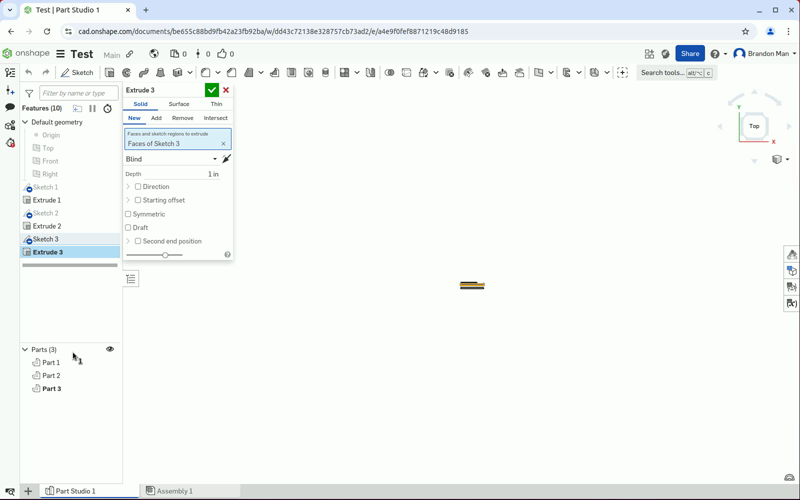
mouse_move(143, 106)
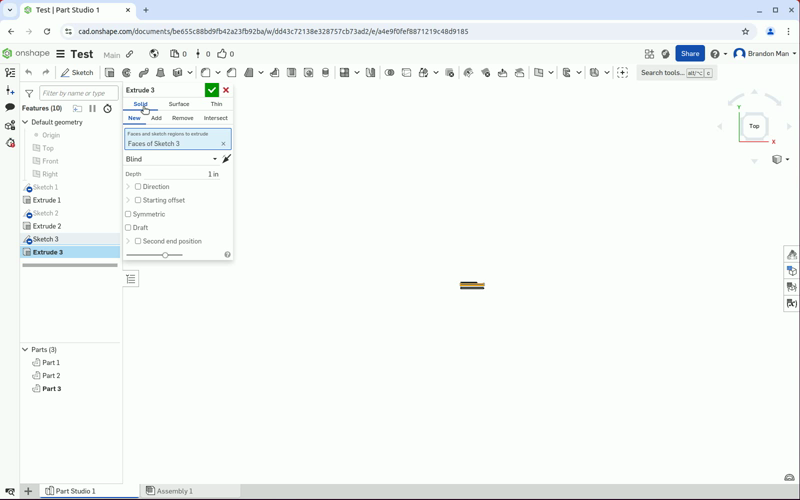
click(143, 106)
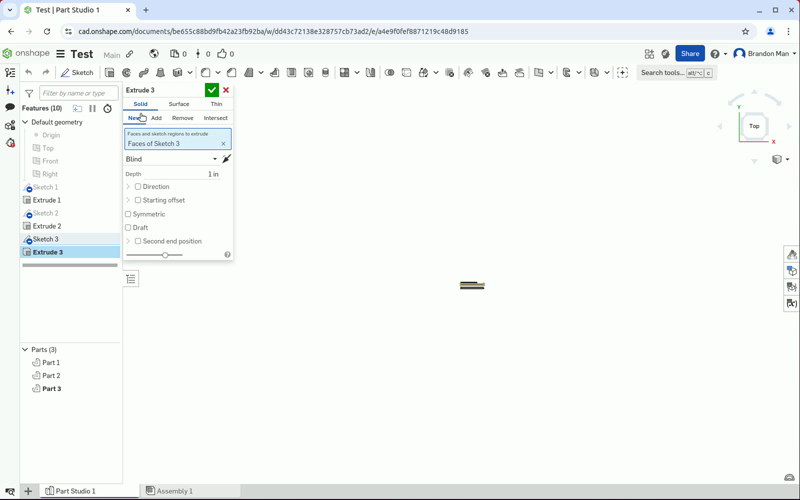
mouse_move(137, 120)
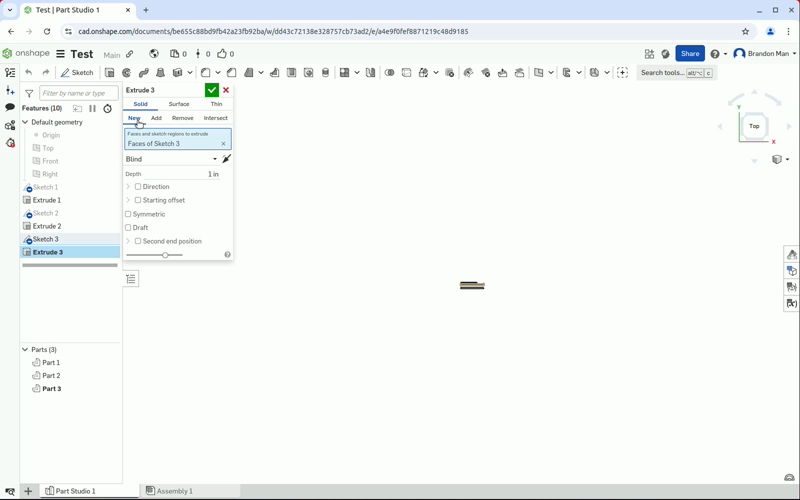
click(137, 120)
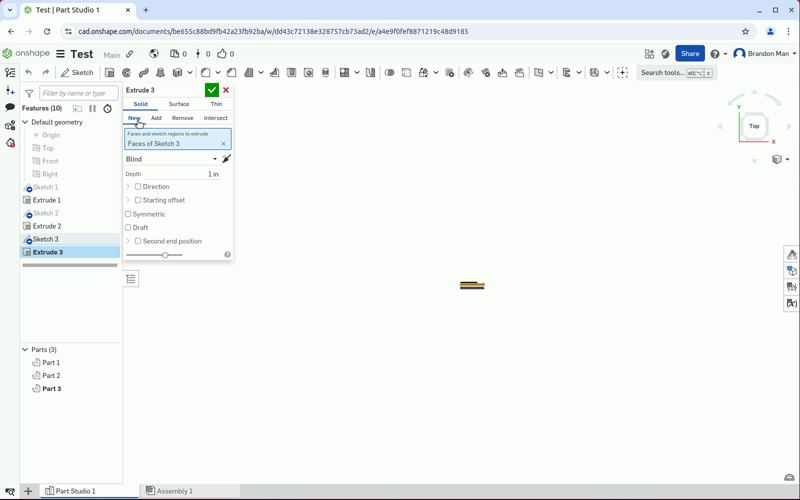
key(tab, 4)
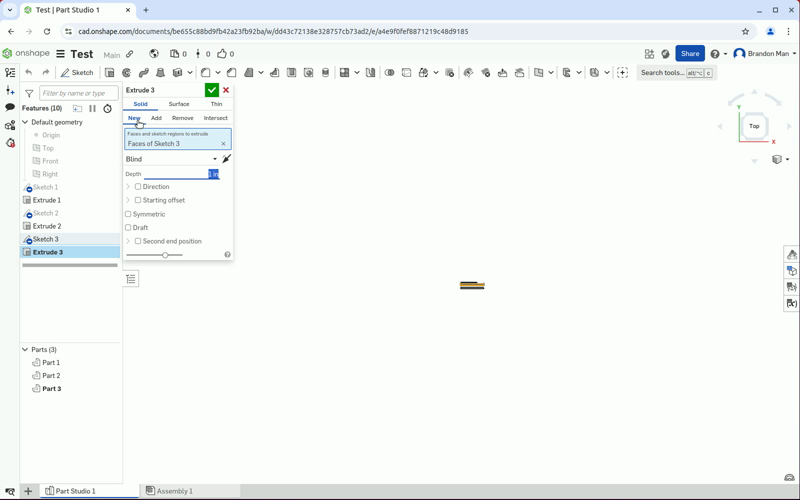
text(23.108)
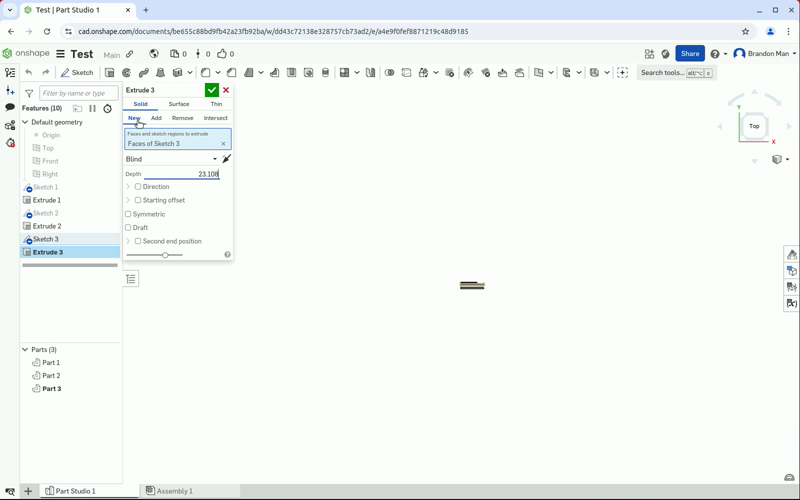
key(enter)
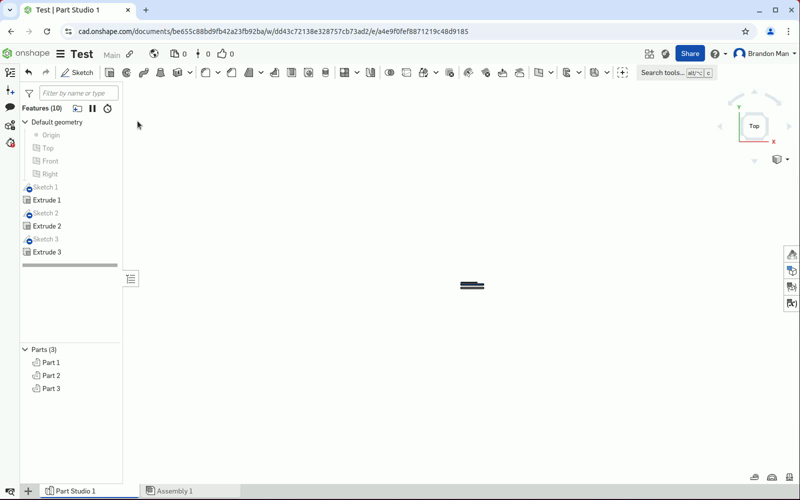
key(shift+h)
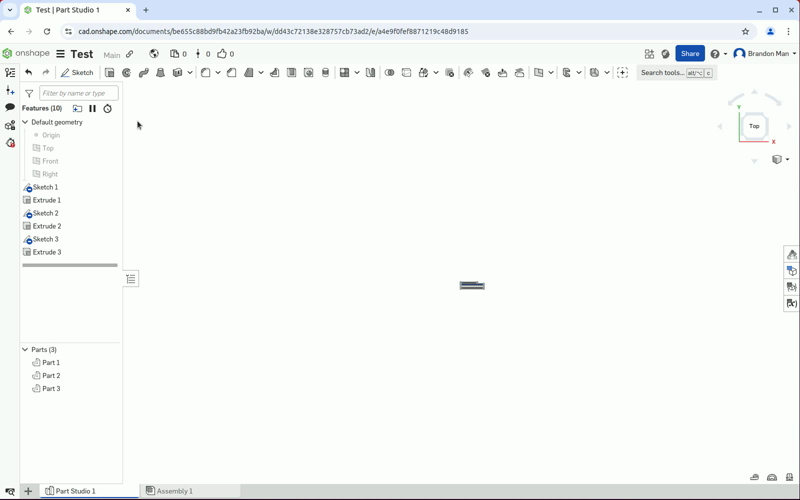
key(shift+h)
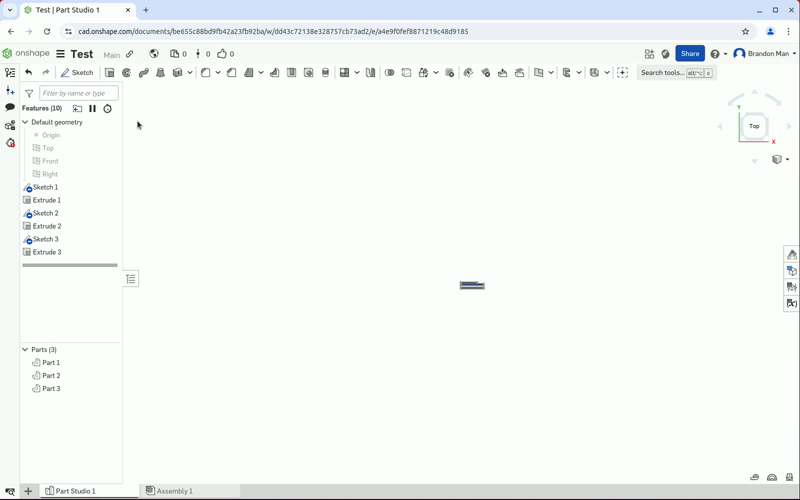
key(shift+7)
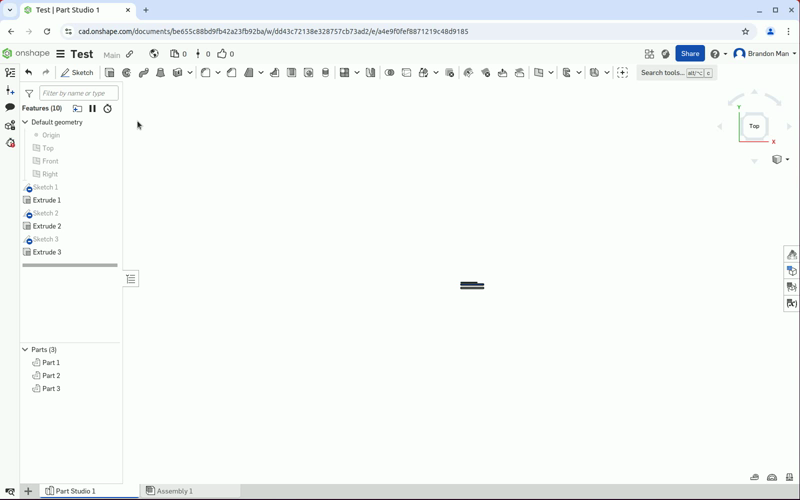
key(up, 3)
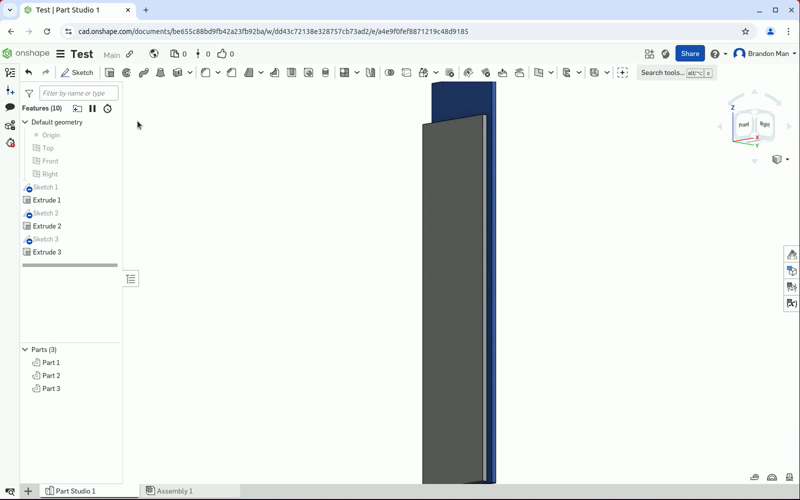
key(left, 3)
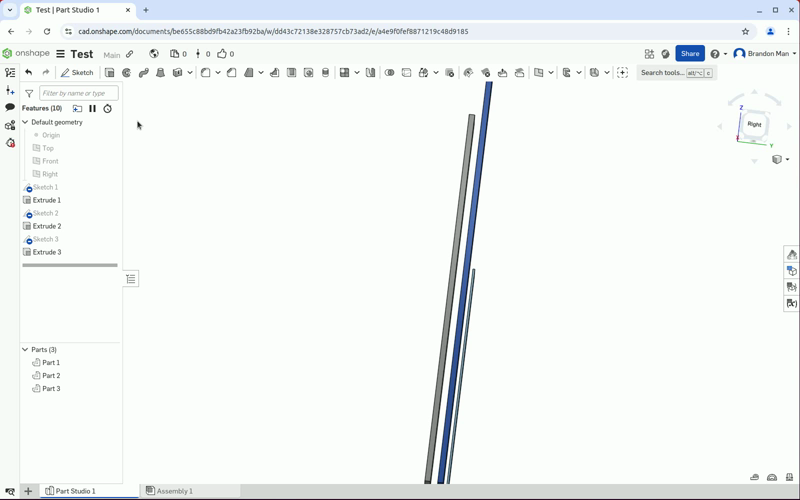
key(right, 3)
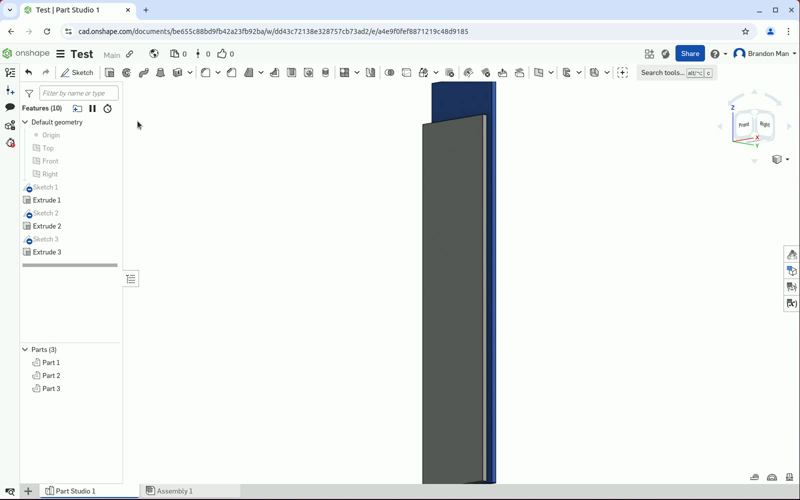
key(down, 3)
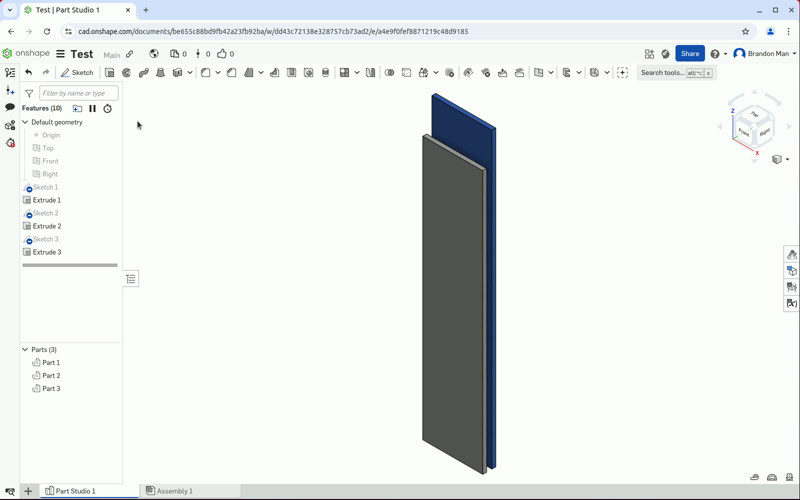
mouse_move(73, 189)
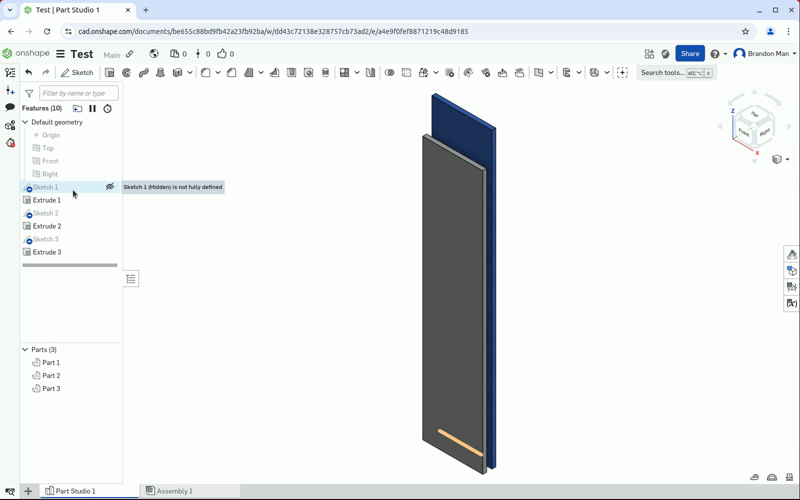
click(73, 189)